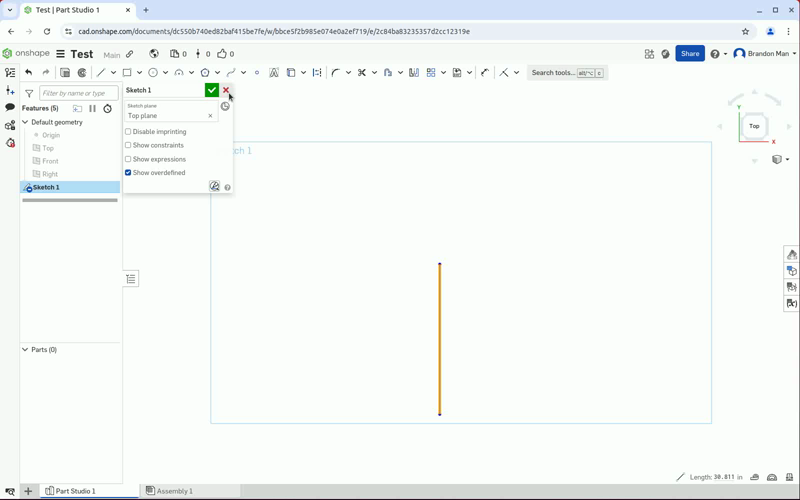
key(shift+h)
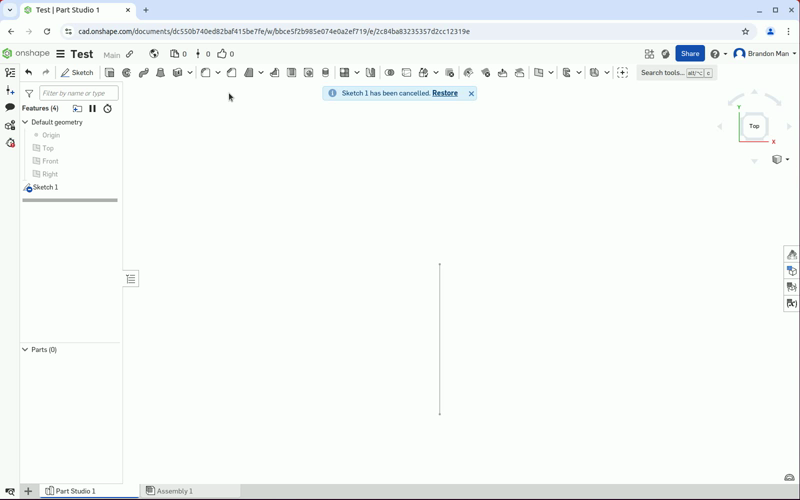
mouse_move(73, 352)
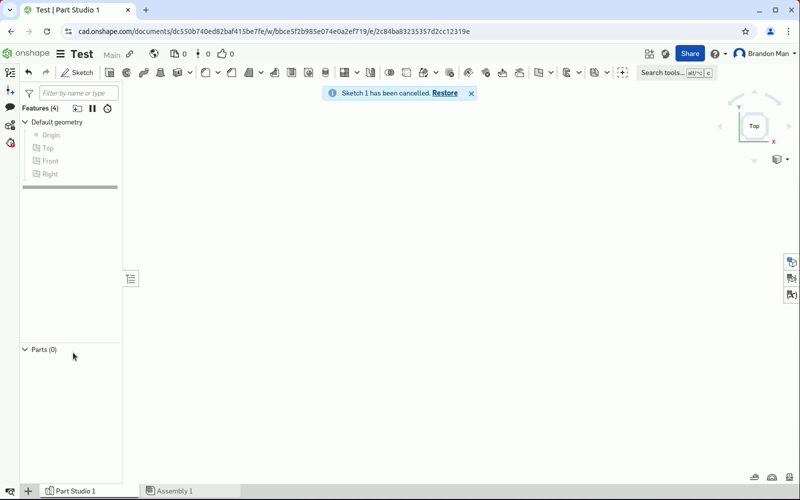
key(y)
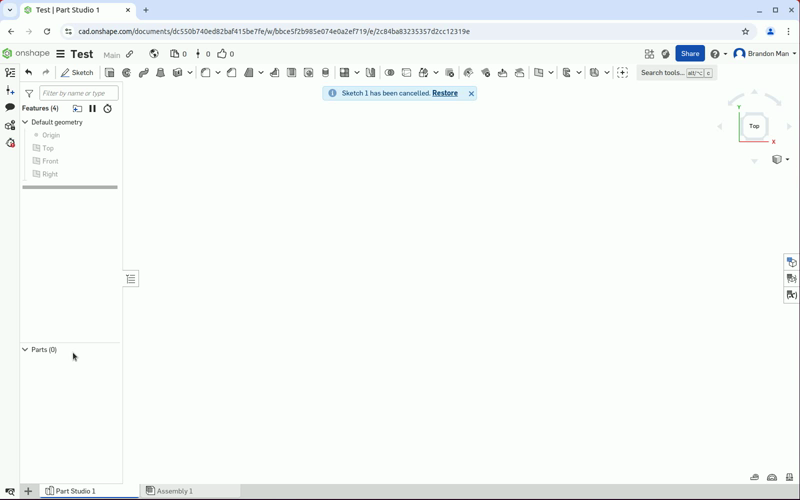
key(shift+p)
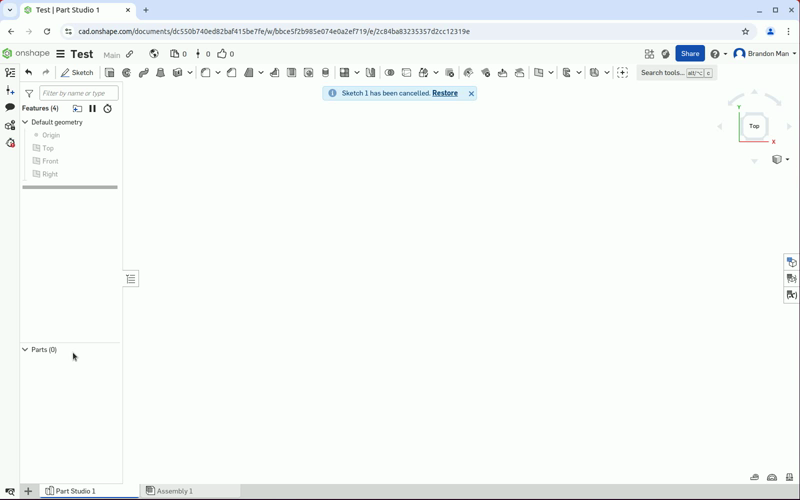
key(space)
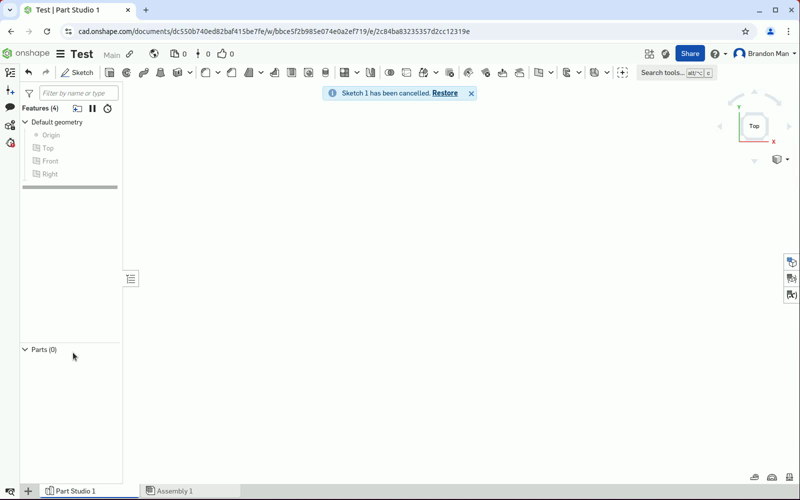
key_down(shift)
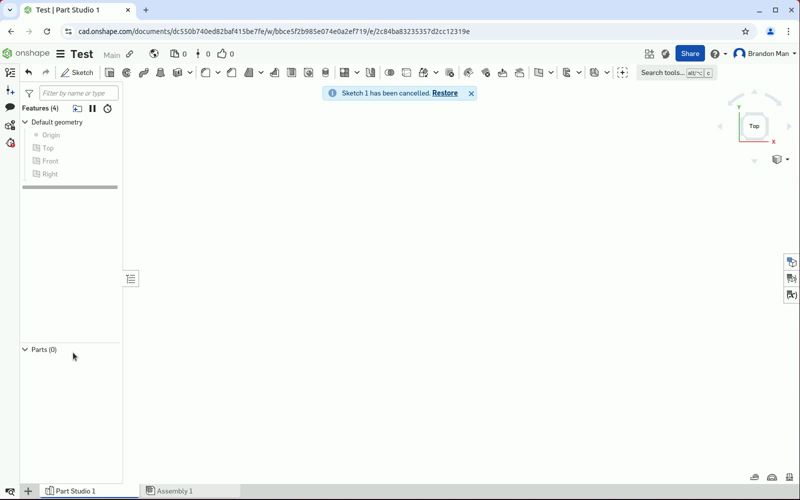
key(up)
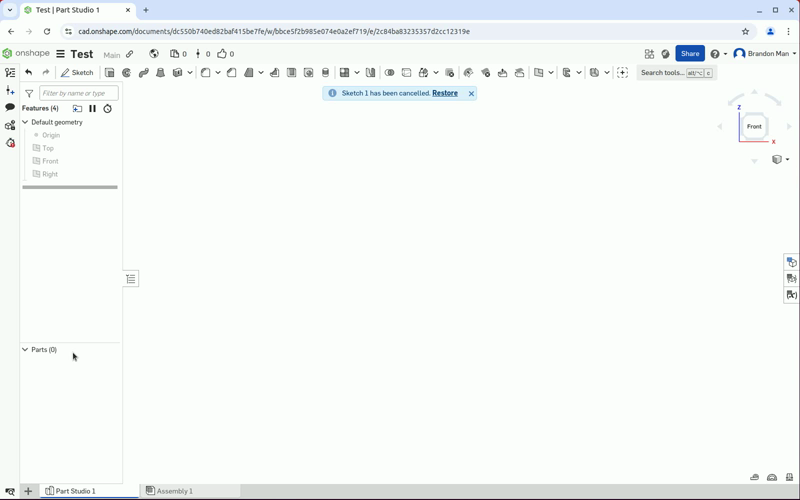
key_up(shift)
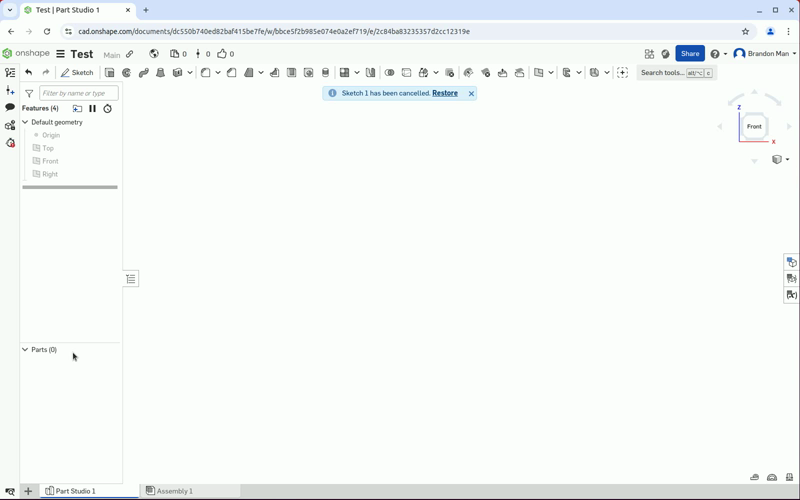
mouse_move(73, 352)
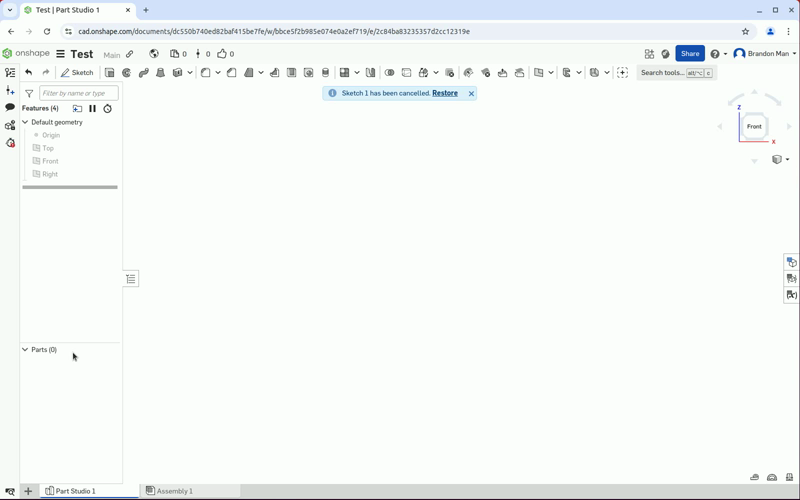
key(shift+y)
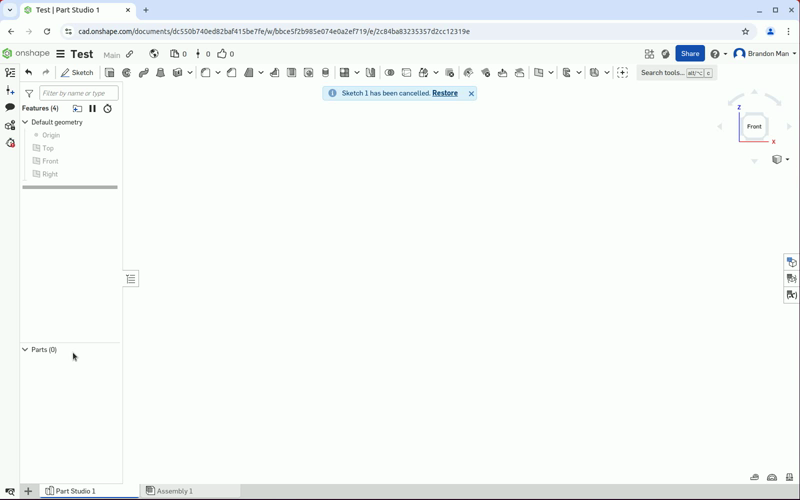
key(shift+s)
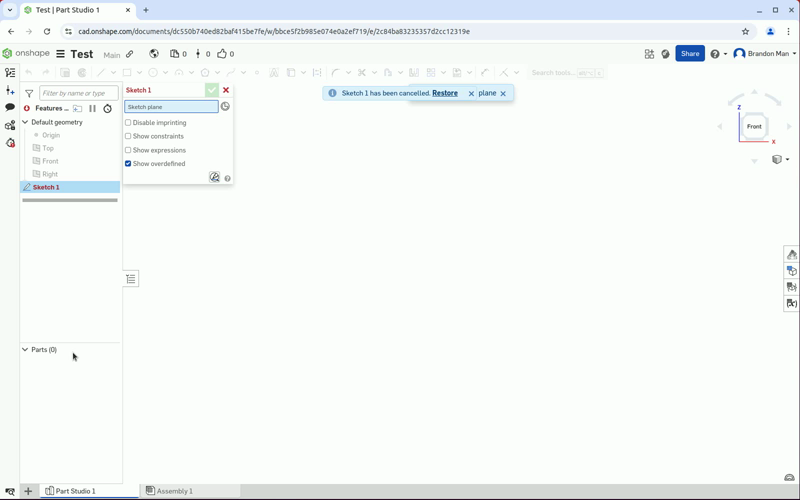
mouse_move(73, 163)
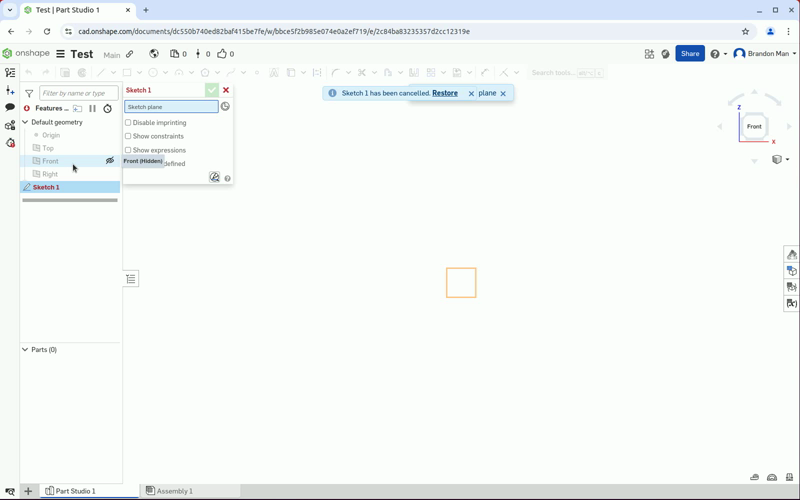
click(73, 163)
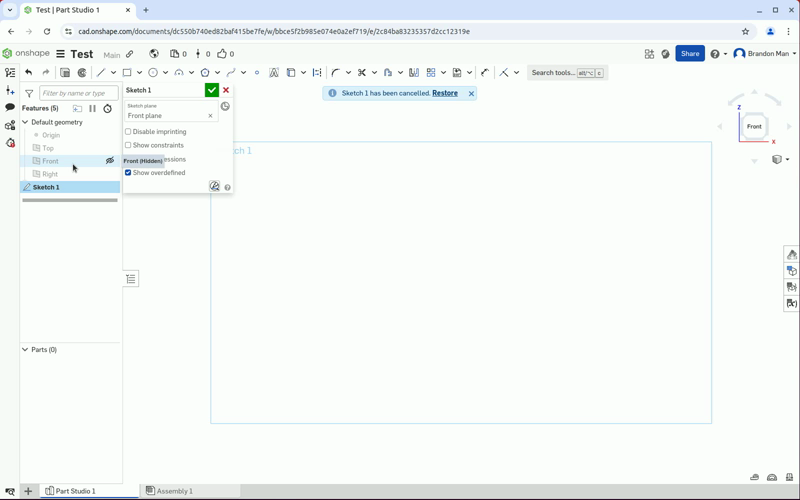
mouse_move(73, 352)
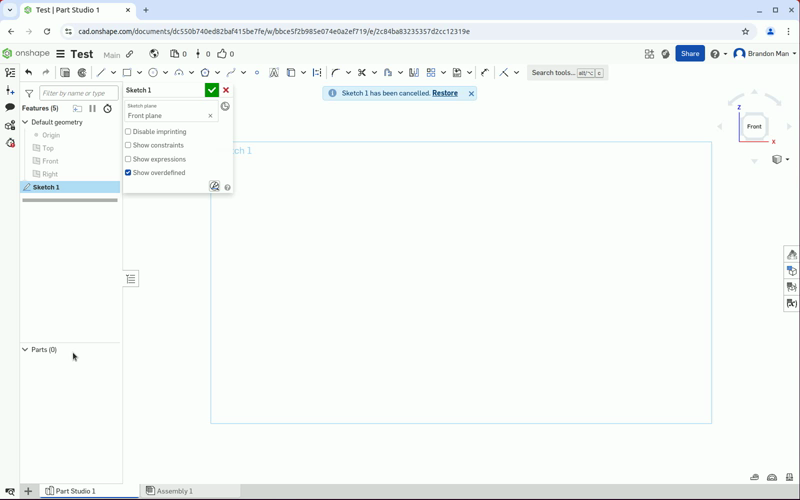
key(y)
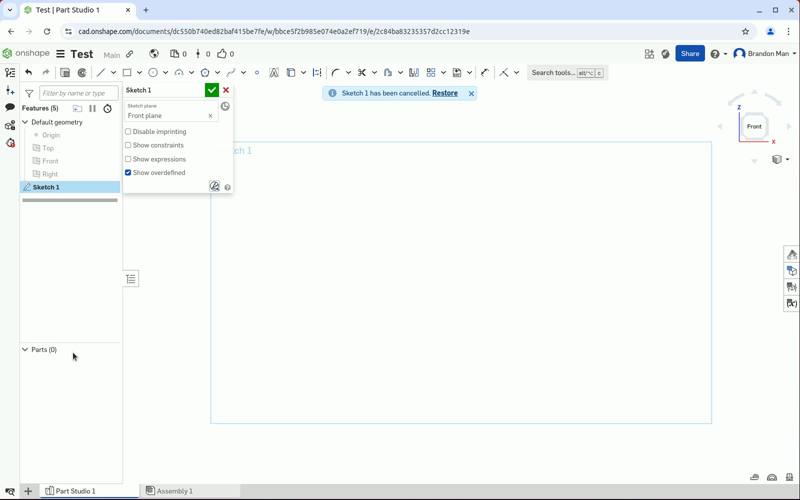
key(c)
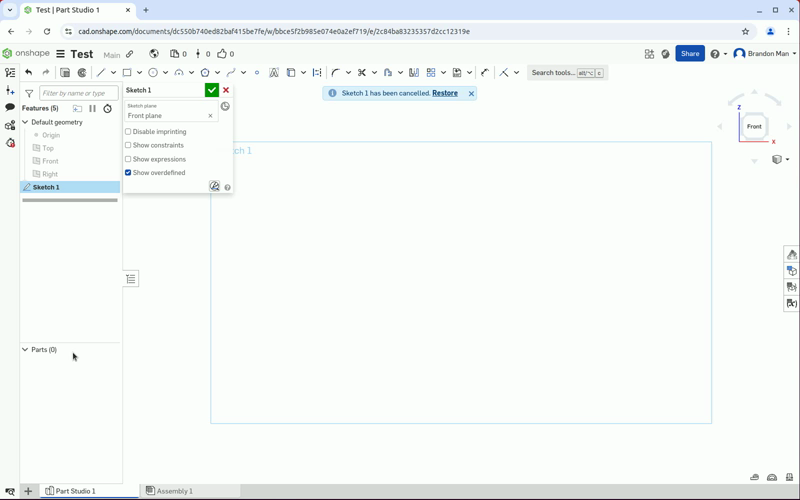
key_down(shift)
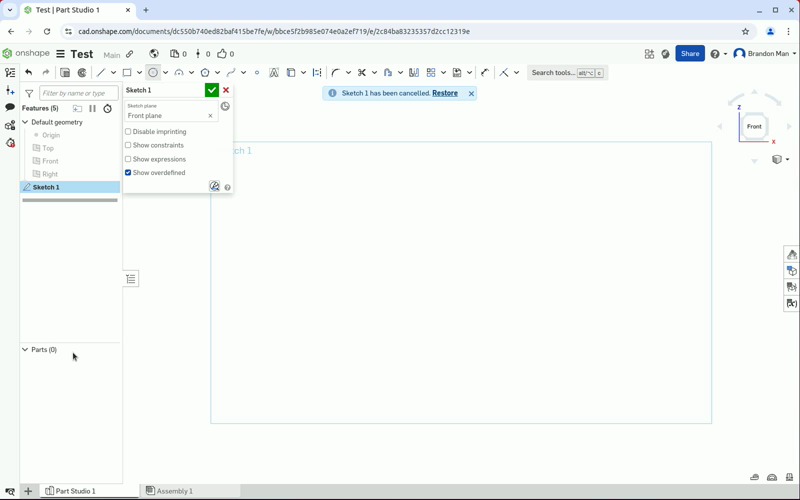
mouse_move(472, 292)
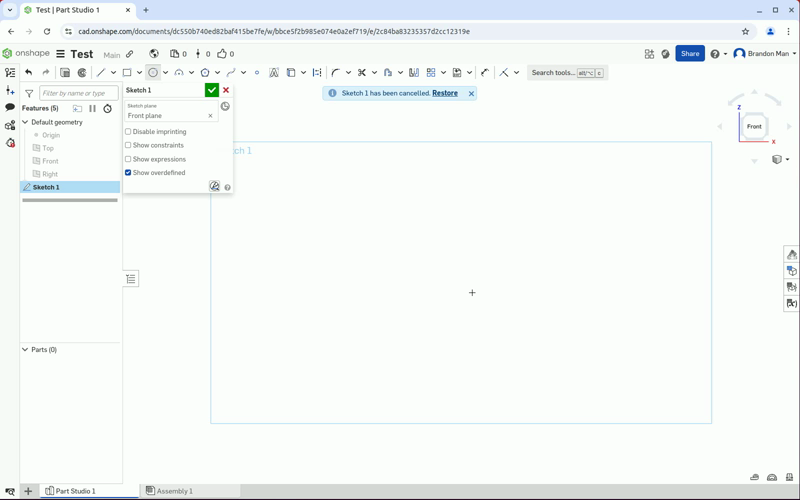
click(472, 292)
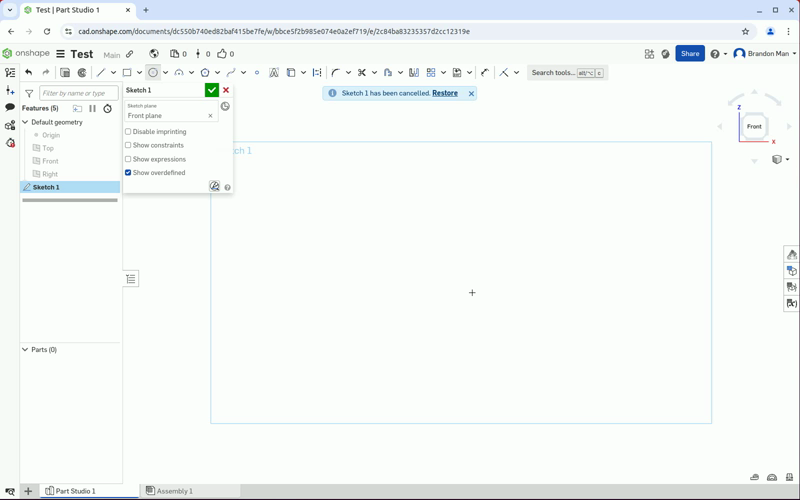
key_up(shift)
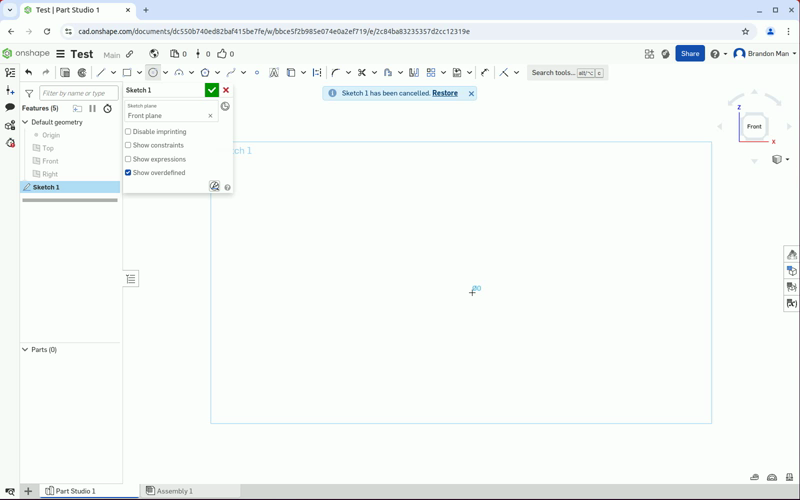
mouse_move(490, 292)
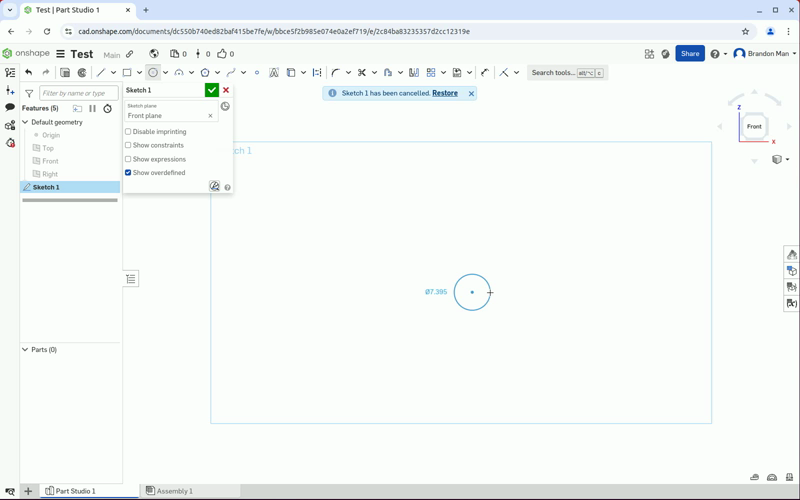
click(490, 292)
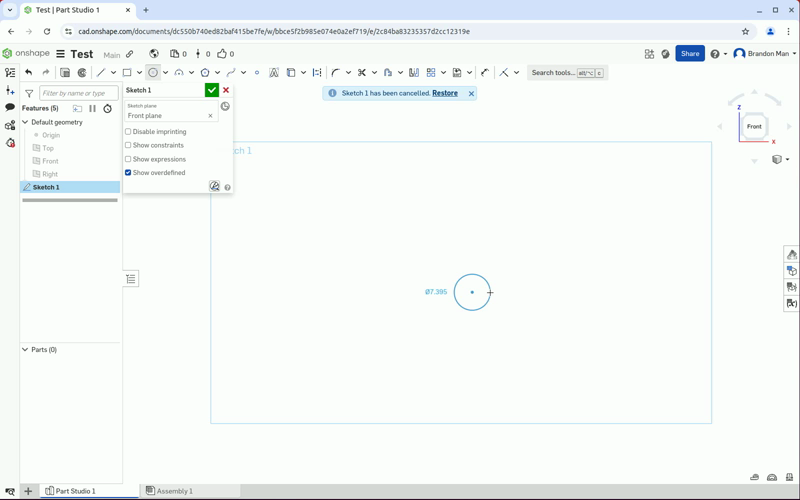
key(esc)
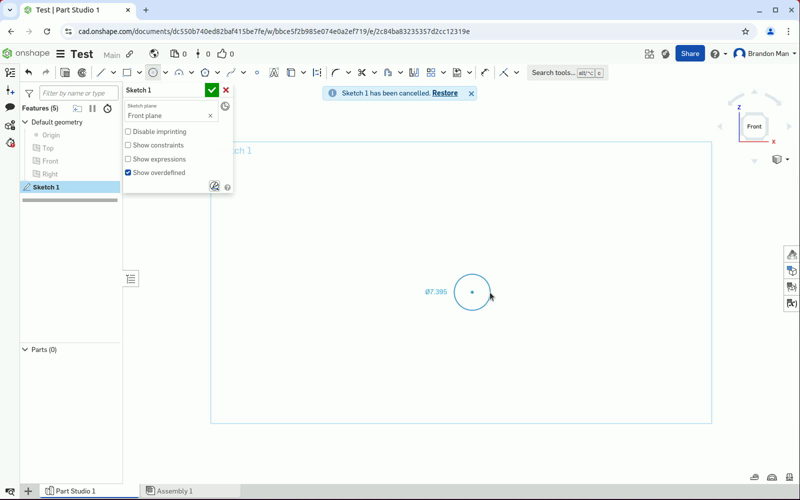
key(c)
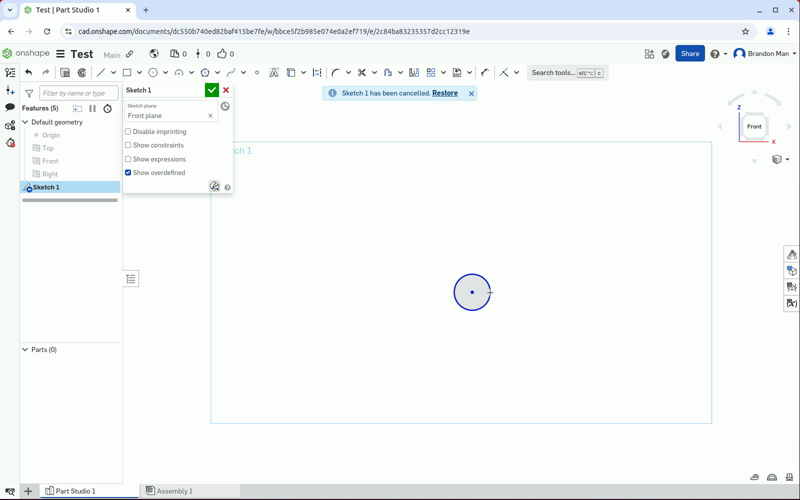
key_down(shift)
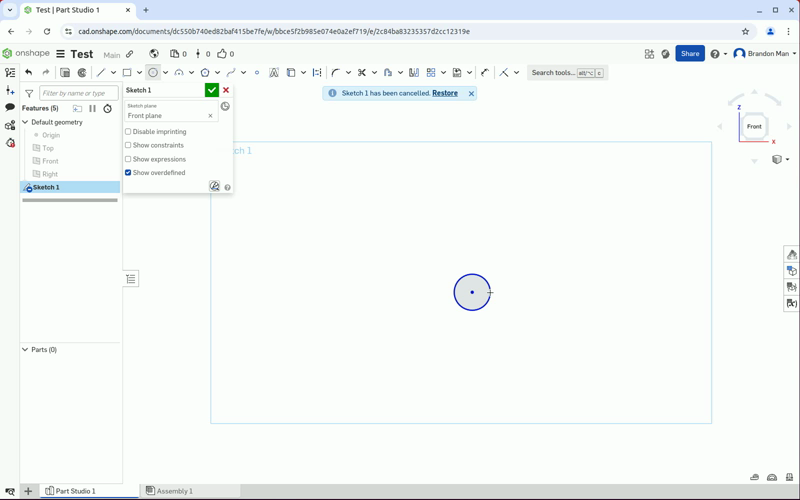
mouse_move(472, 292)
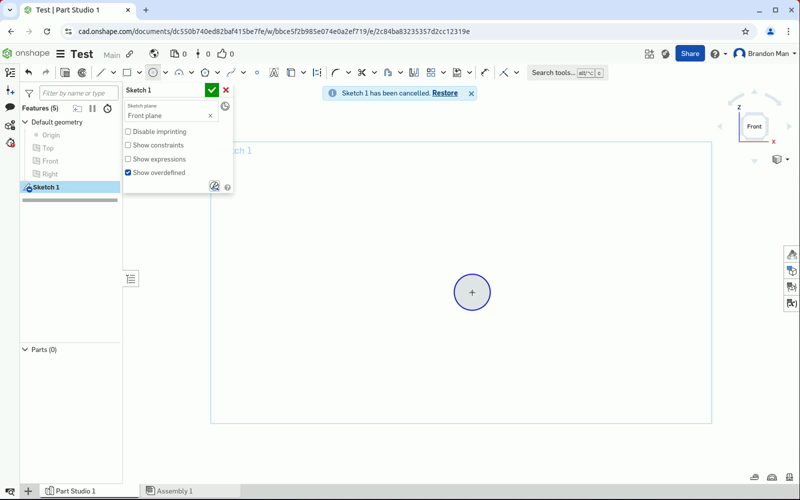
click(472, 292)
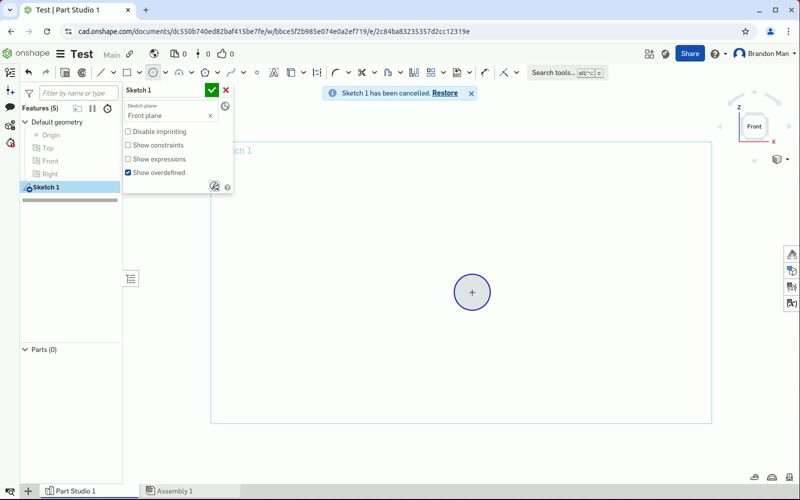
key_up(shift)
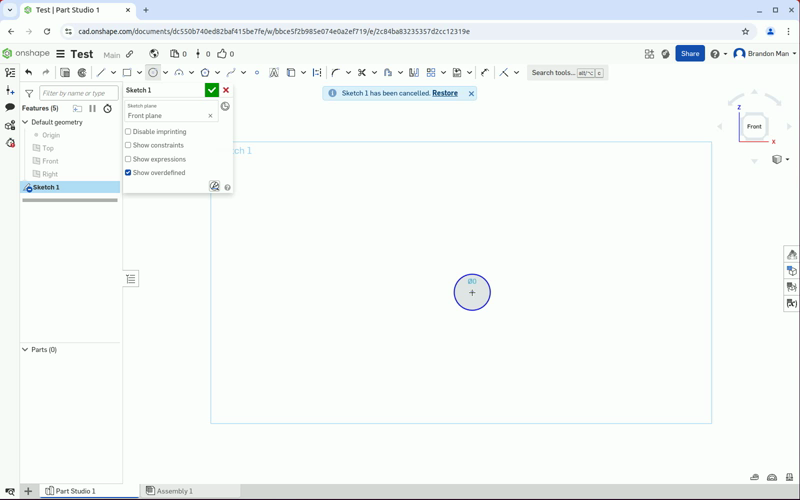
mouse_move(481, 292)
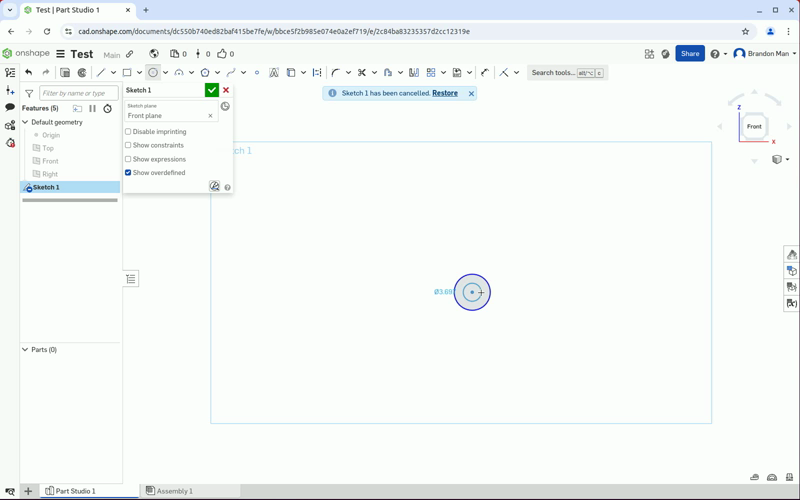
click(481, 292)
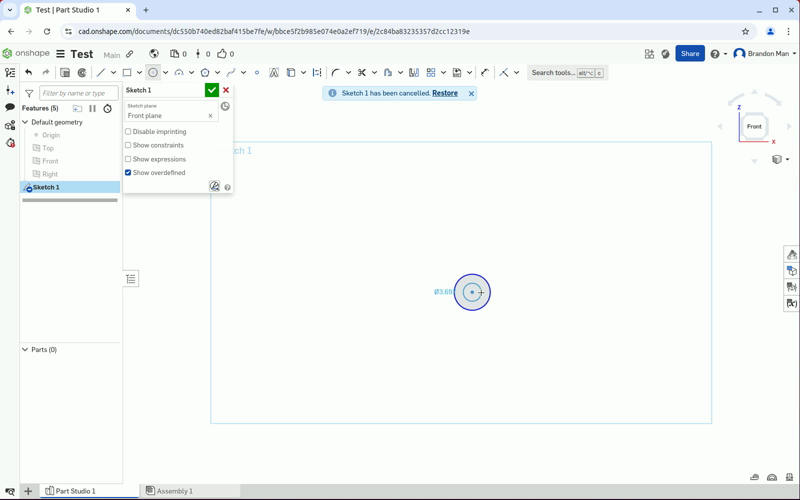
key(esc)
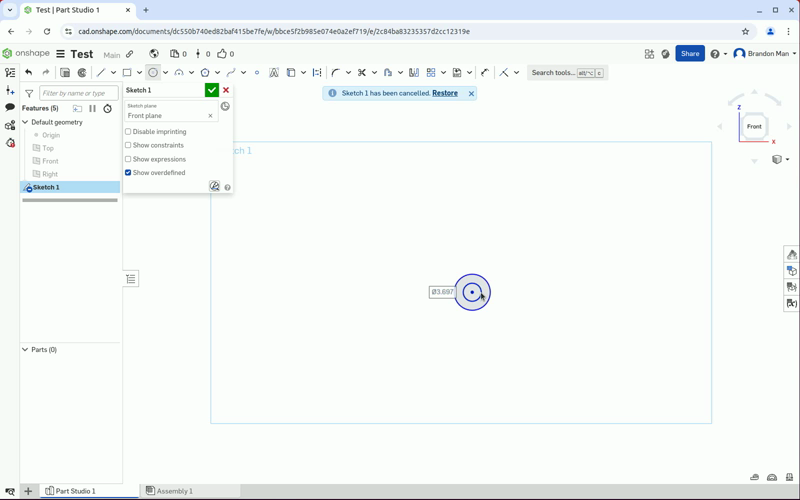
mouse_move(483, 285)
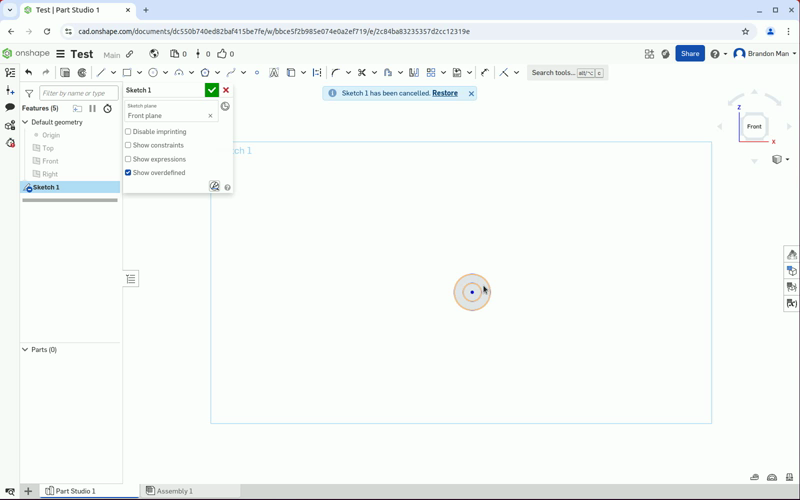
scroll(6)
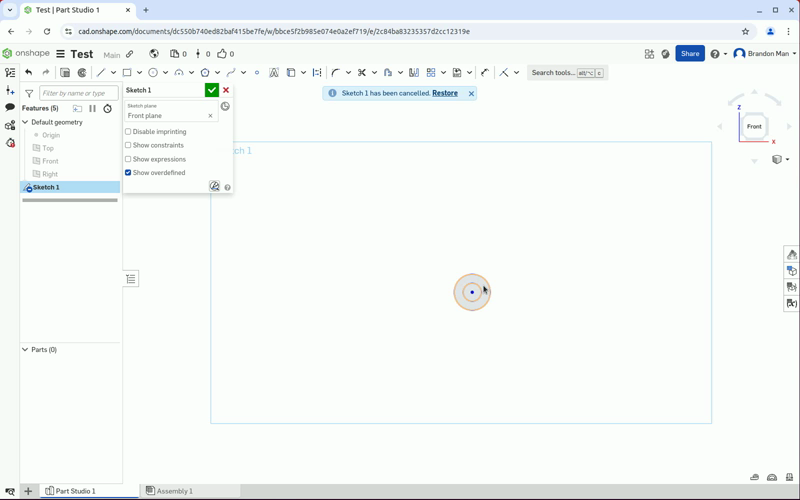
scroll(6)
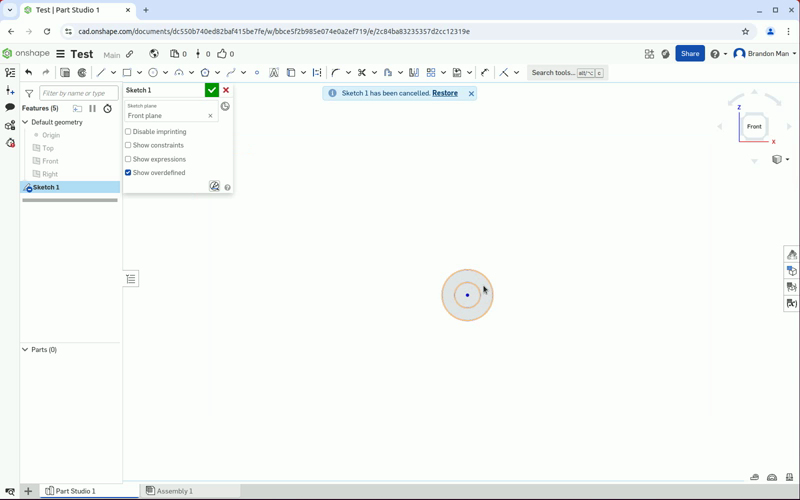
scroll(6)
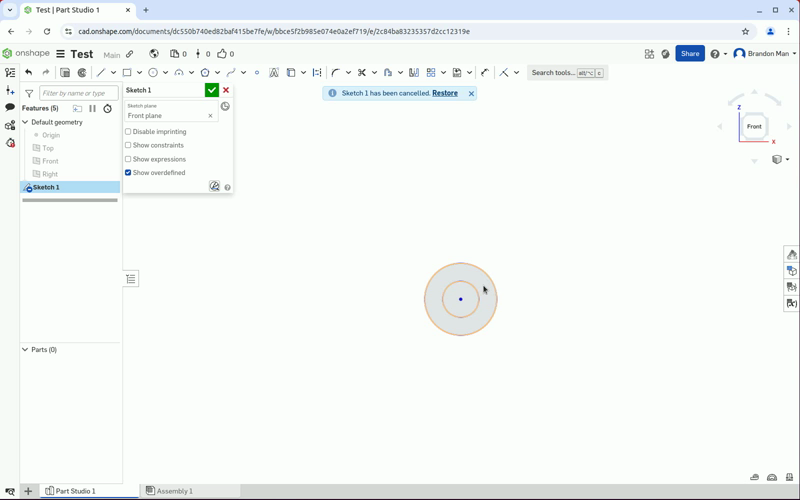
scroll(6)
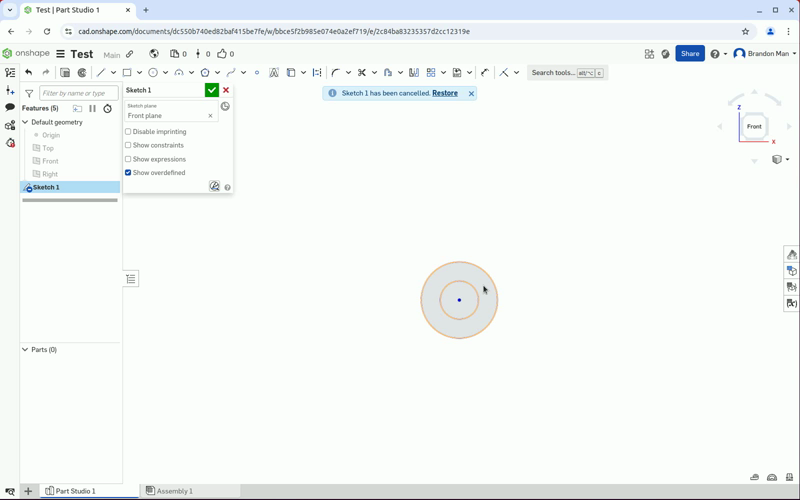
scroll(6)
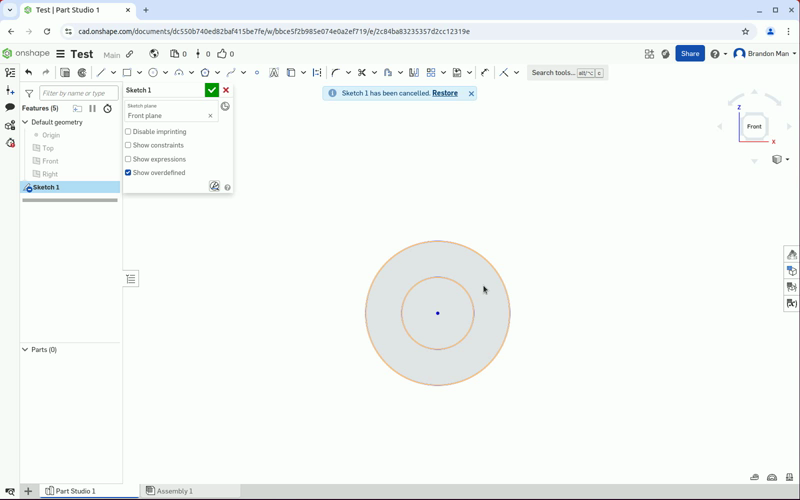
scroll(6)
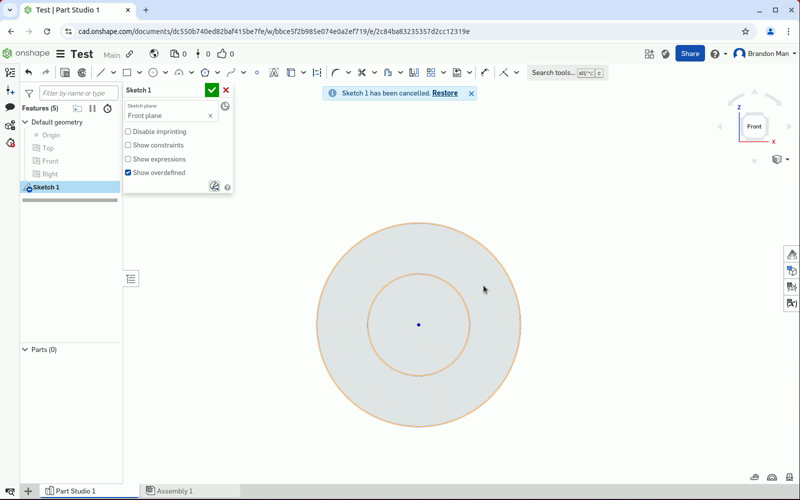
scroll(6)
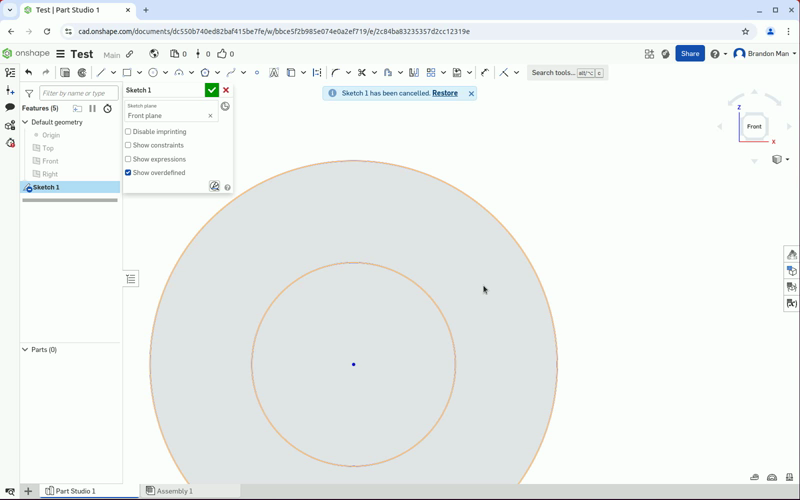
click(483, 285)
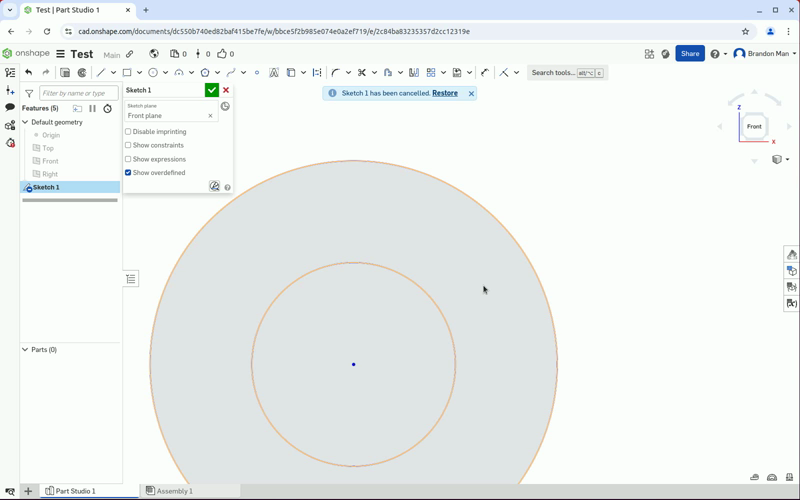
scroll(-6)
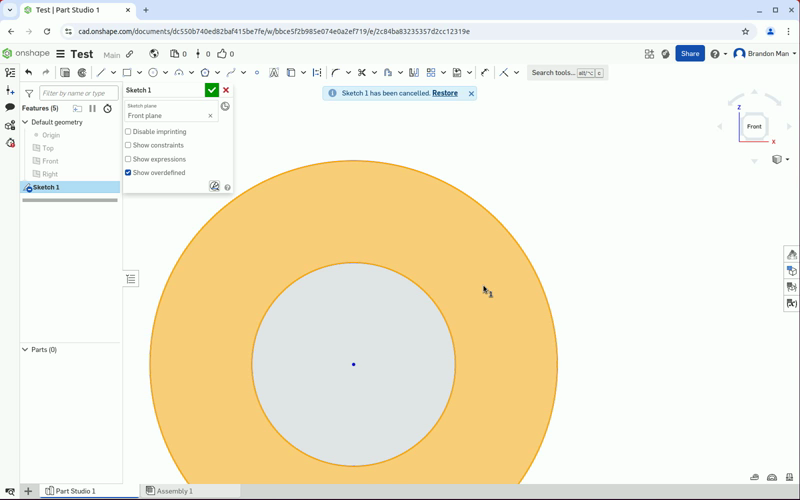
scroll(-6)
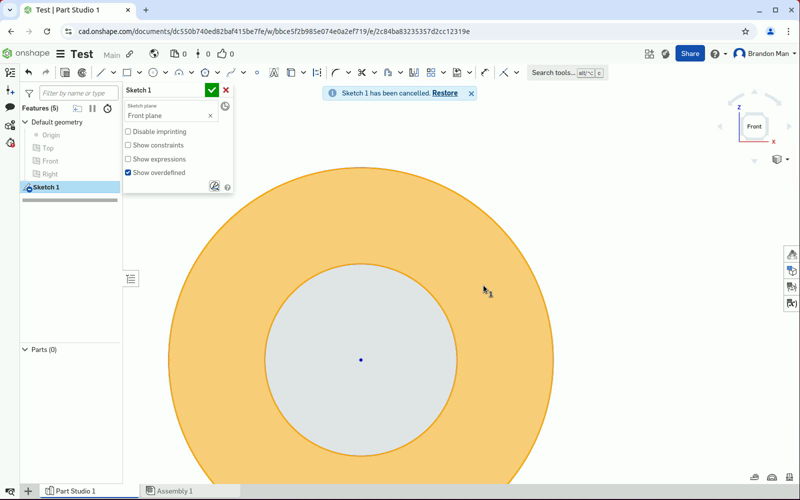
scroll(-6)
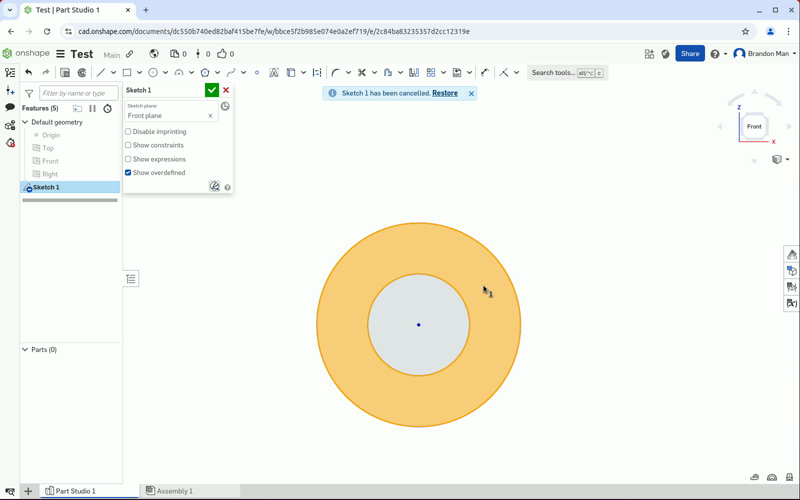
scroll(-6)
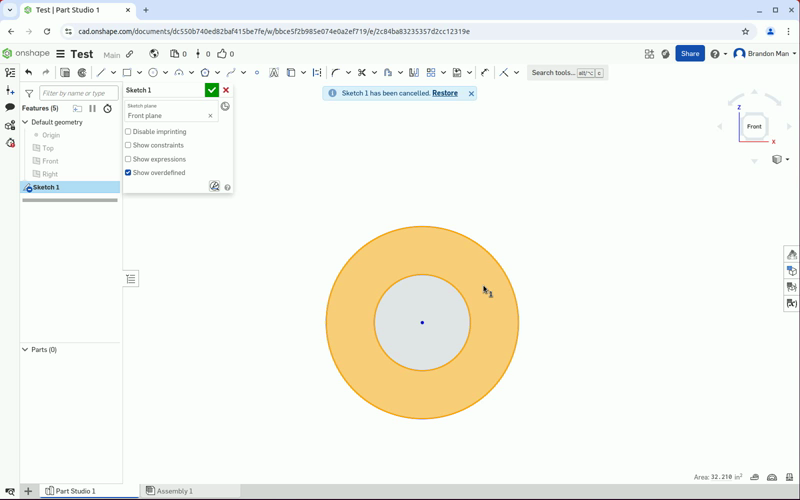
scroll(-6)
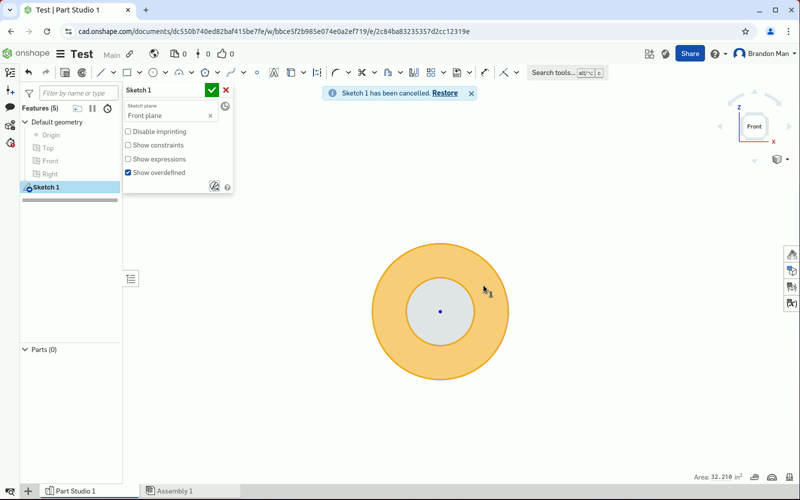
scroll(-6)
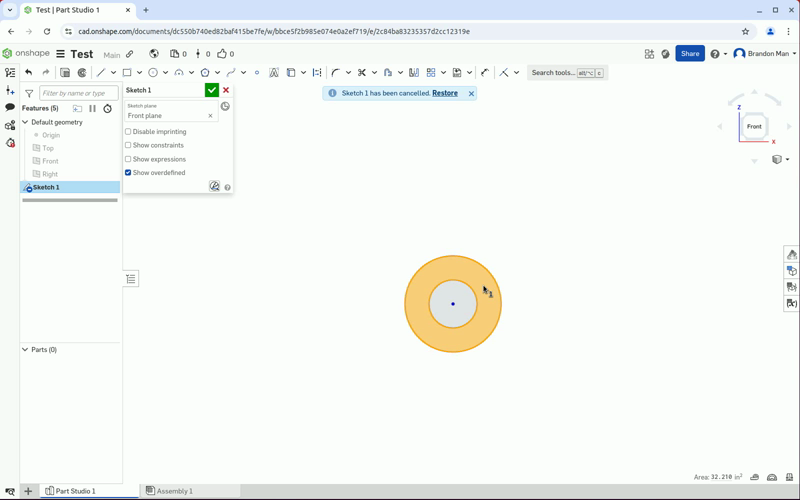
scroll(-6)
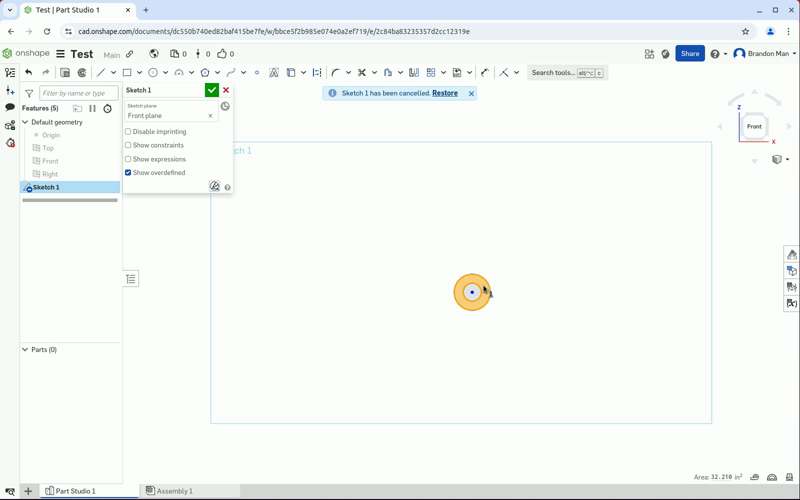
mouse_move(73, 352)
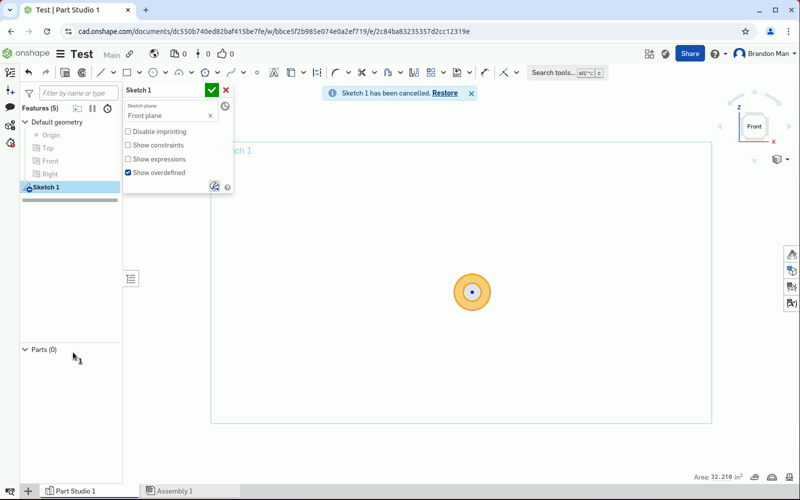
key(shift+y)
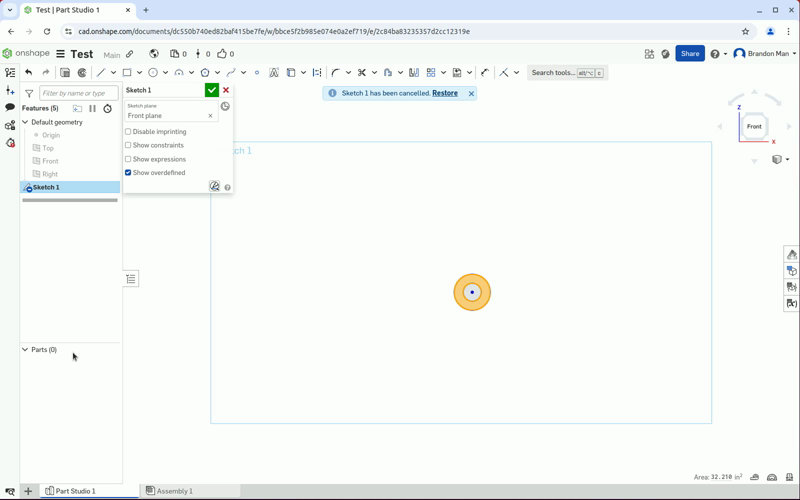
key(shift+e)
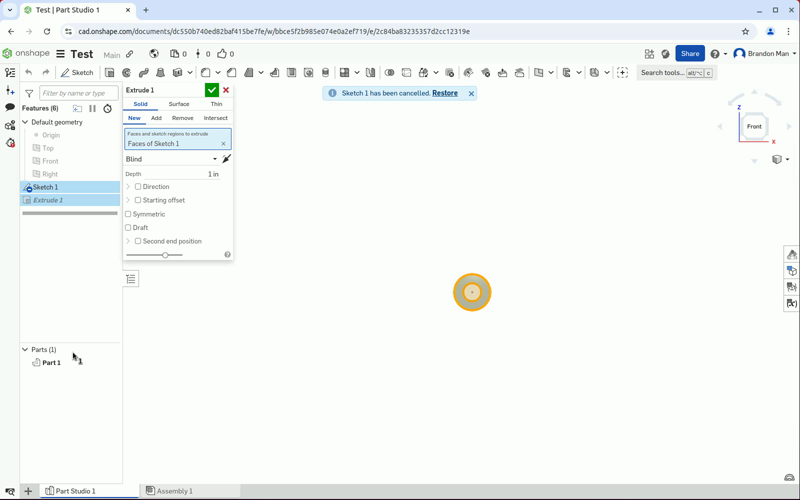
mouse_move(143, 106)
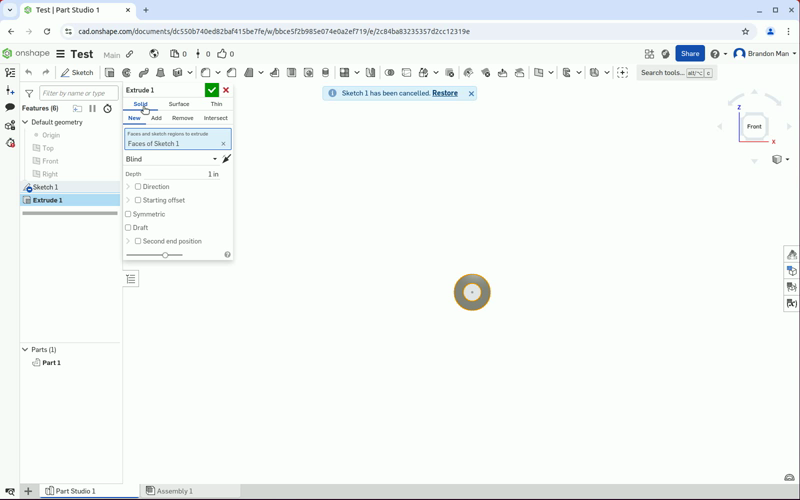
click(143, 106)
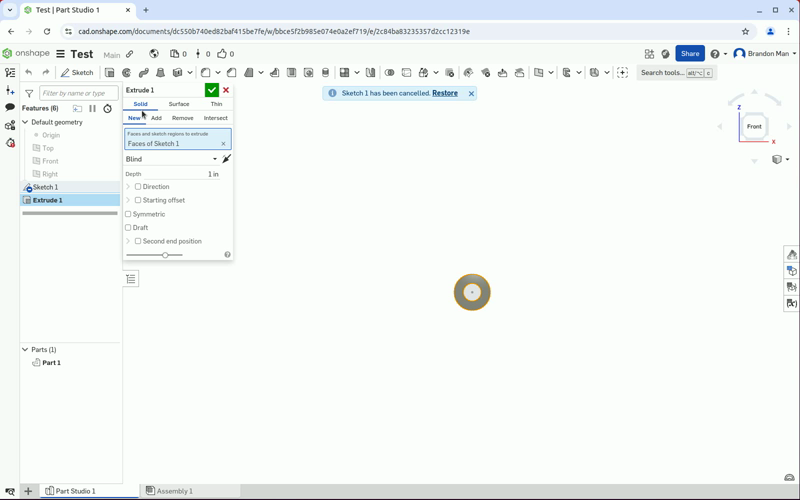
mouse_move(137, 120)
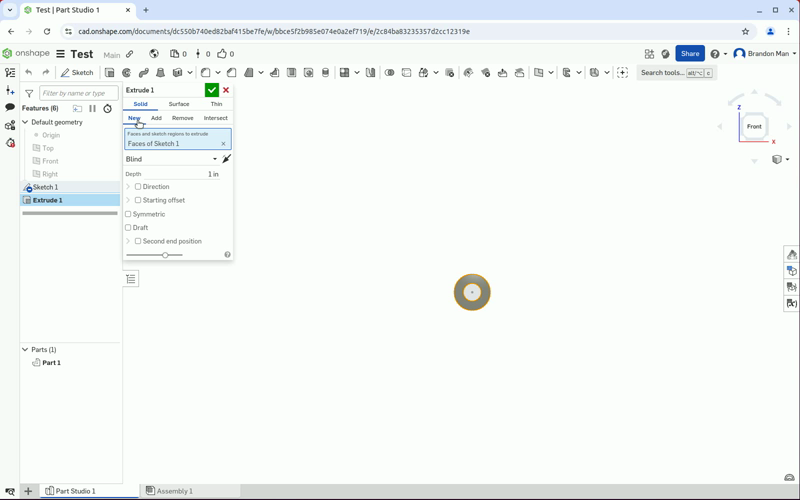
click(137, 120)
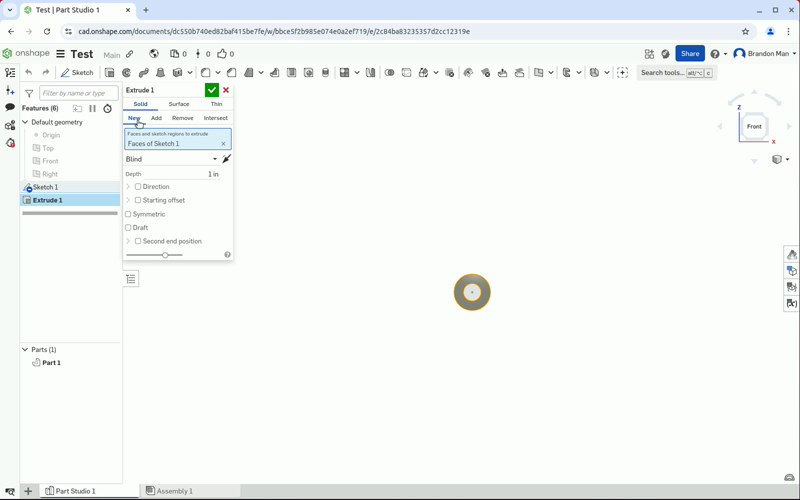
key(tab, 4)
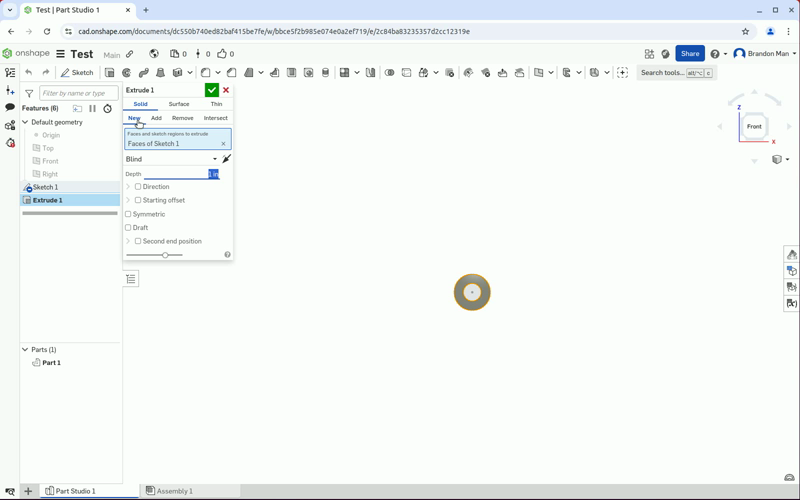
text(2.166)
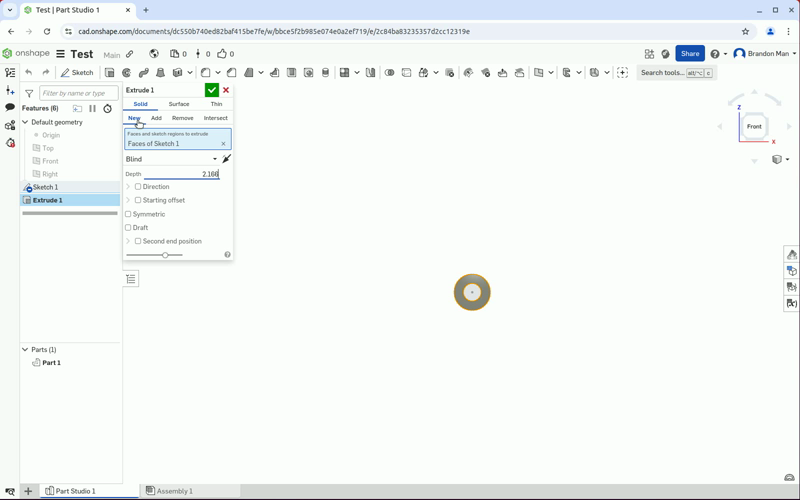
key(enter)
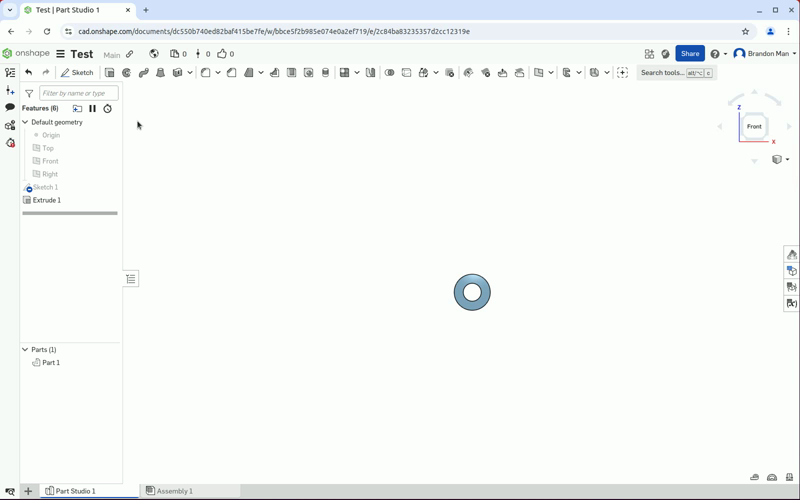
key(shift+h)
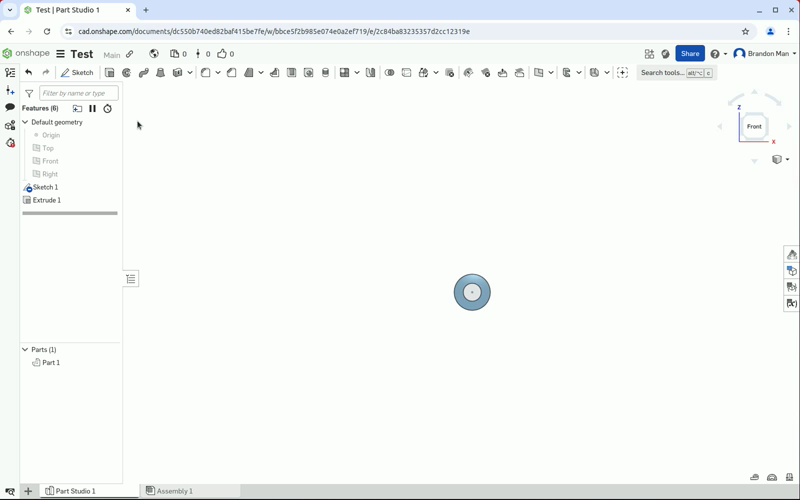
key(shift+h)
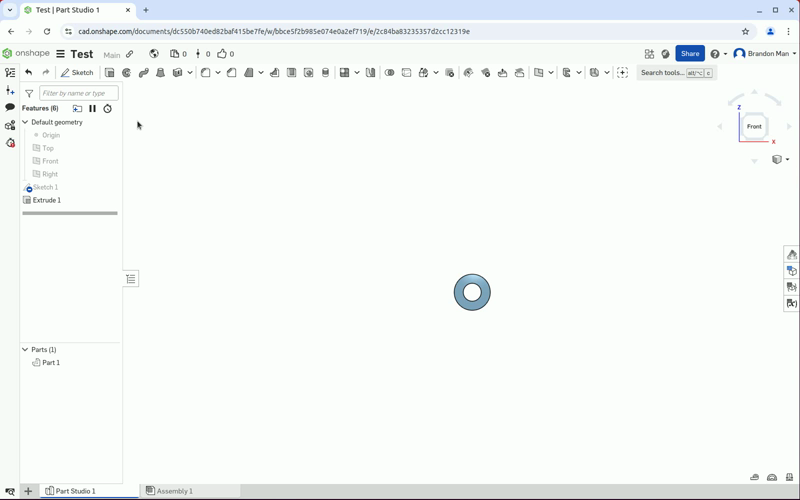
mouse_move(73, 189)
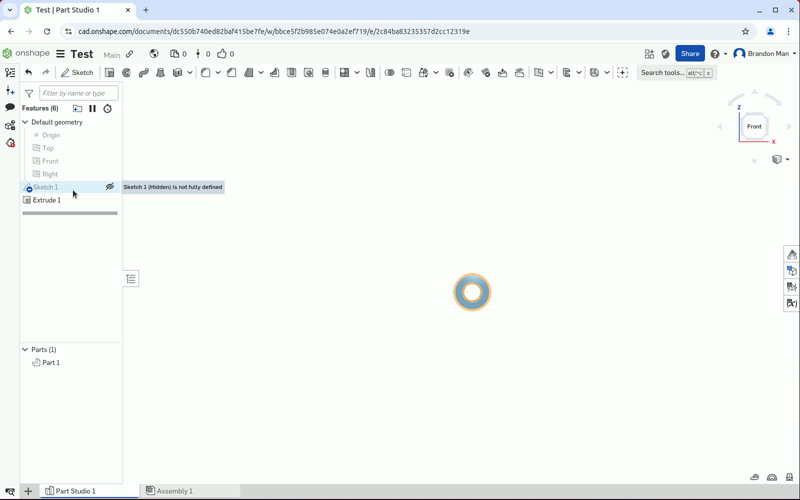
click(73, 189)
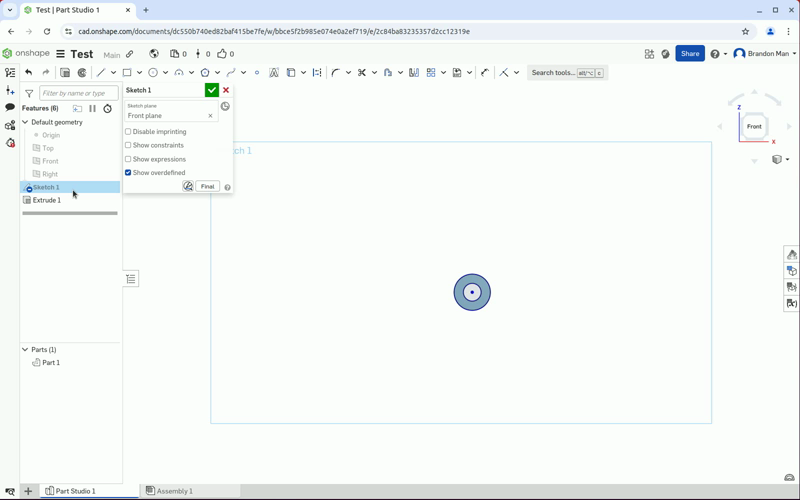
mouse_move(229, 92)
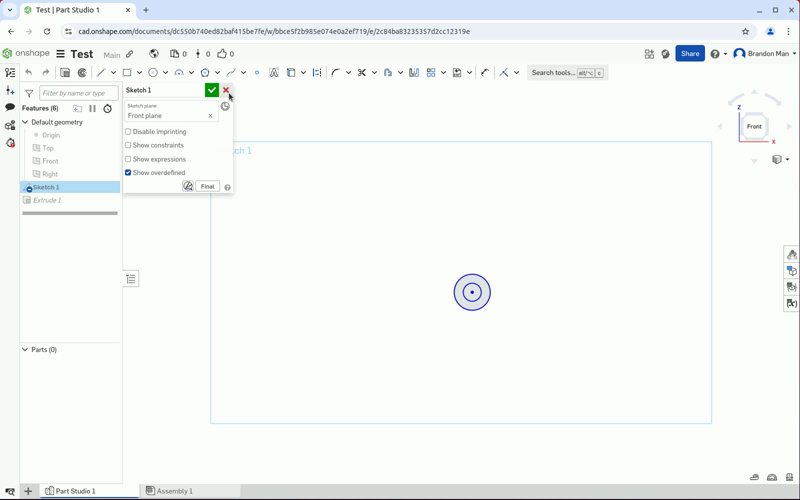
click(229, 92)
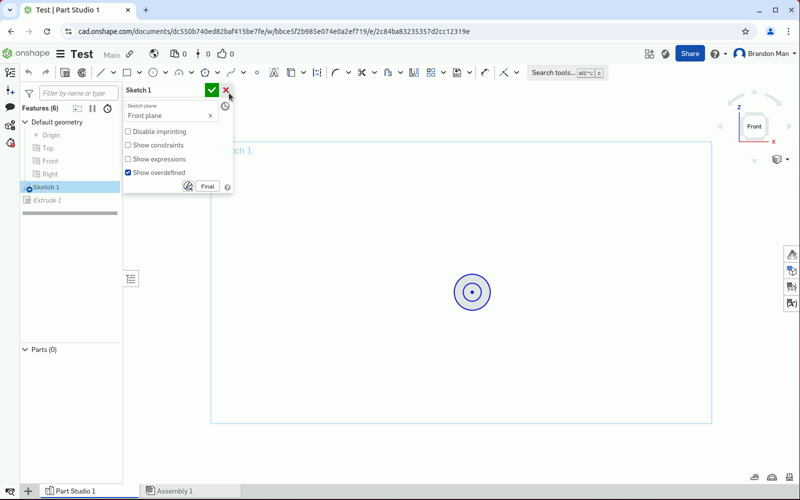
key(shift+s)
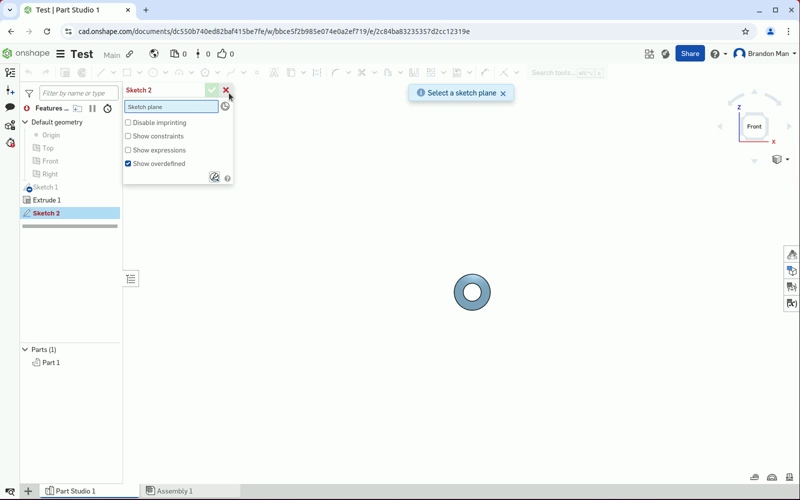
mouse_move(73, 163)
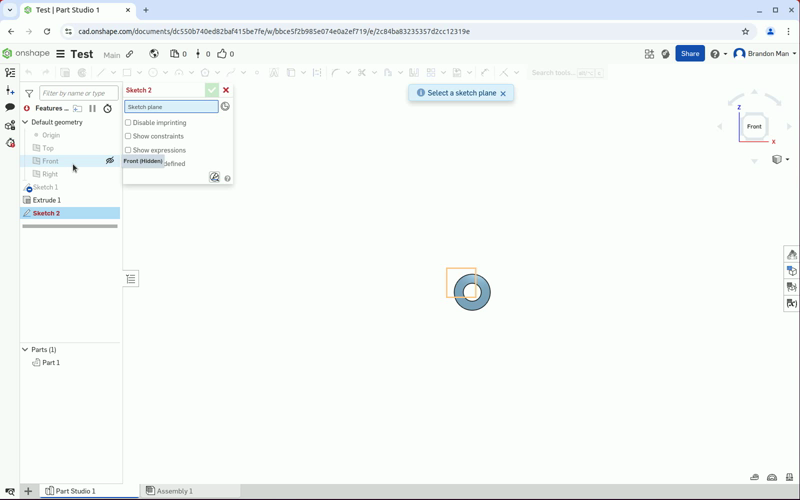
click(73, 163)
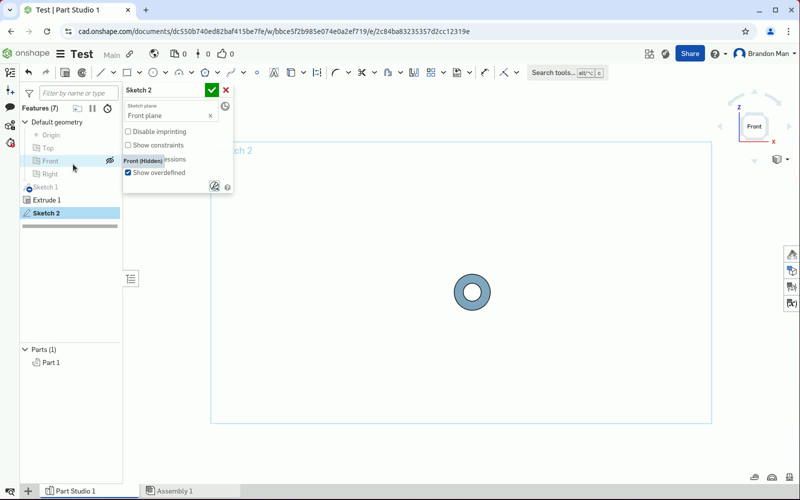
mouse_move(73, 352)
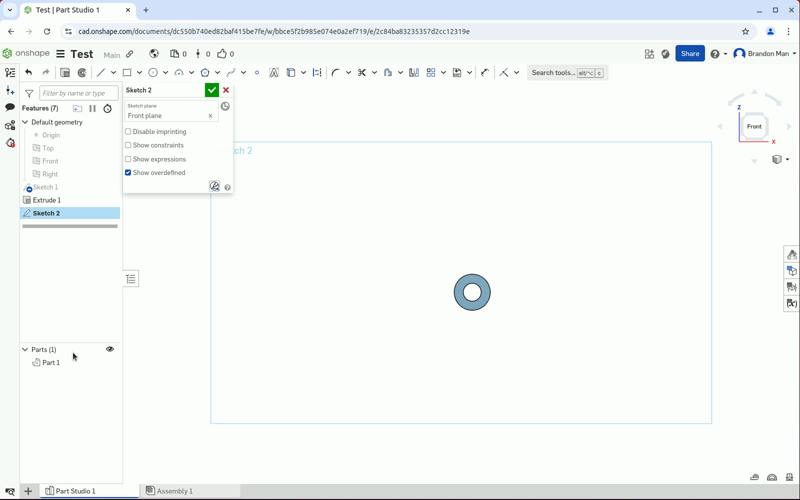
key(y)
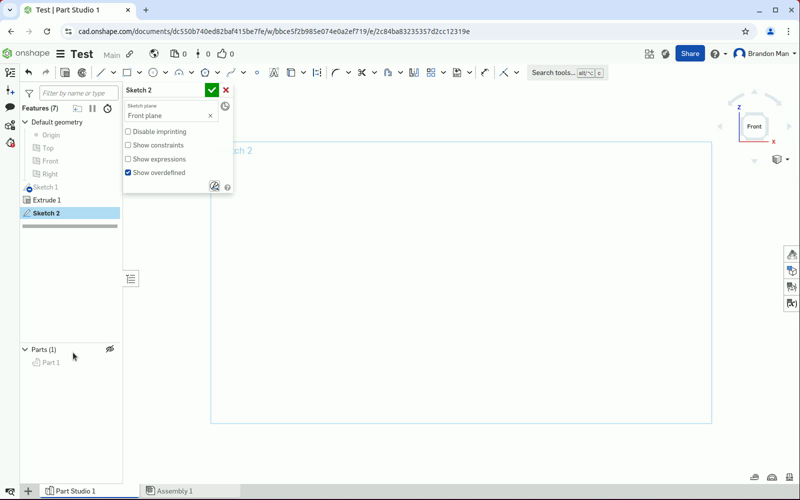
key(c)
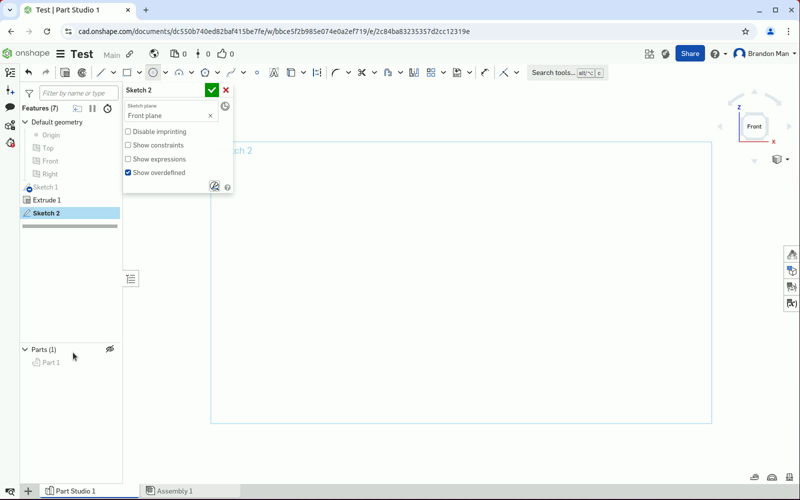
key_down(shift)
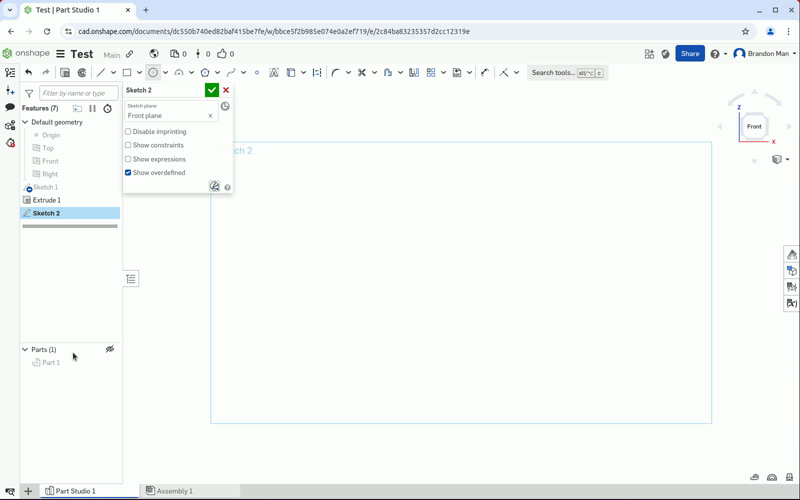
mouse_move(556, 292)
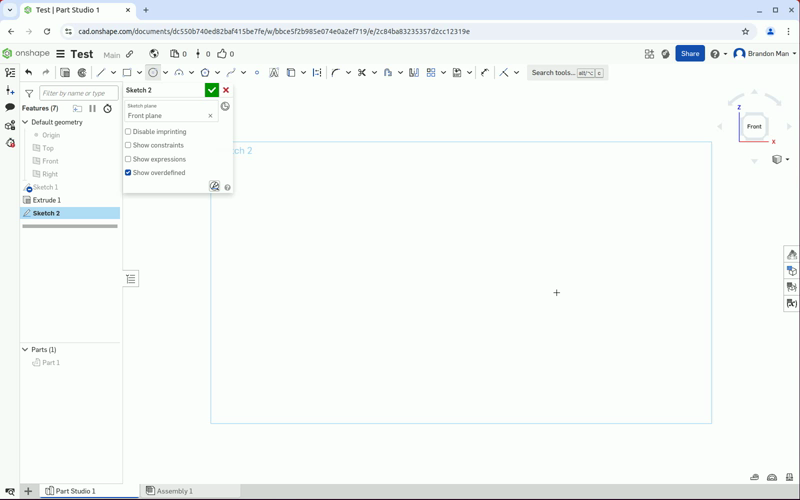
click(556, 292)
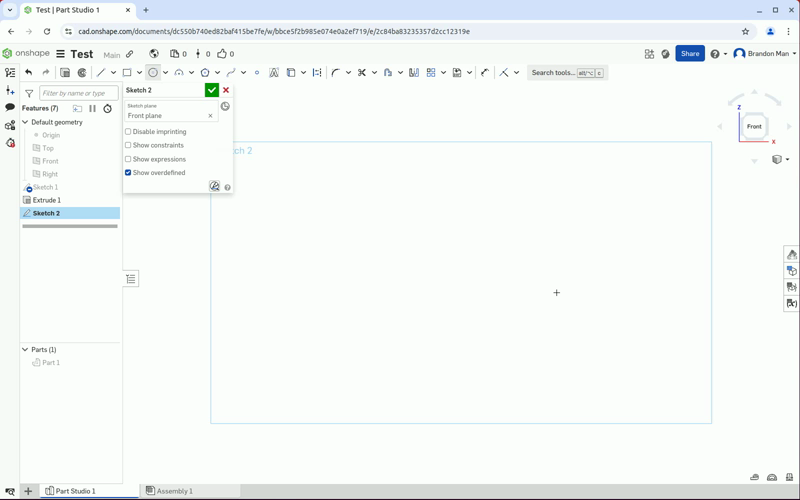
key_up(shift)
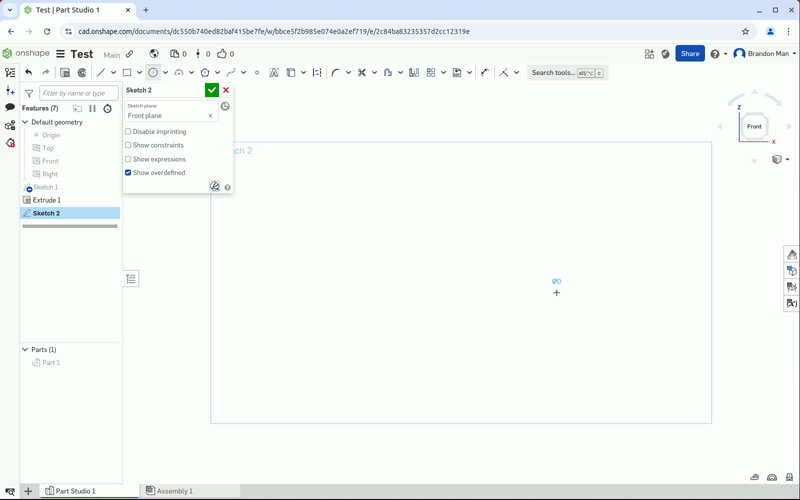
mouse_move(574, 292)
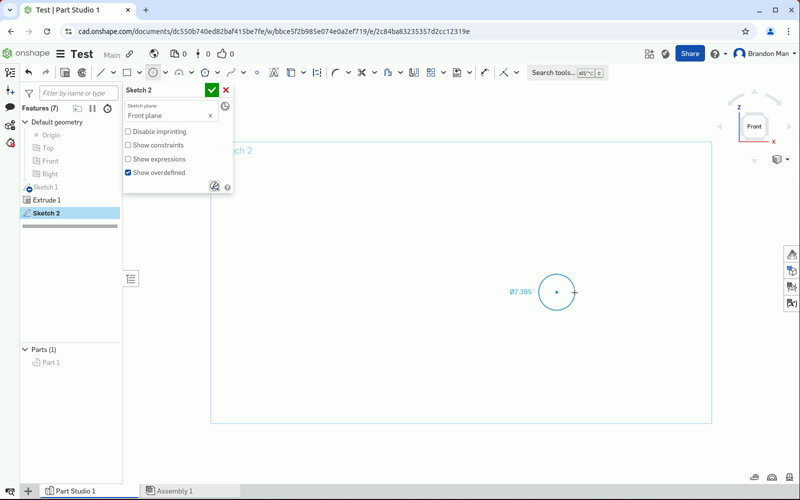
click(574, 292)
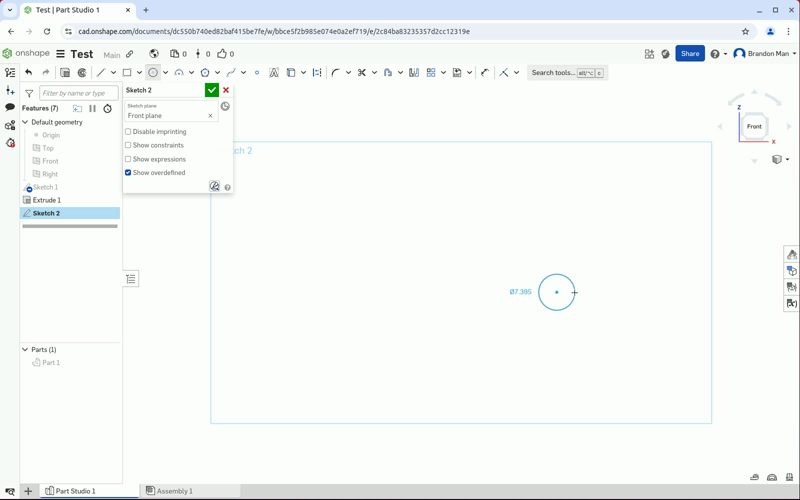
key(esc)
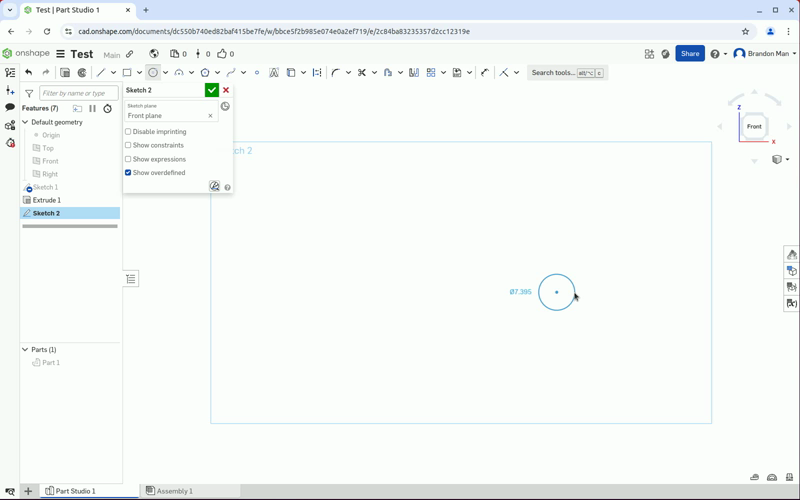
key(c)
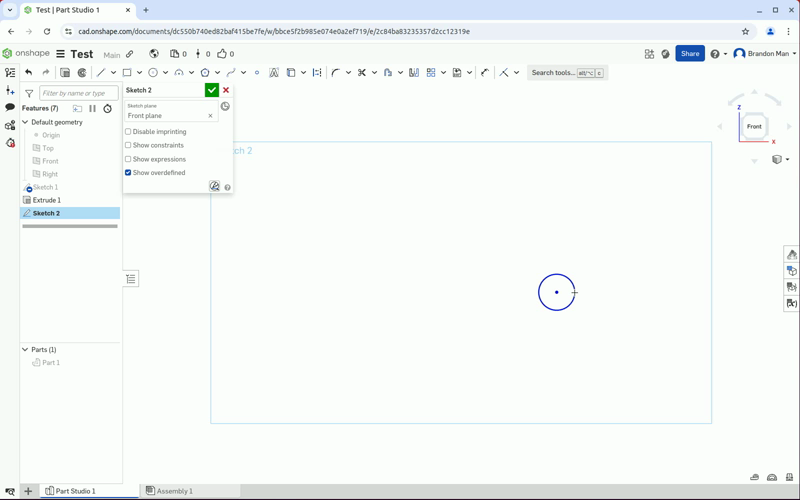
key_down(shift)
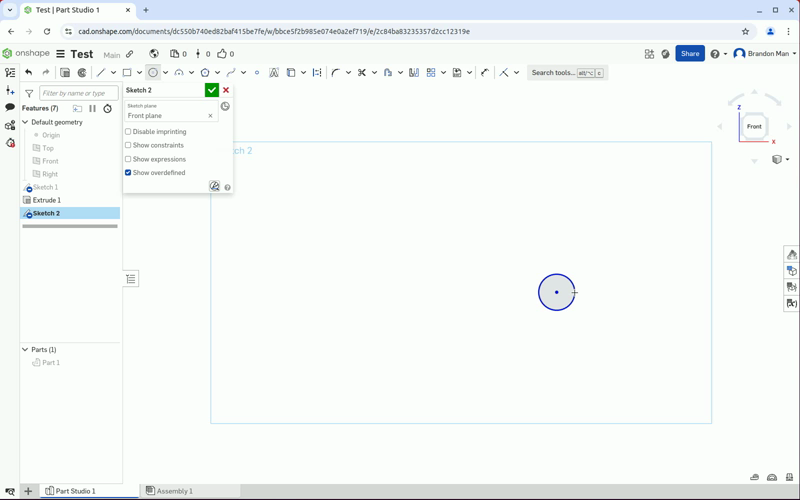
mouse_move(556, 292)
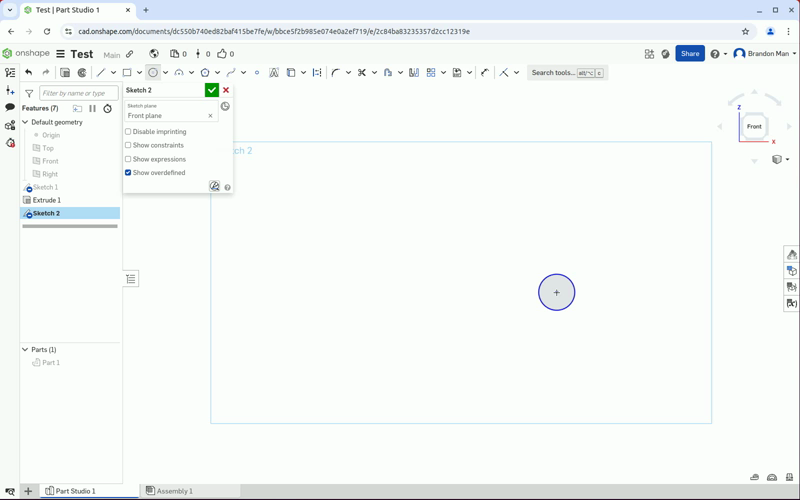
click(556, 292)
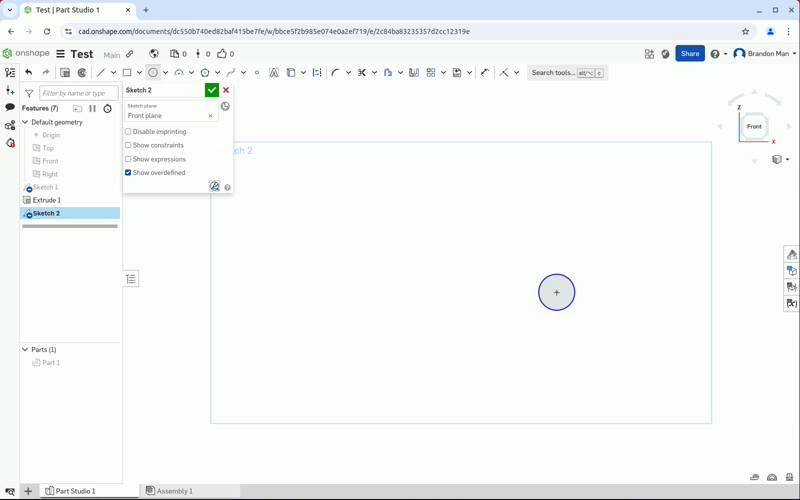
key_up(shift)
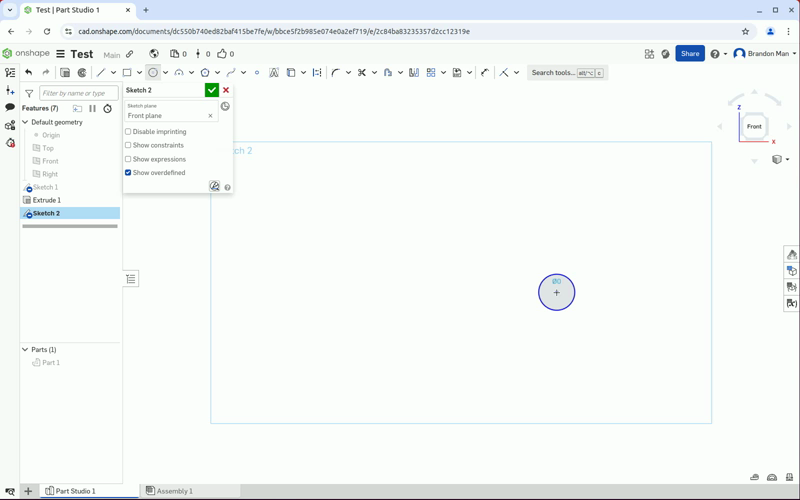
mouse_move(565, 292)
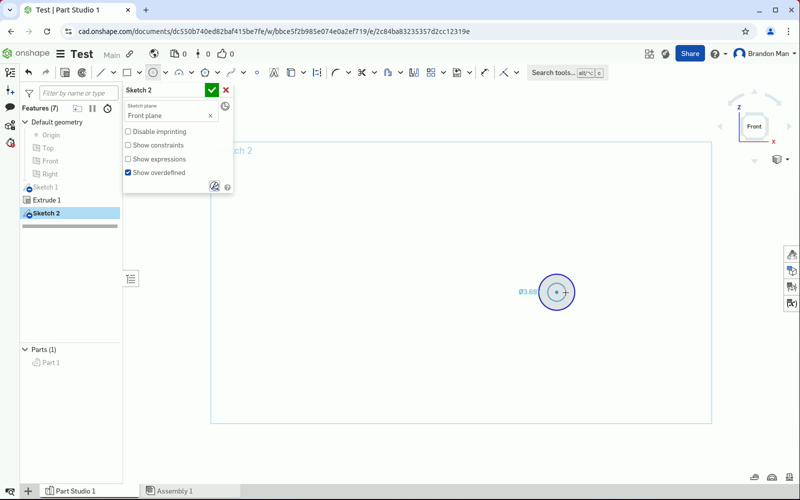
click(565, 292)
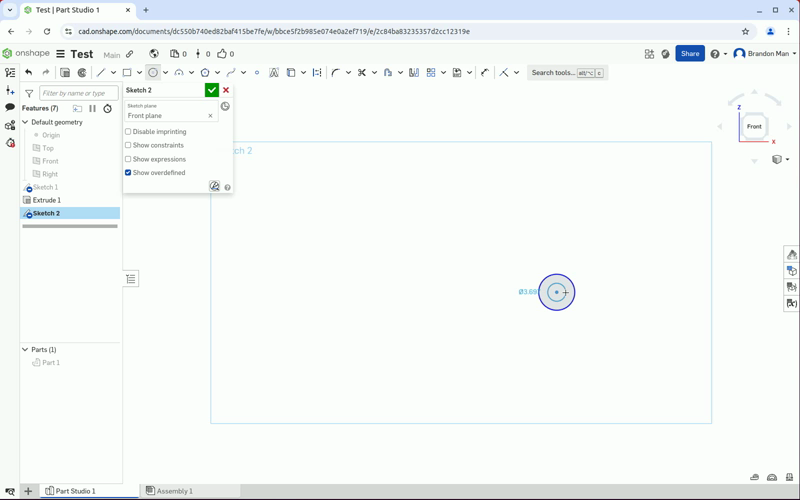
key(esc)
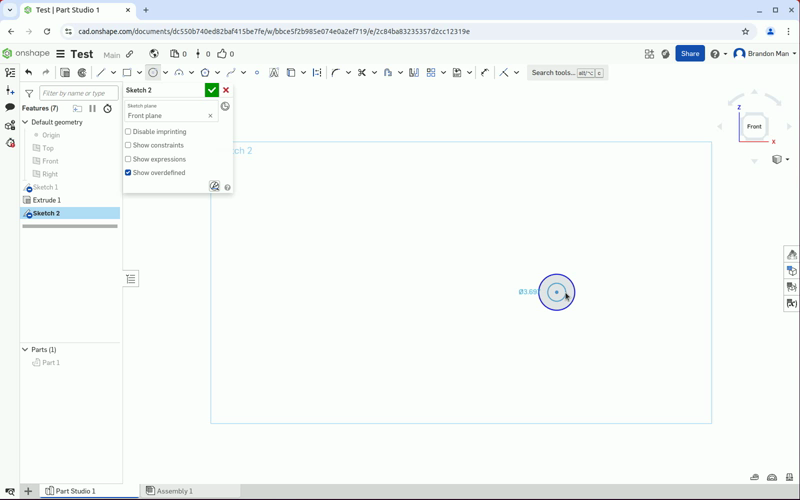
mouse_move(557, 279)
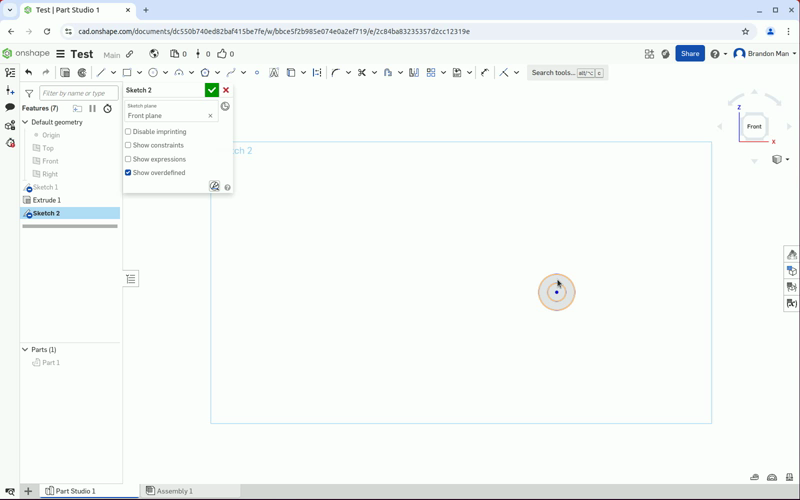
scroll(6)
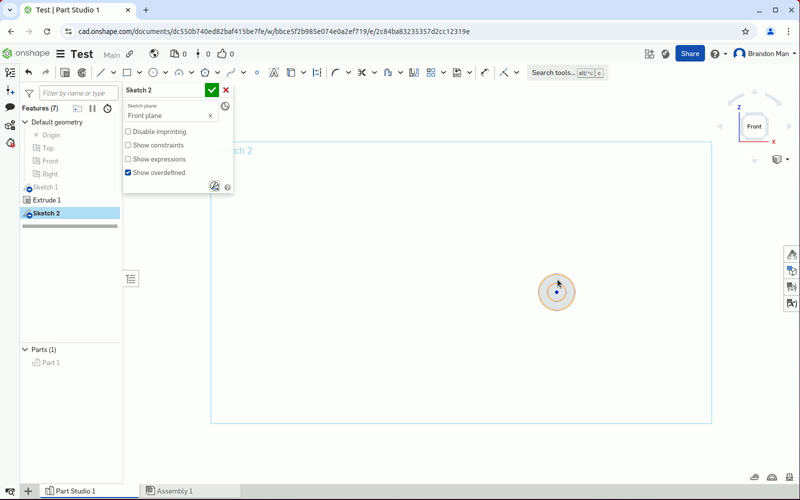
scroll(6)
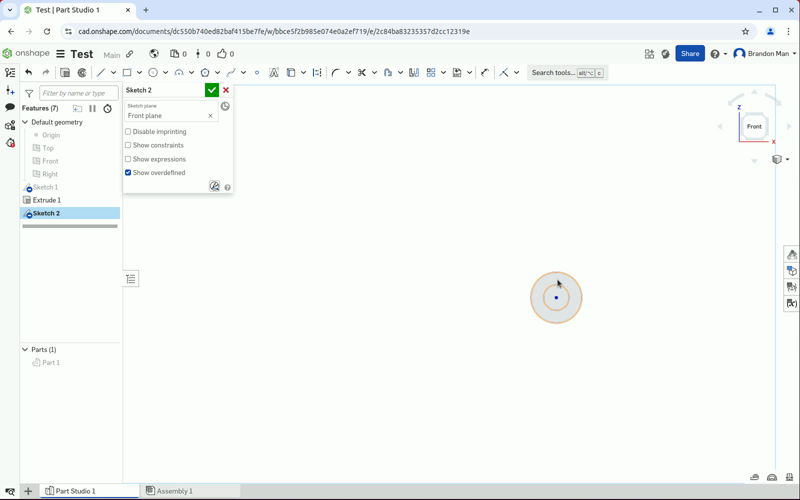
scroll(6)
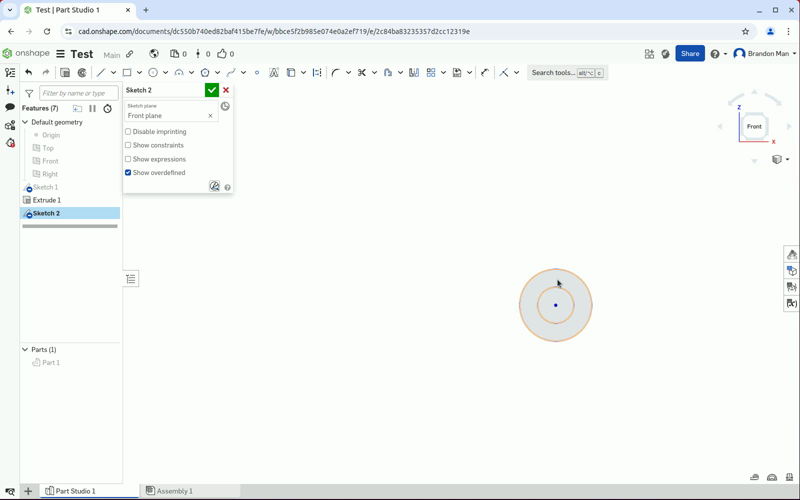
scroll(6)
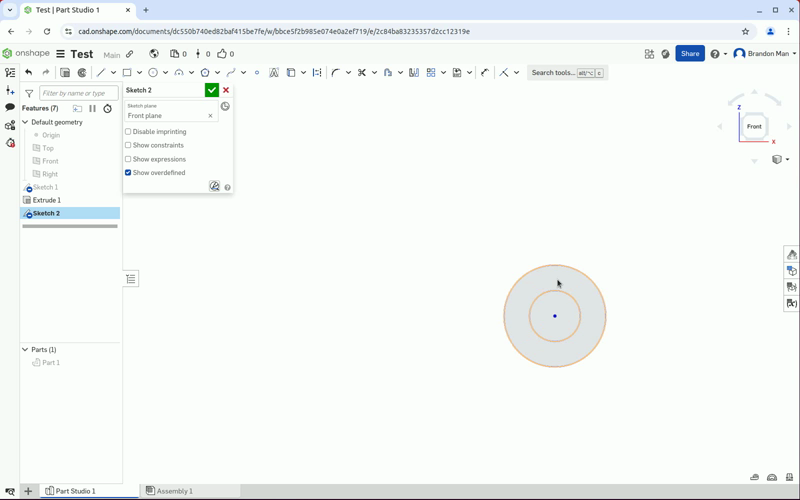
scroll(6)
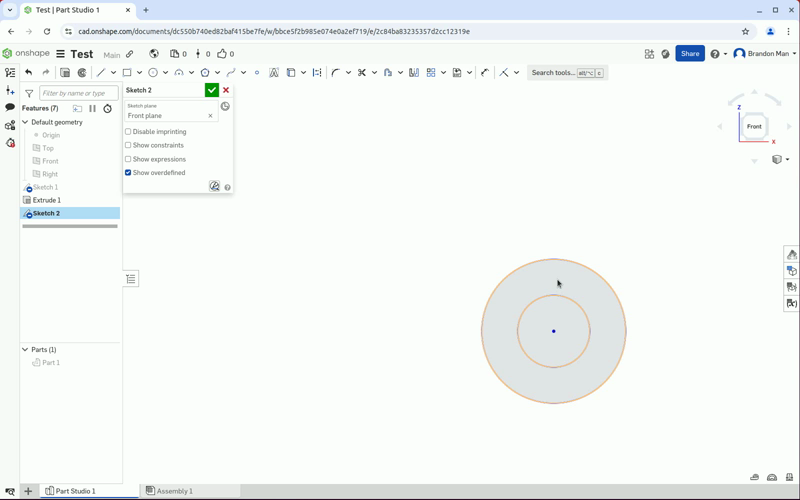
scroll(6)
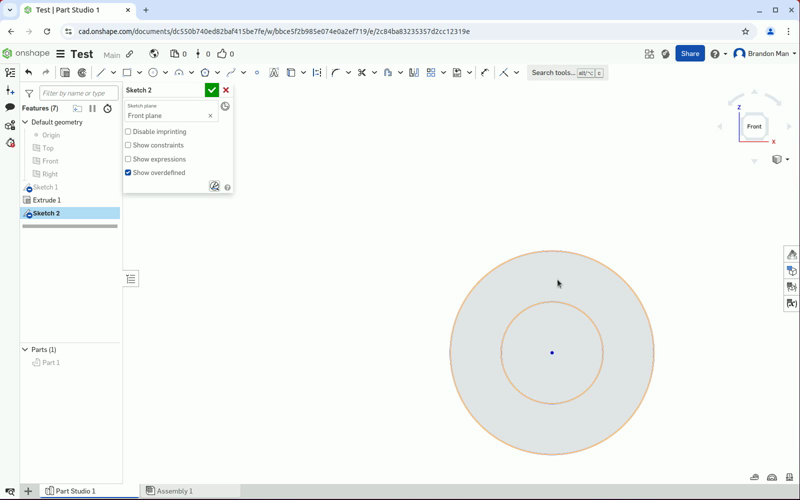
scroll(6)
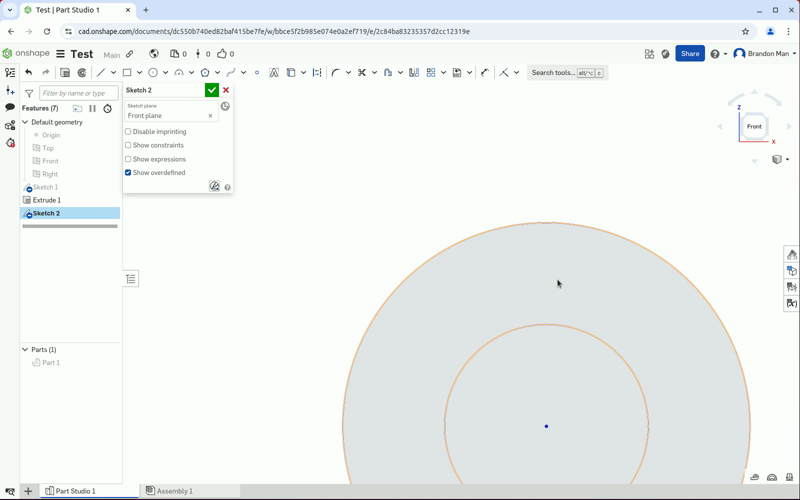
click(557, 279)
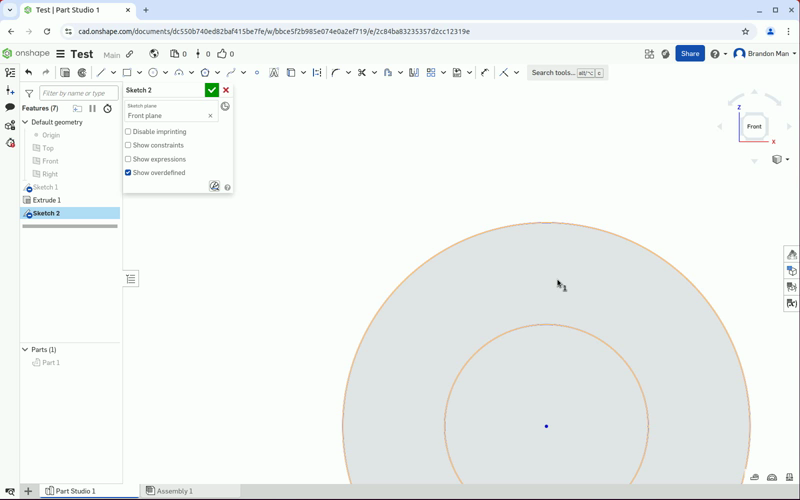
scroll(-6)
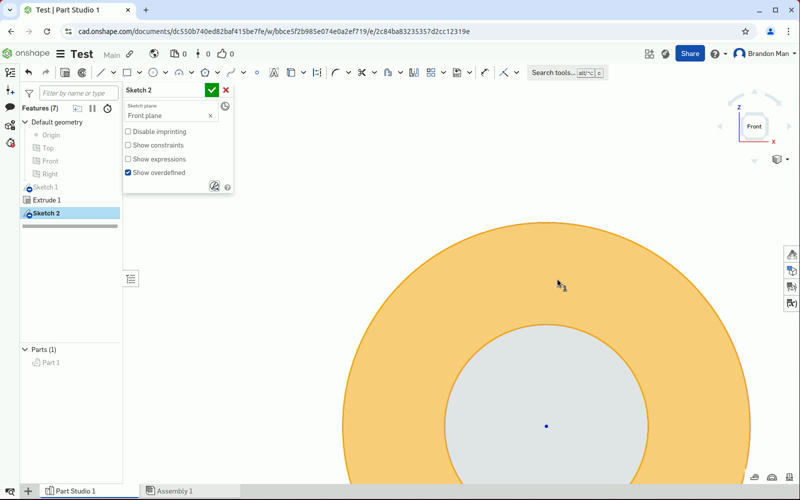
scroll(-6)
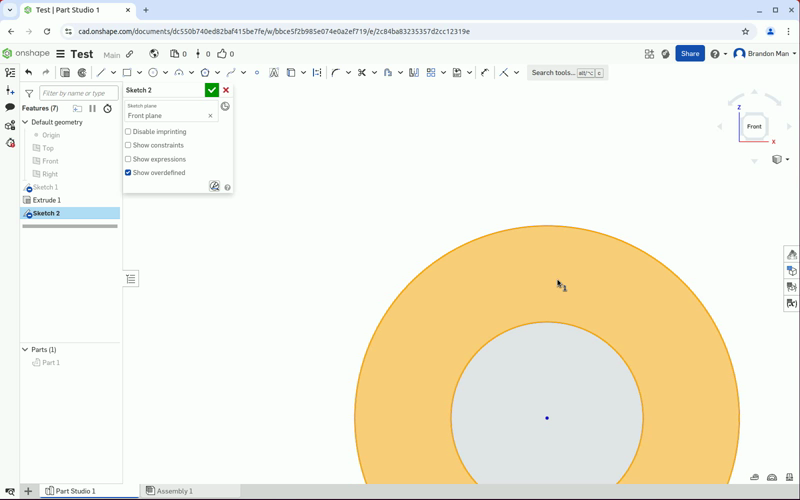
scroll(-6)
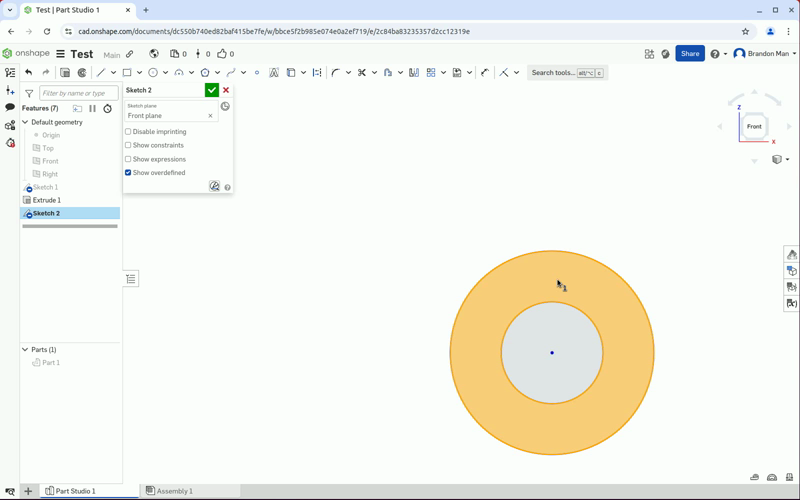
scroll(-6)
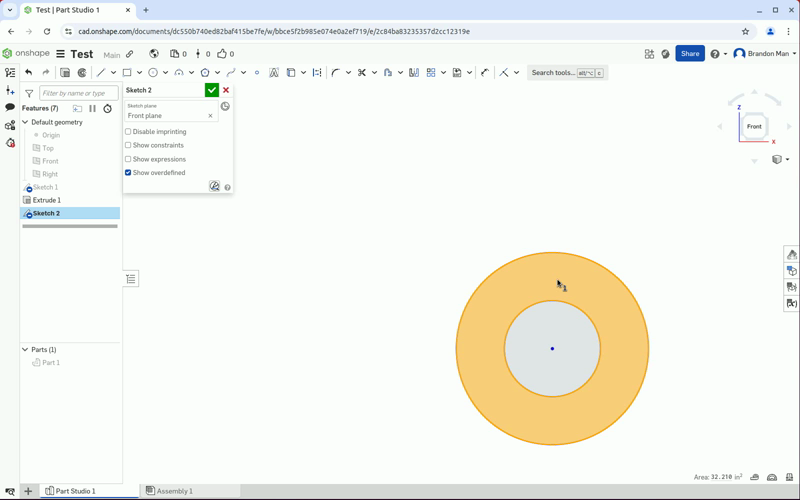
scroll(-6)
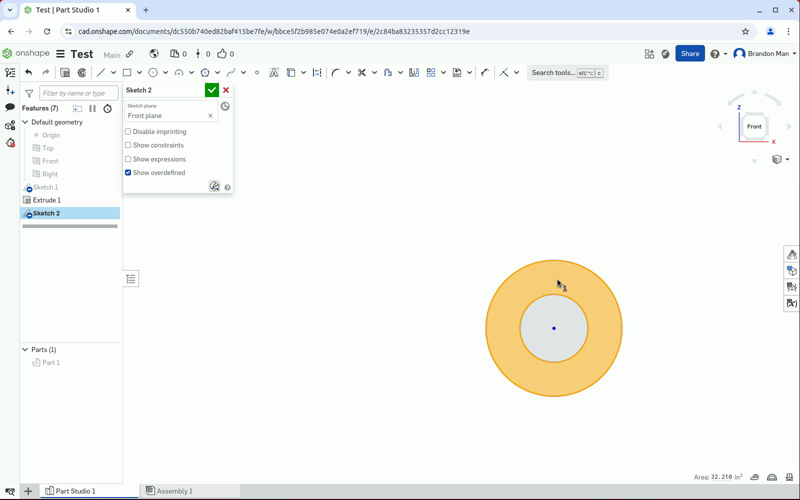
scroll(-6)
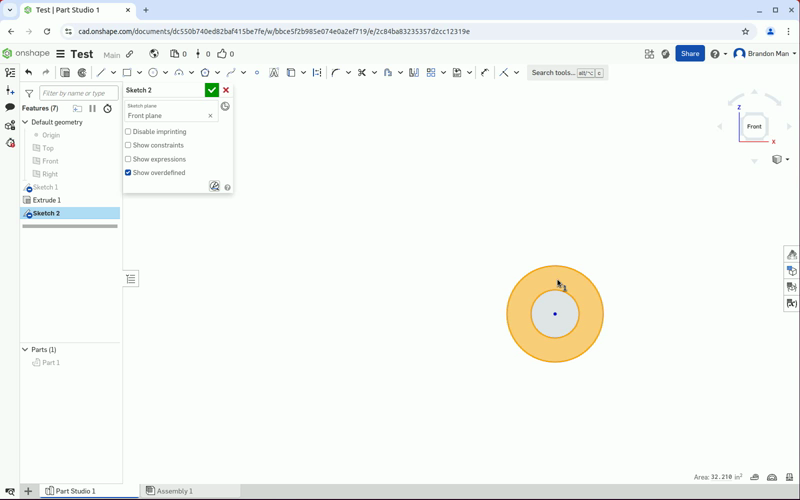
scroll(-6)
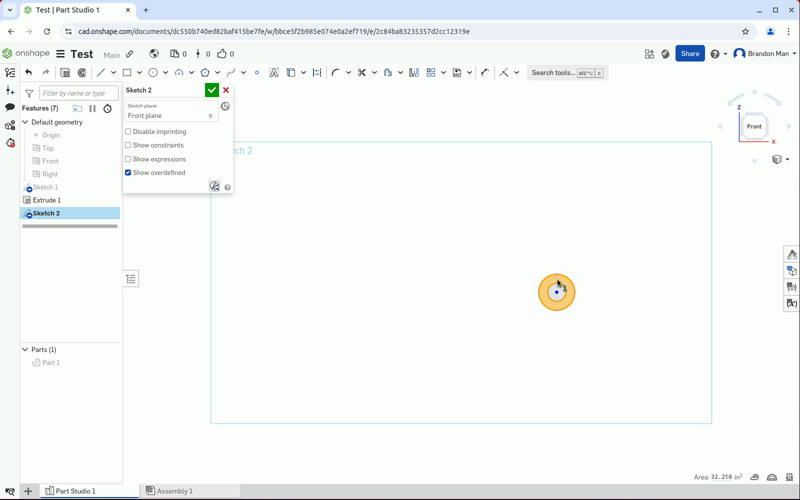
mouse_move(73, 352)
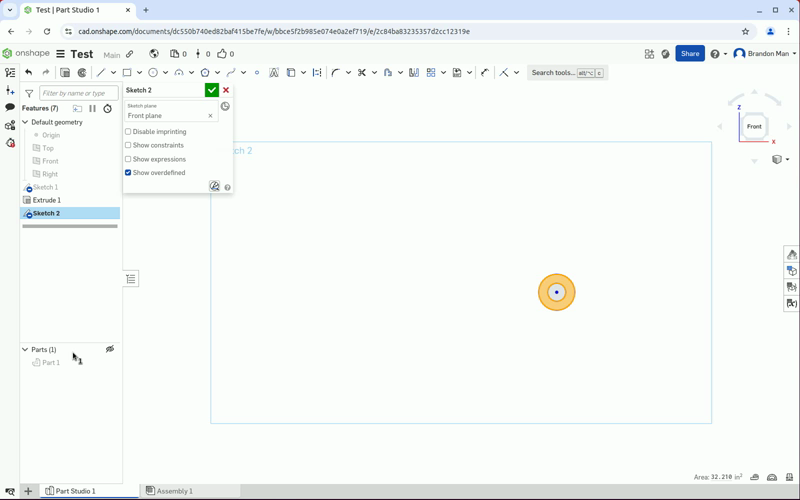
key(shift+y)
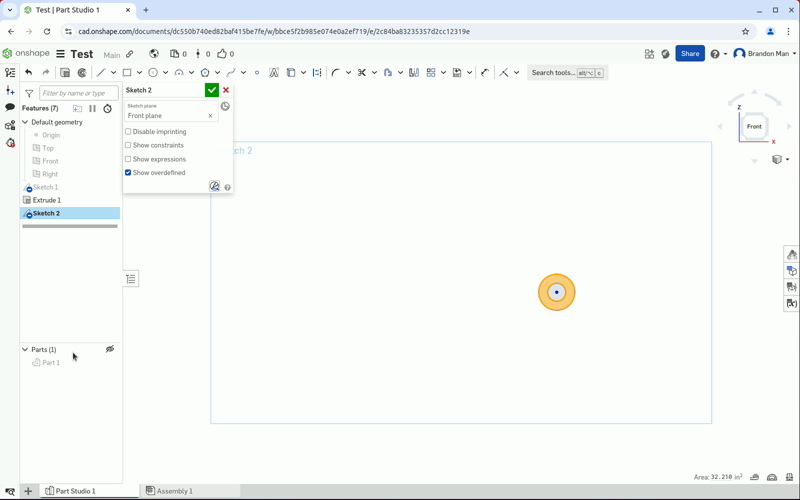
key(shift+e)
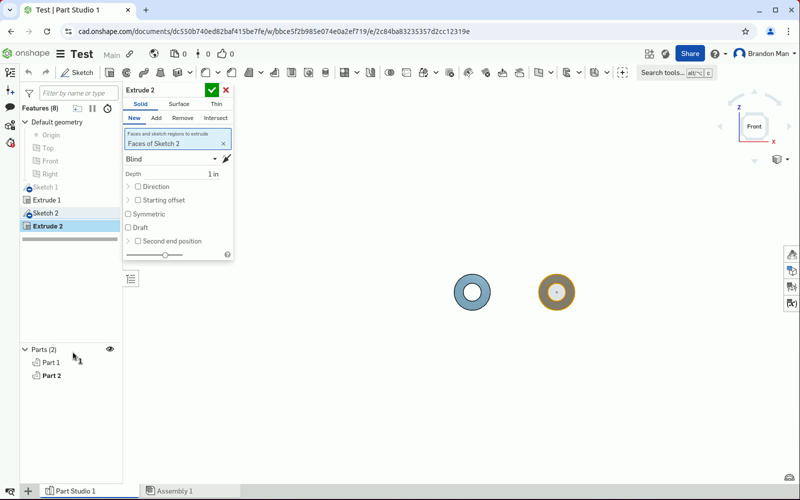
mouse_move(143, 106)
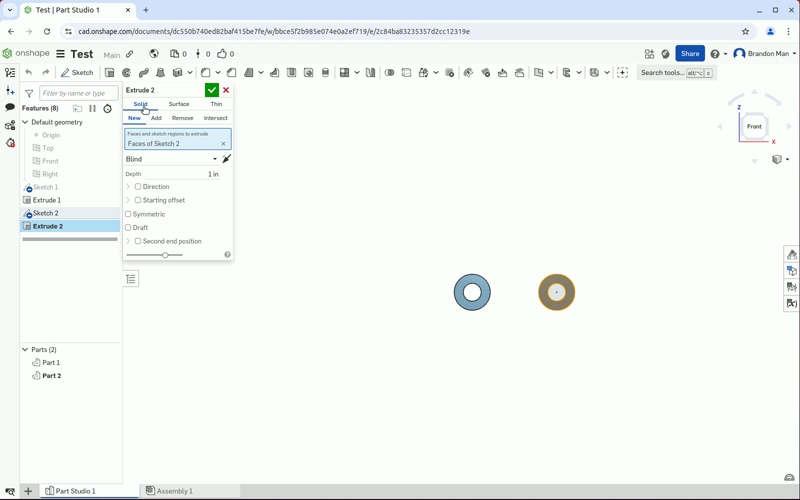
click(143, 106)
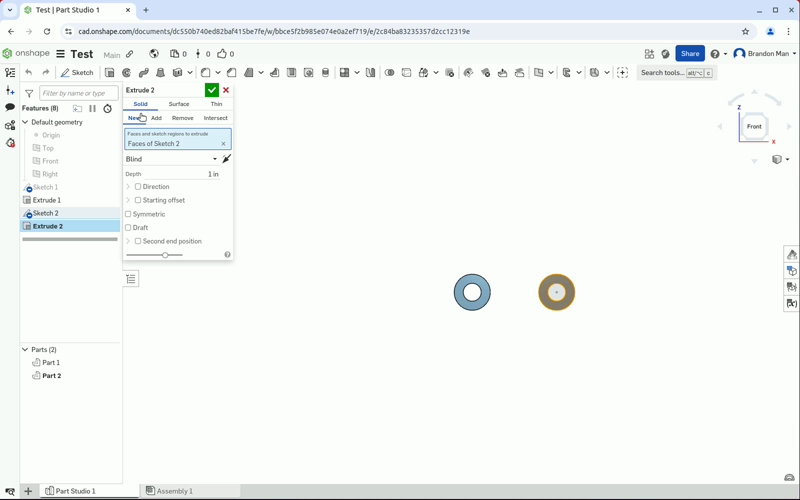
mouse_move(137, 120)
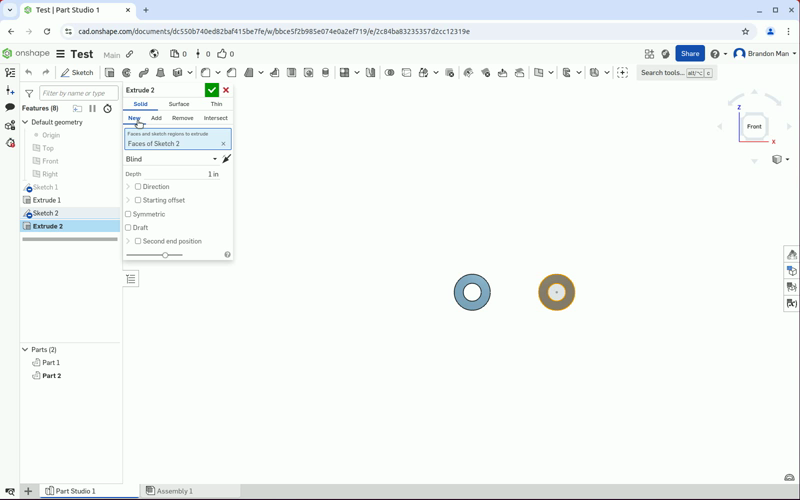
click(137, 120)
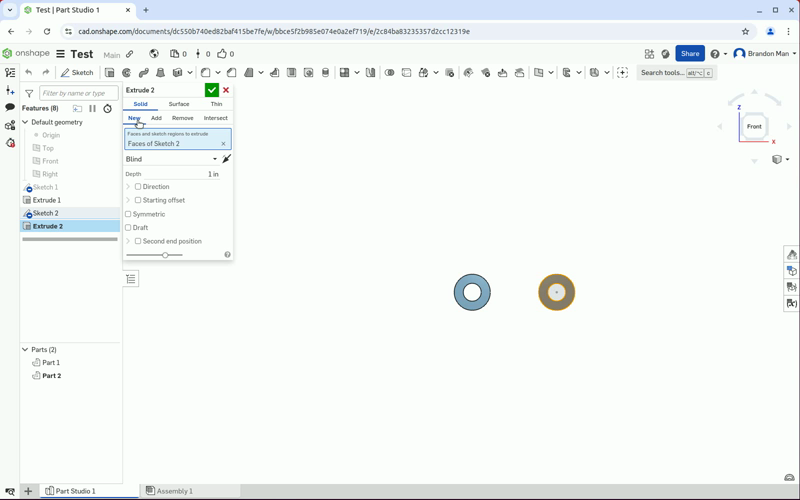
key(tab, 4)
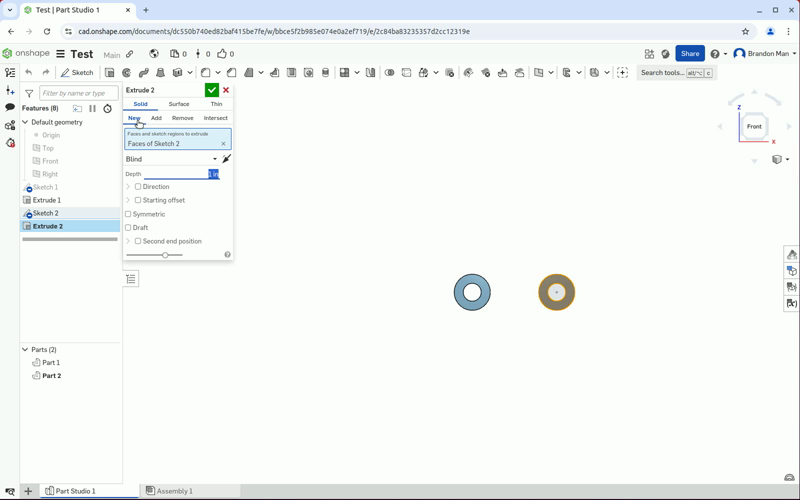
text(4.092)
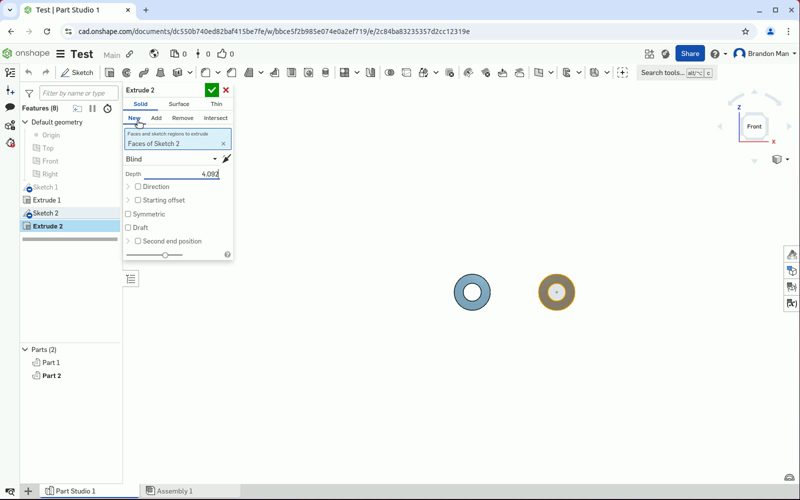
key(enter)
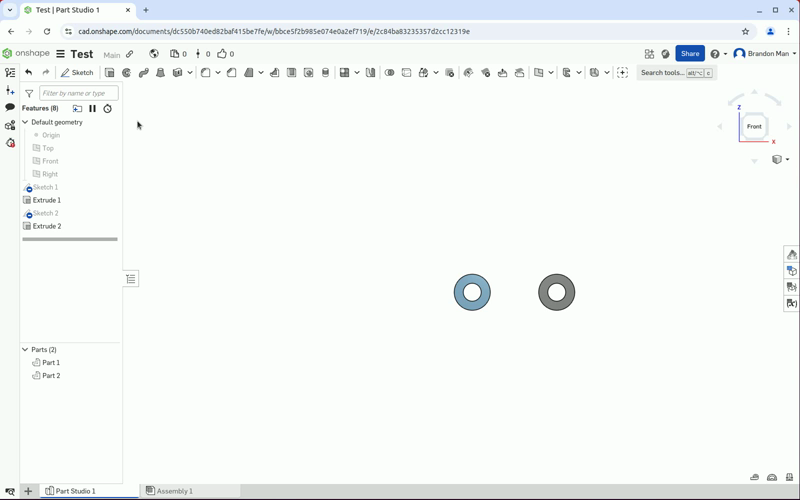
key(shift+h)
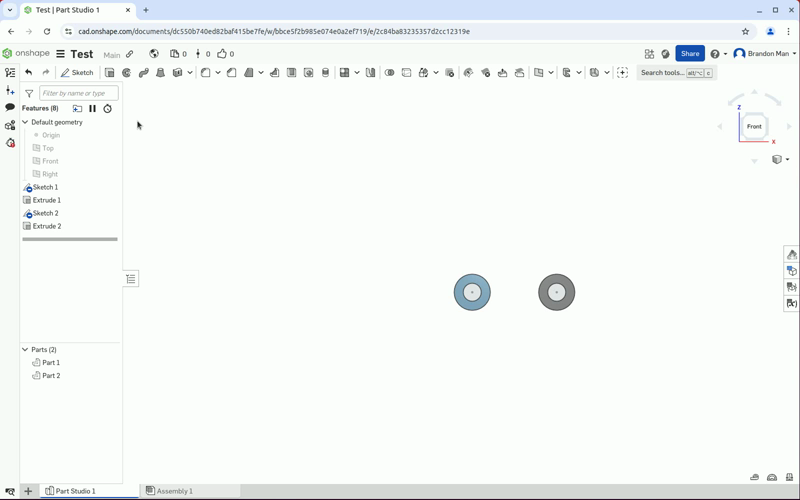
key(shift+h)
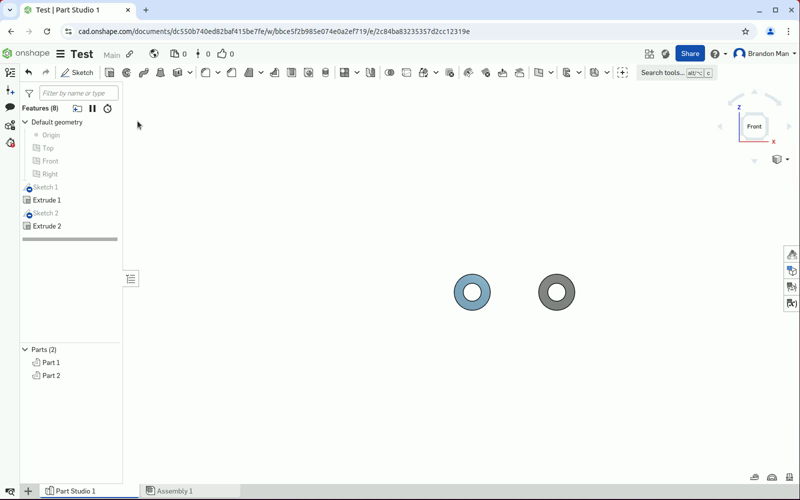
mouse_move(73, 189)
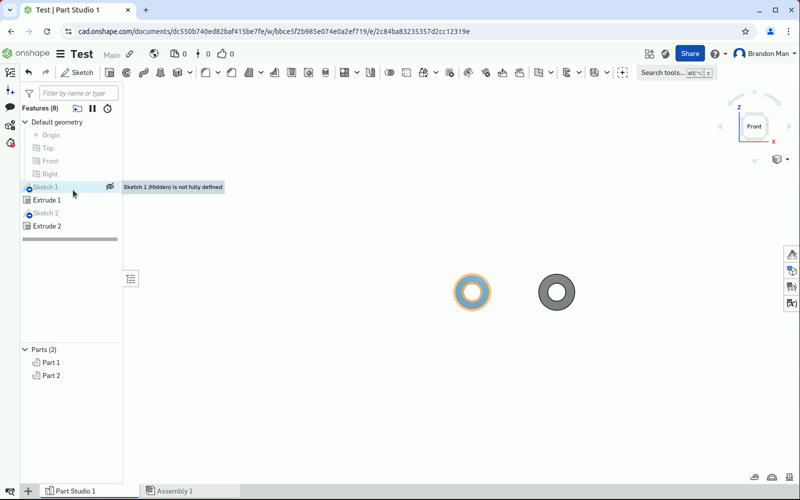
click(73, 189)
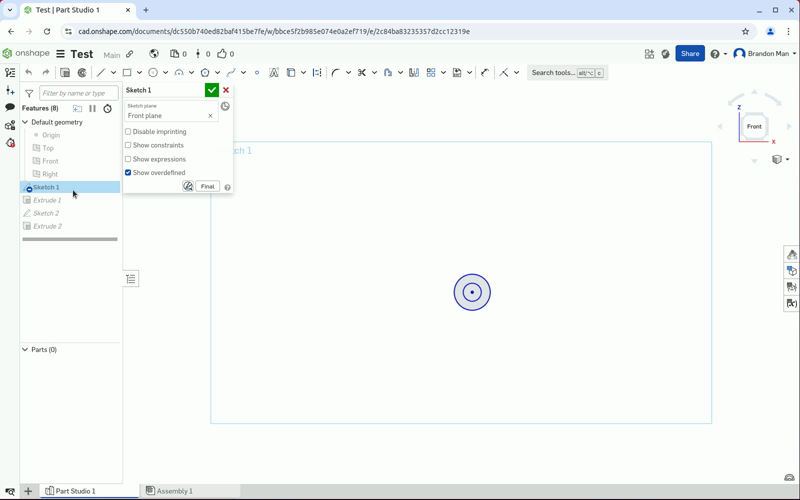
mouse_move(229, 92)
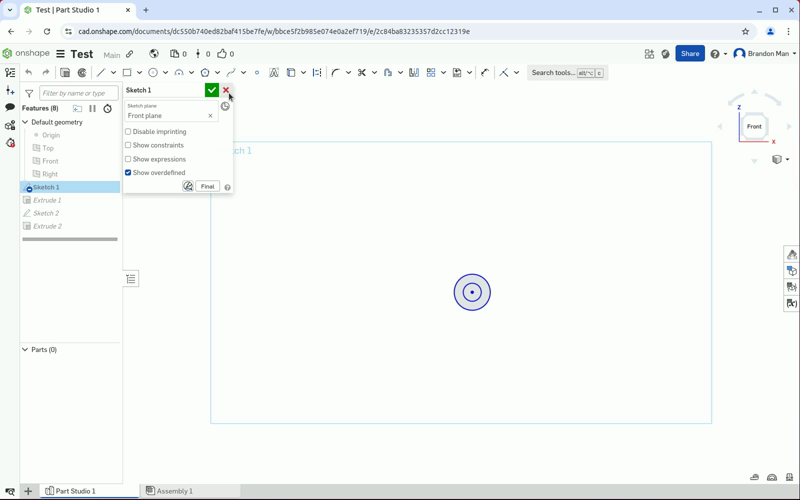
click(229, 92)
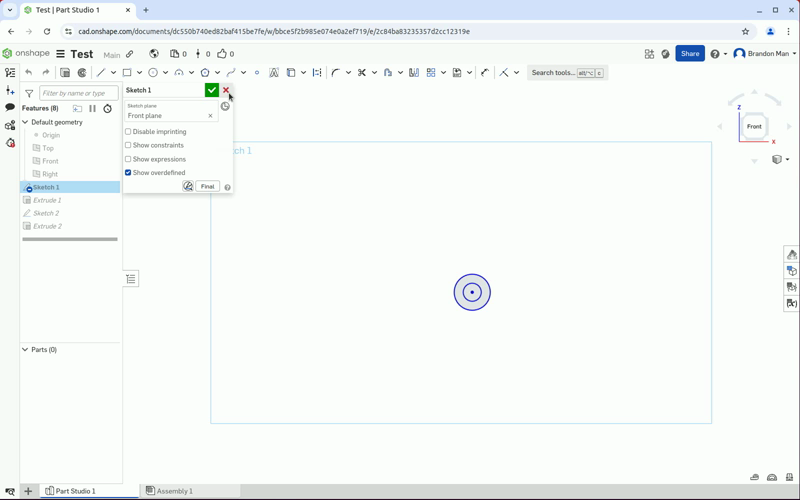
key(shift+s)
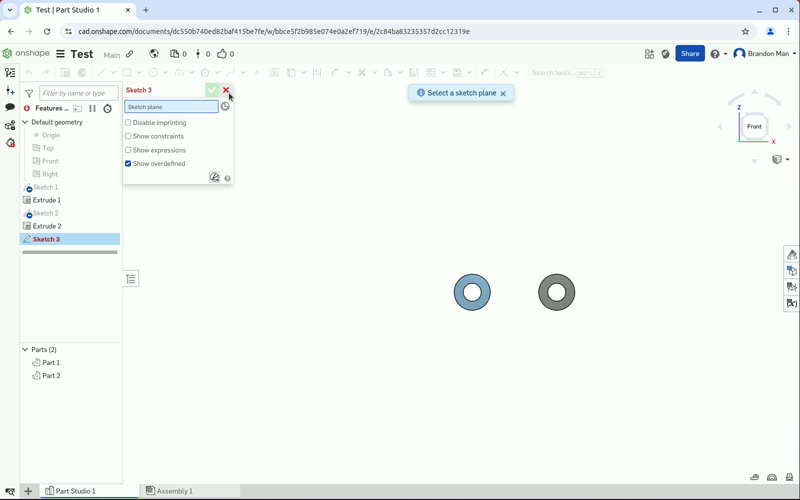
mouse_move(73, 163)
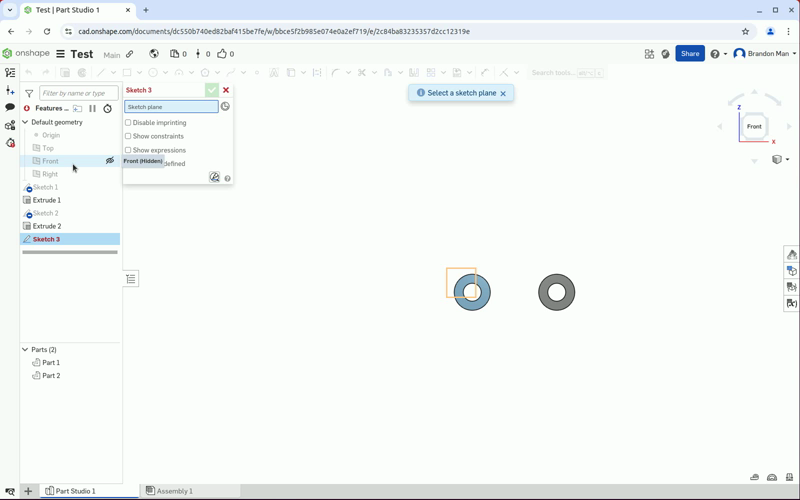
click(73, 163)
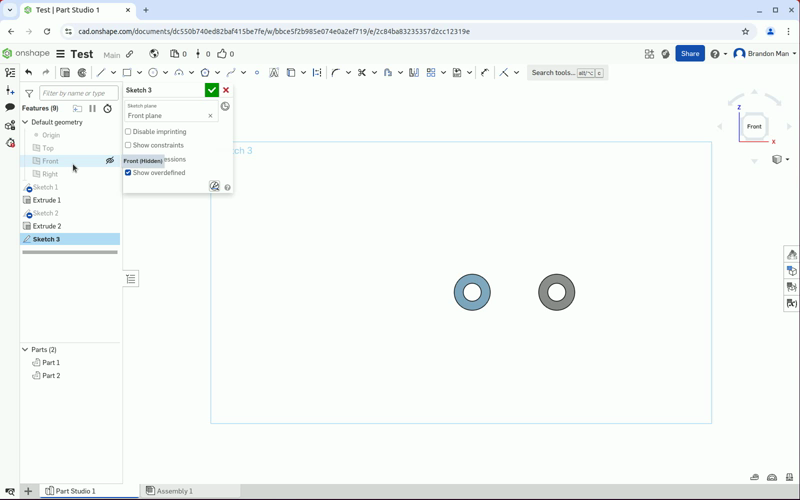
mouse_move(73, 352)
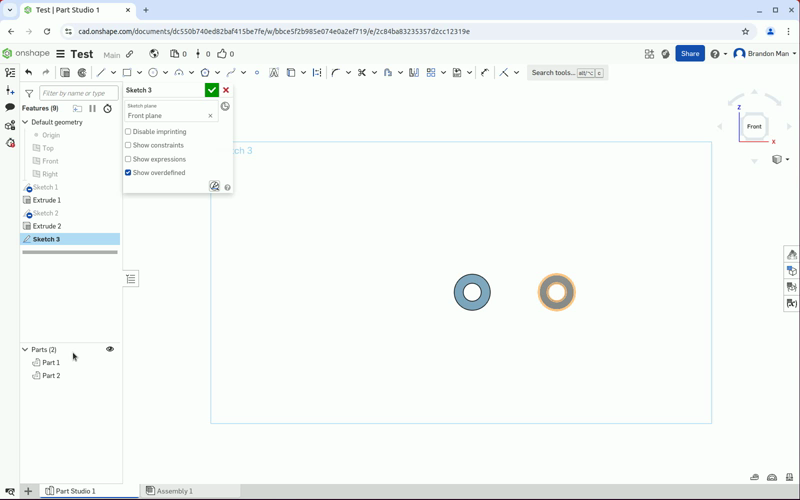
key(y)
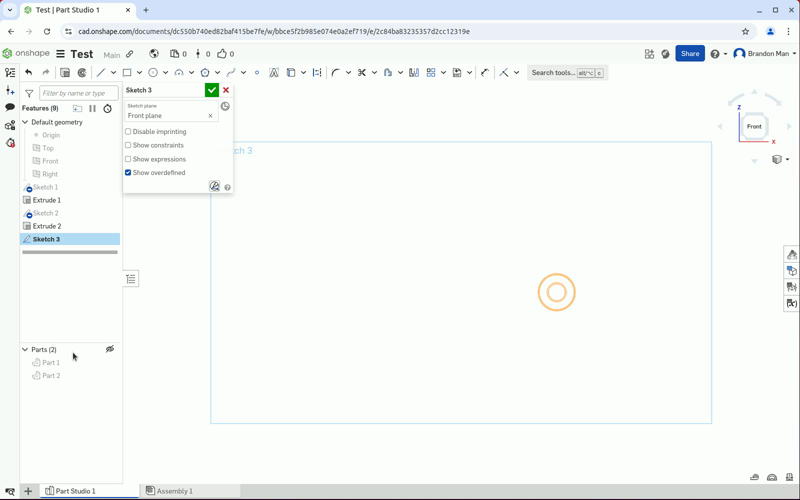
key(l)
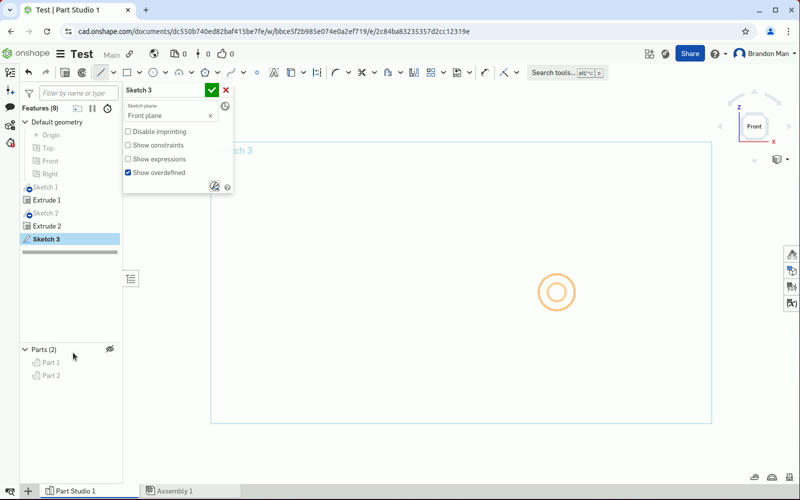
key_down(shift)
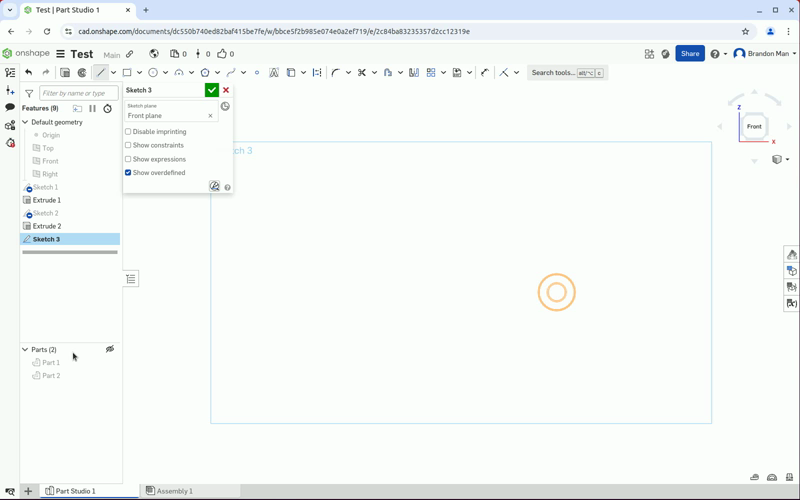
mouse_move(437, 268)
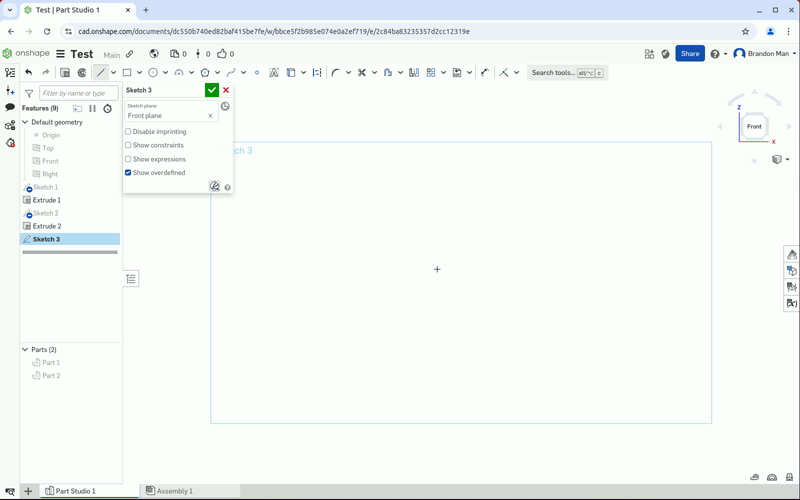
click(437, 268)
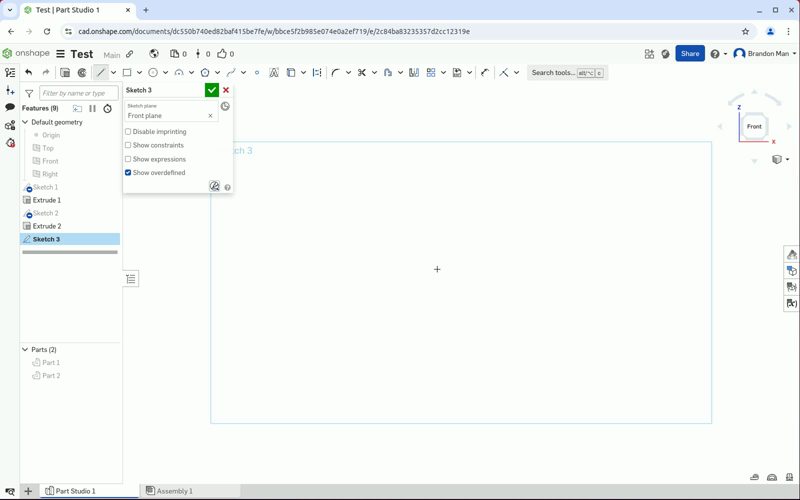
key_up(shift)
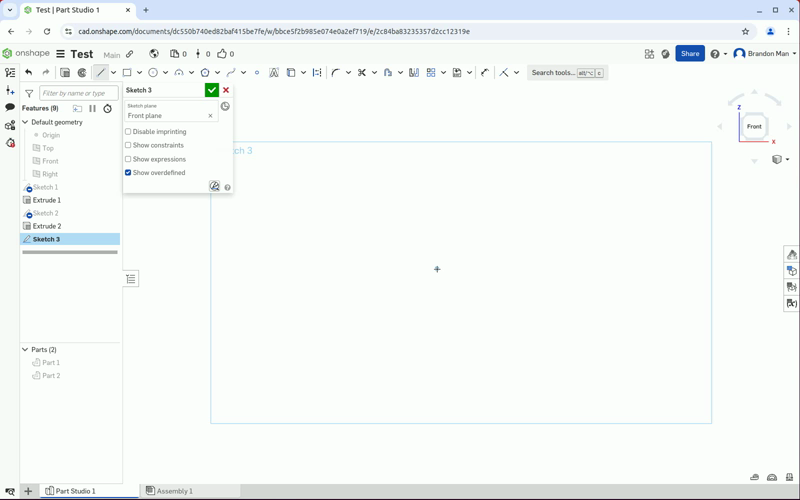
key_down(shift)
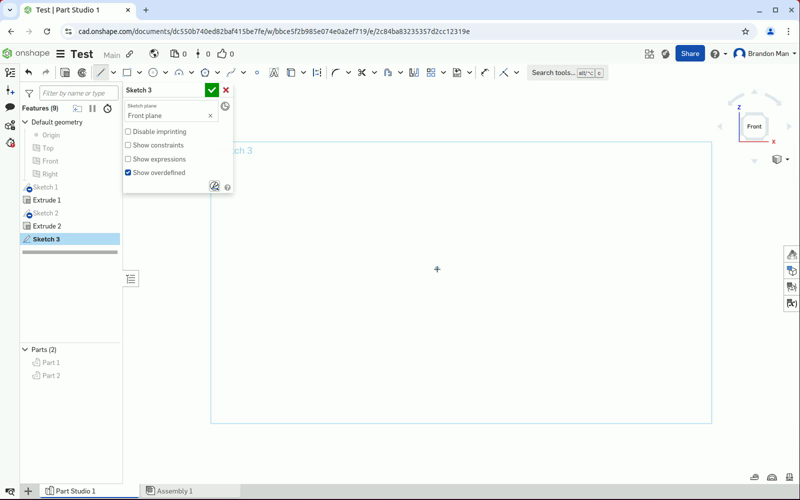
mouse_move(467, 268)
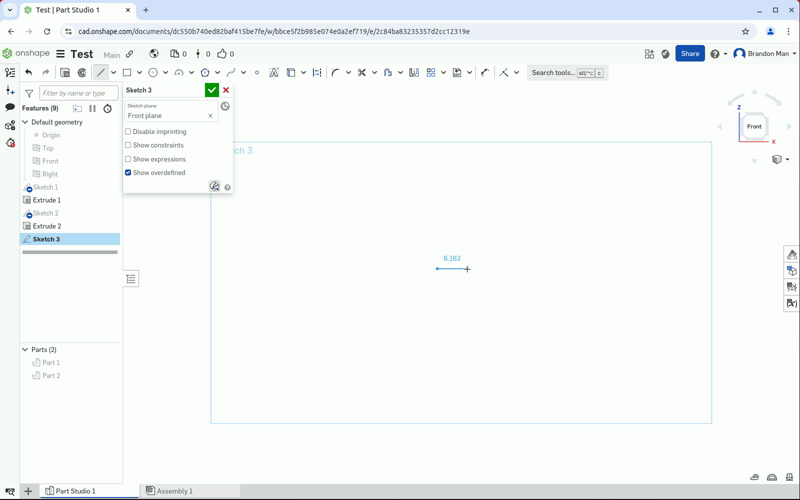
mouse_move(453, 280)
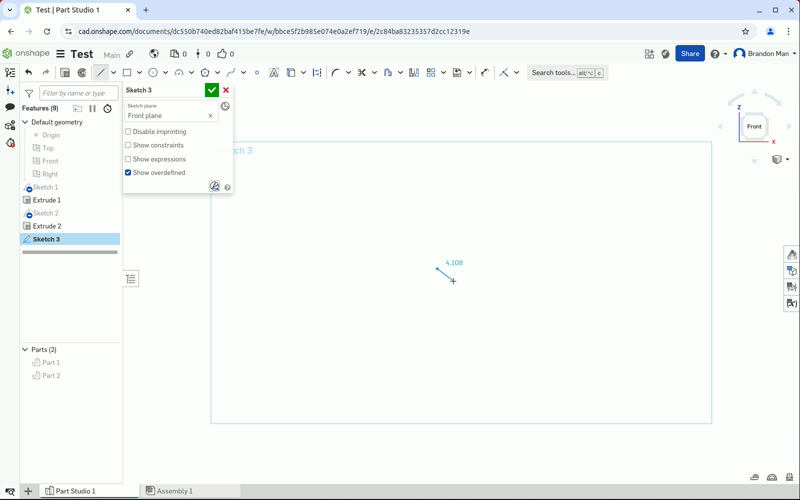
click(453, 280)
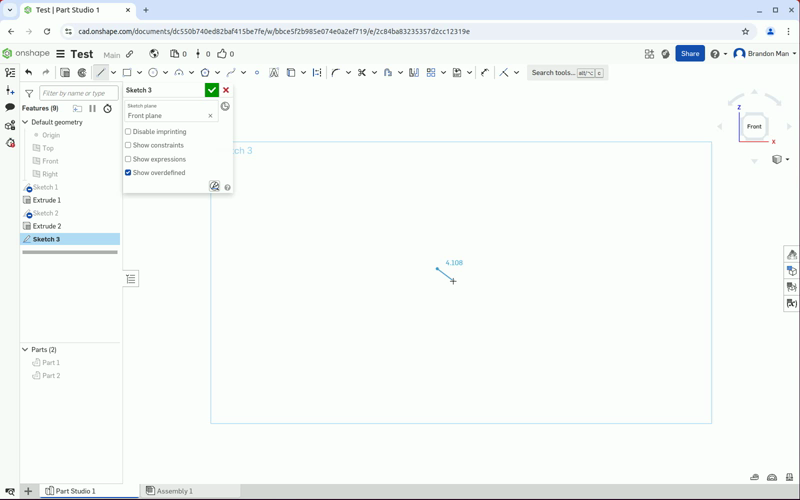
key_up(shift)
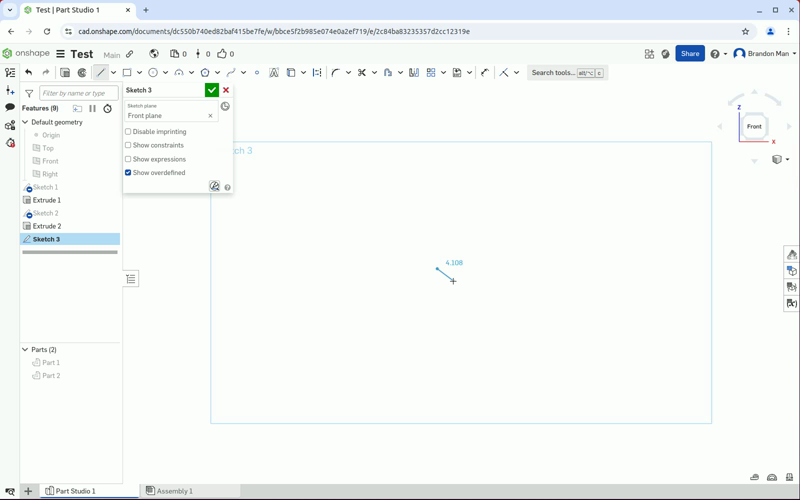
key_down(shift)
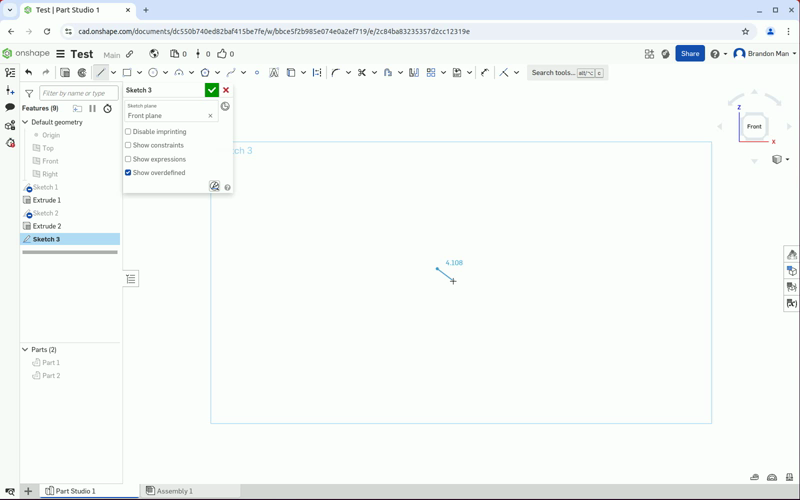
mouse_move(483, 280)
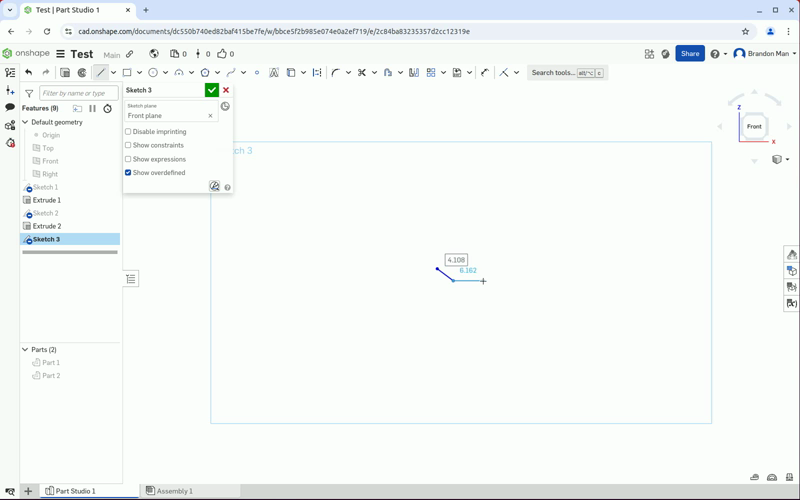
mouse_move(471, 273)
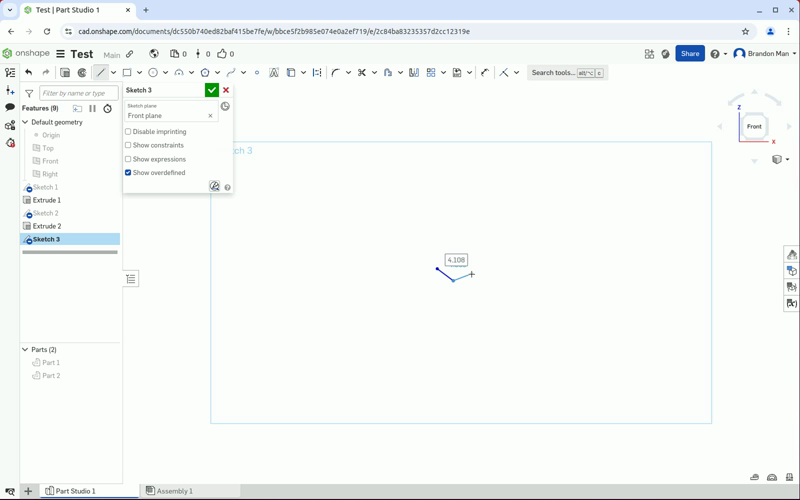
click(471, 273)
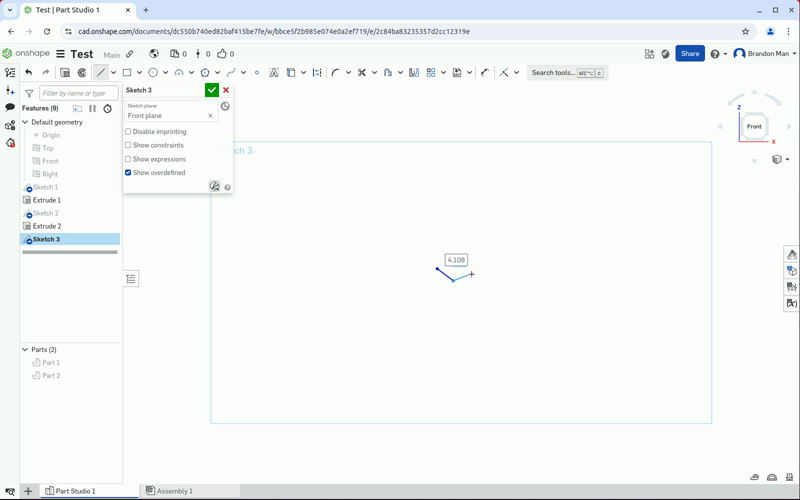
key_up(shift)
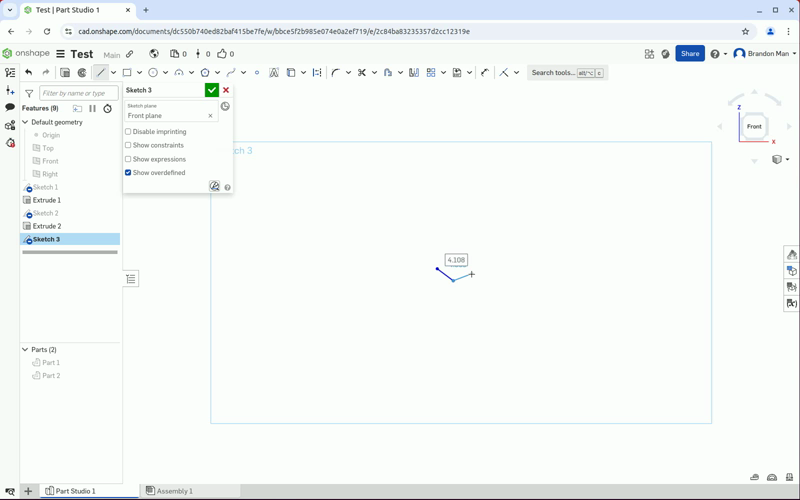
key_down(shift)
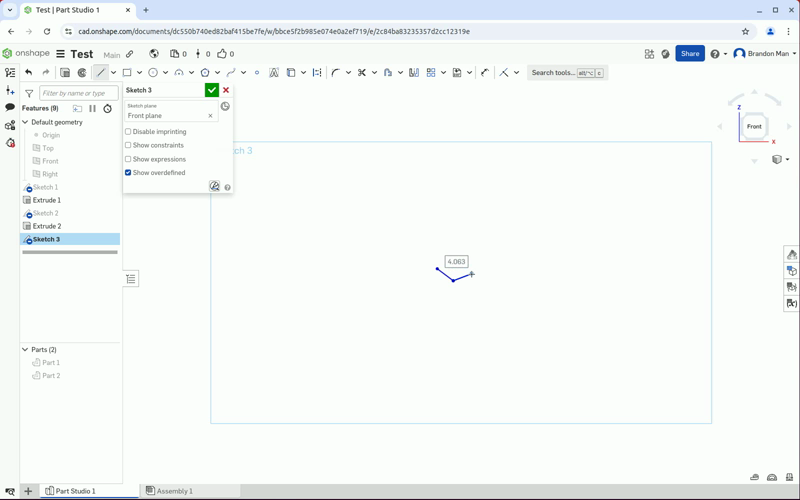
mouse_move(501, 273)
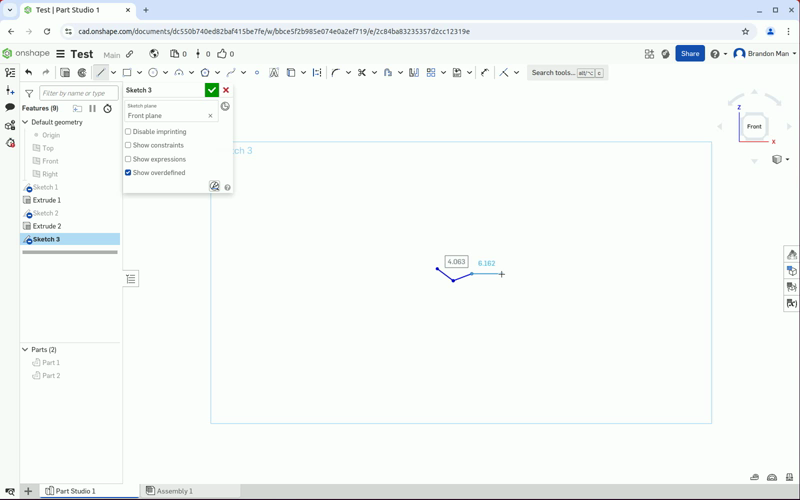
mouse_move(474, 253)
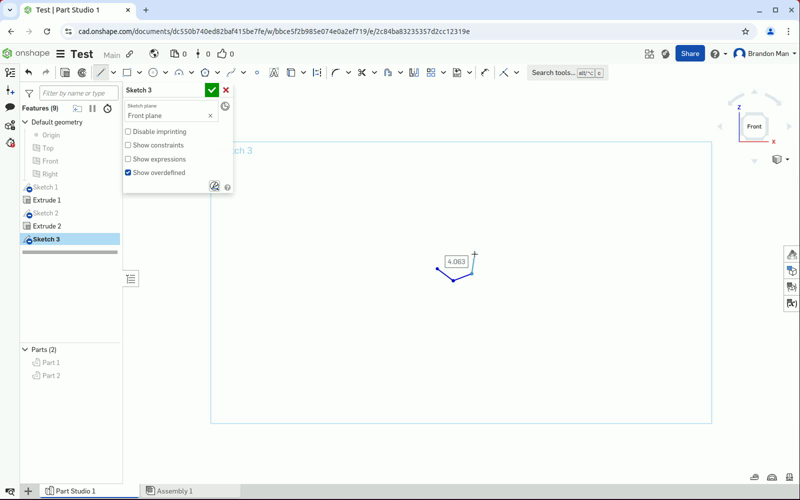
click(474, 253)
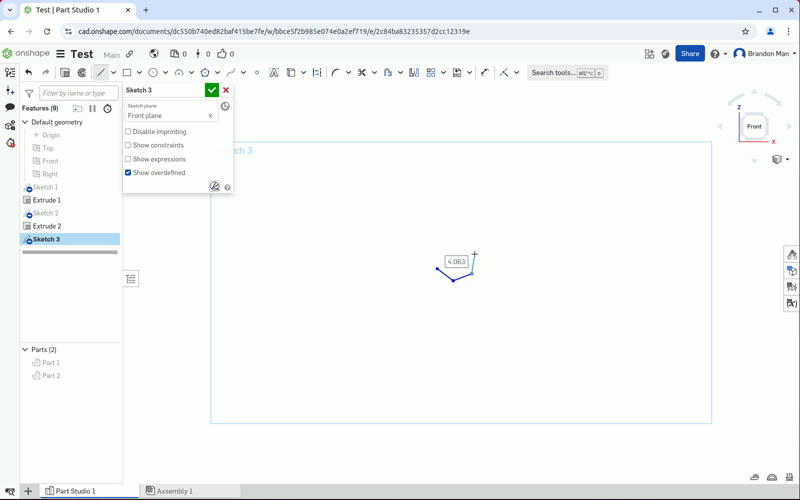
key_up(shift)
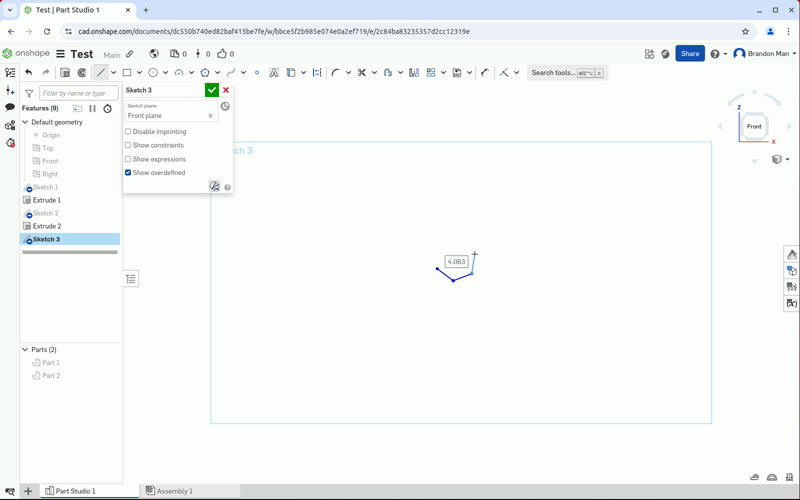
key_down(shift)
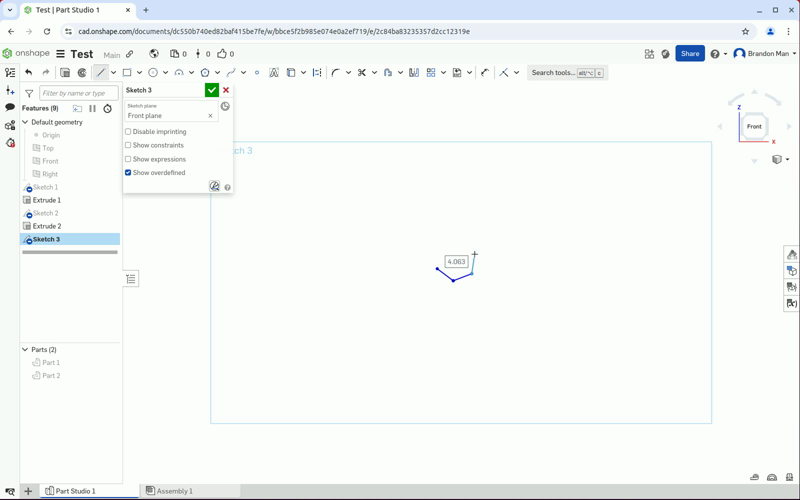
mouse_move(504, 253)
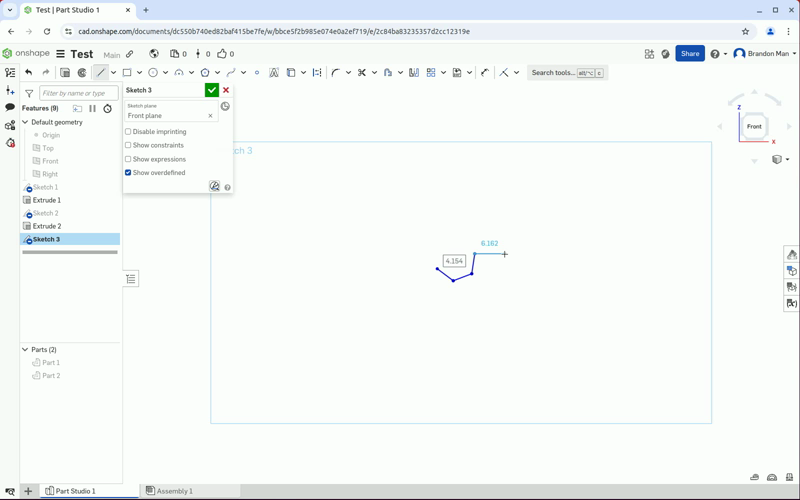
mouse_move(458, 241)
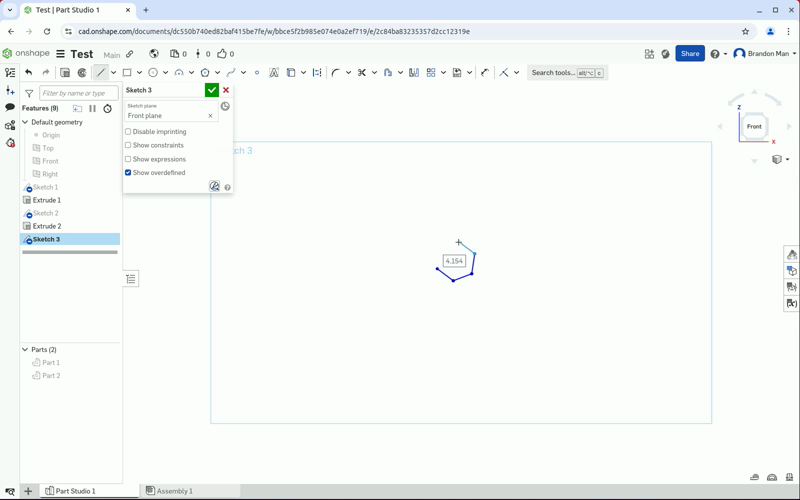
click(458, 241)
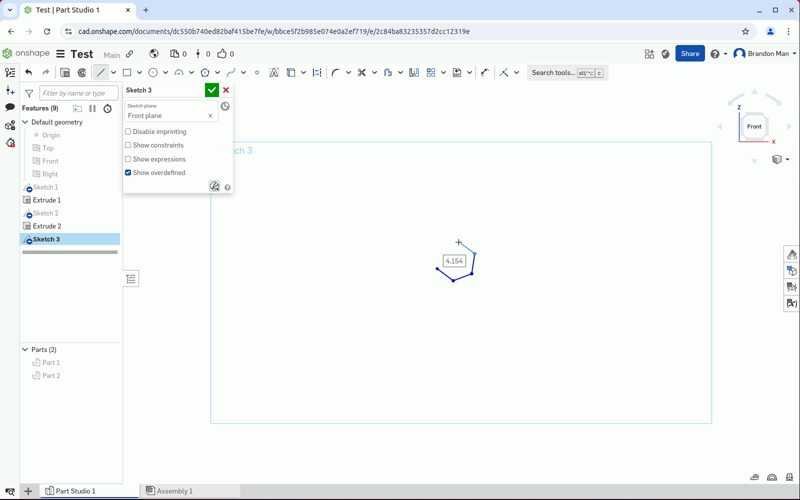
key_up(shift)
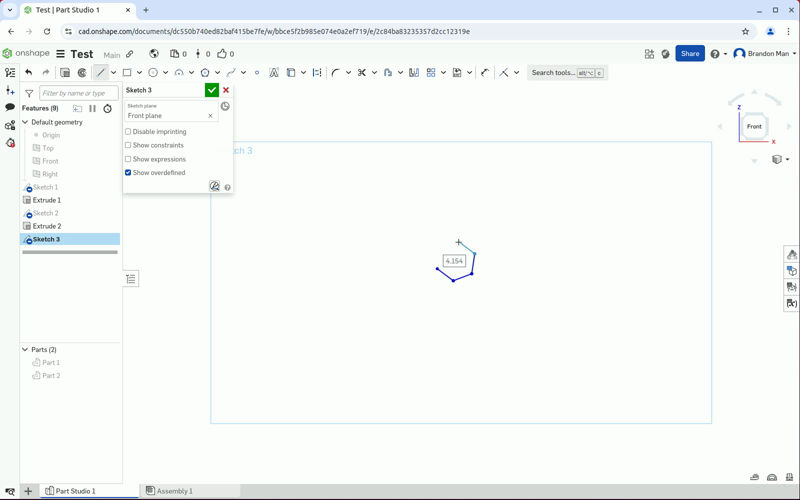
key_down(shift)
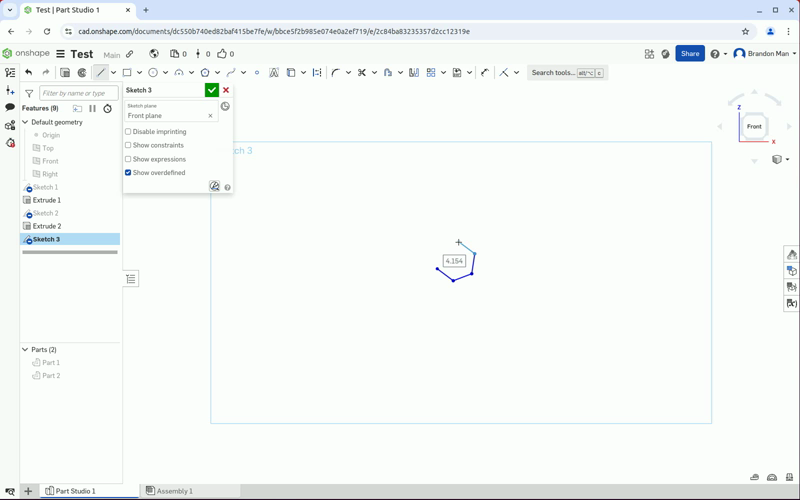
mouse_move(489, 241)
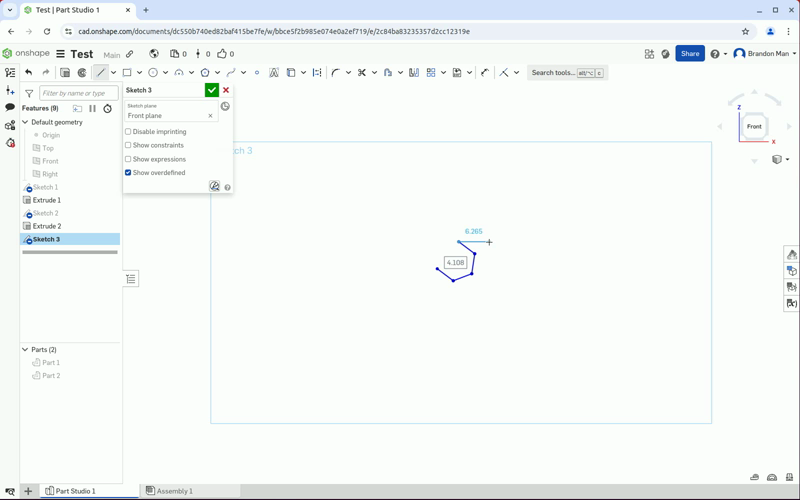
mouse_move(440, 249)
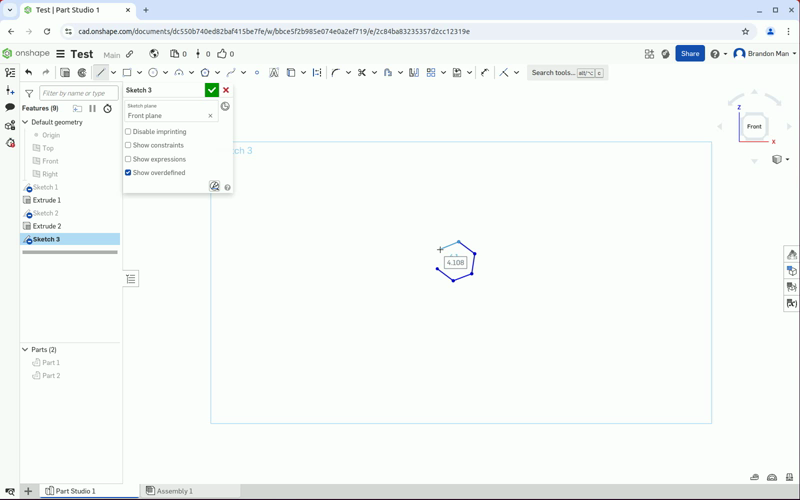
click(440, 249)
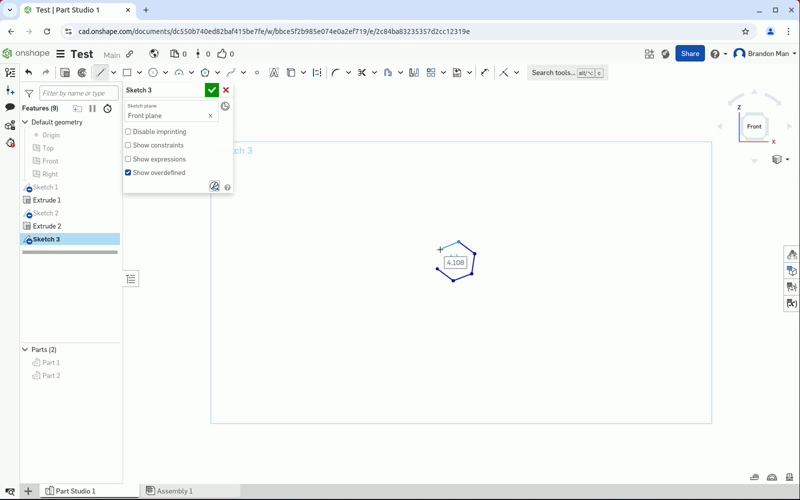
key_up(shift)
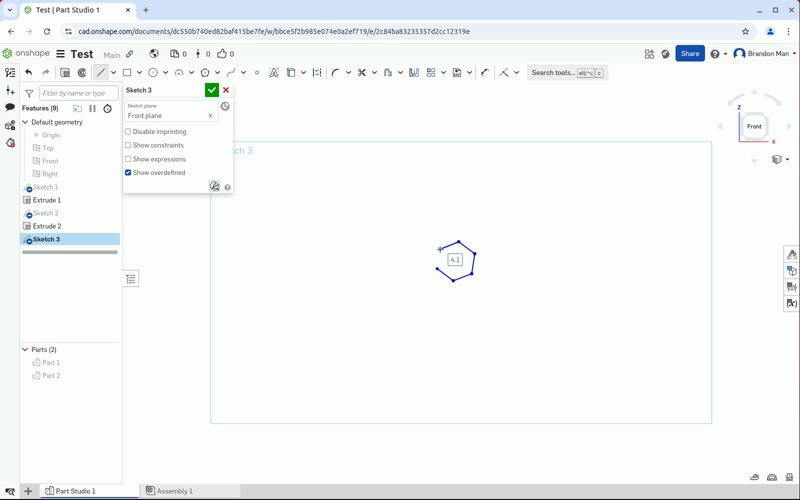
mouse_move(470, 249)
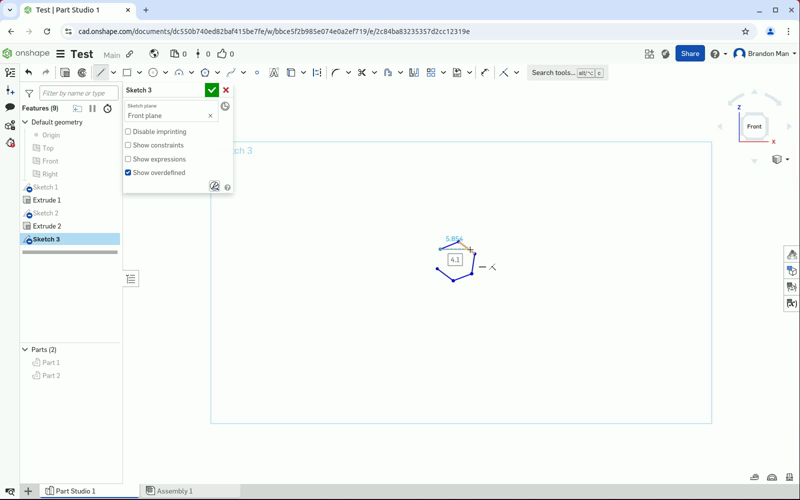
key_down(shift)
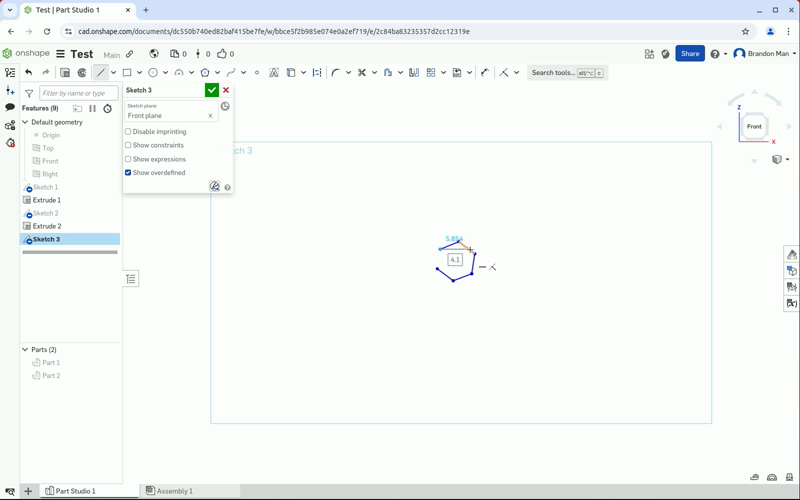
mouse_move(437, 268)
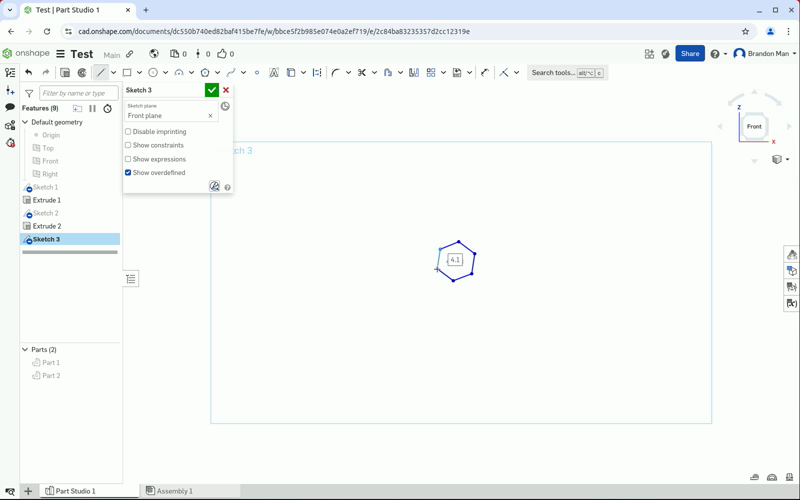
key_up(shift)
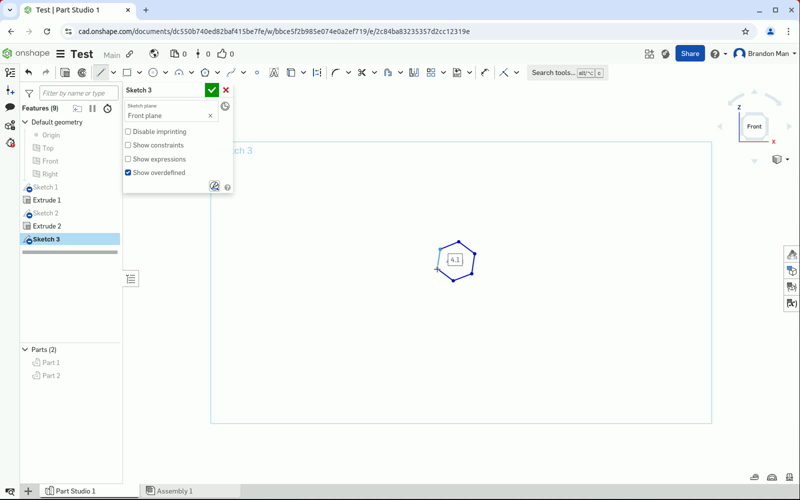
click(437, 268)
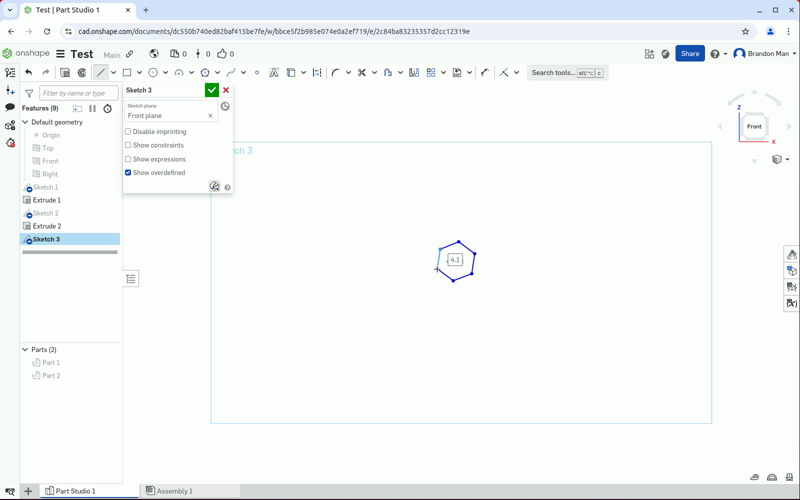
key(esc)
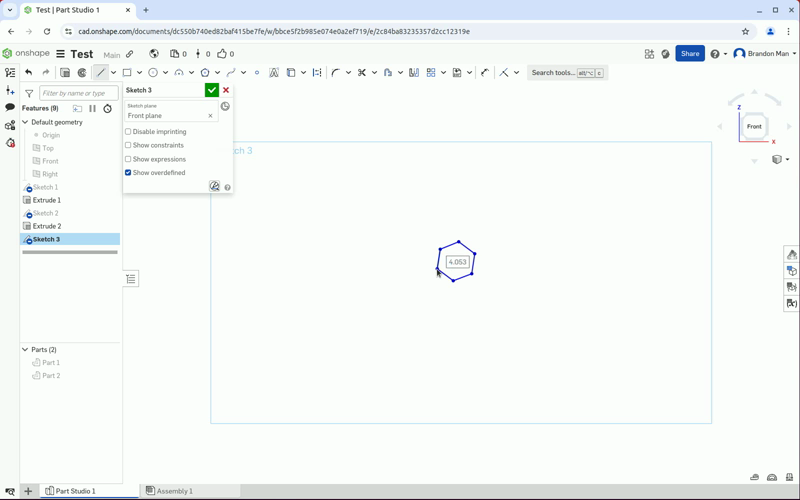
key(c)
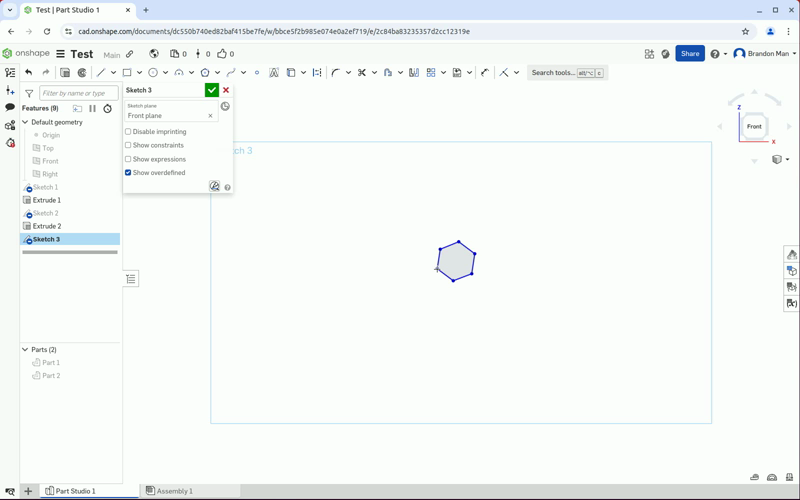
key_down(shift)
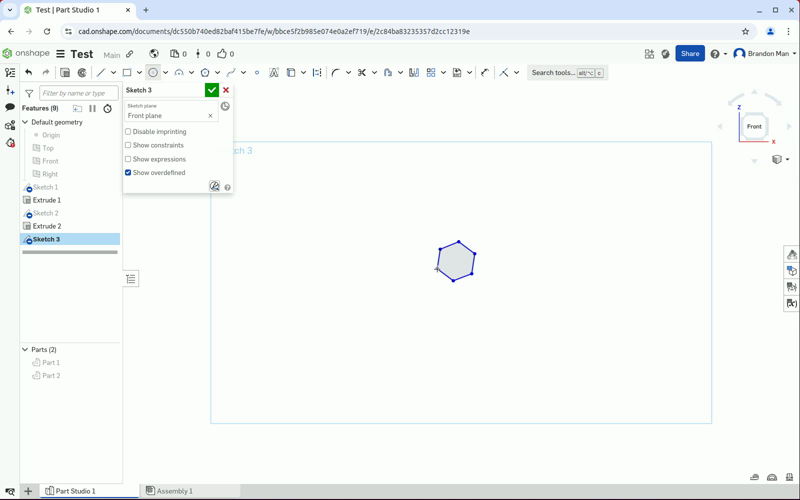
mouse_move(456, 261)
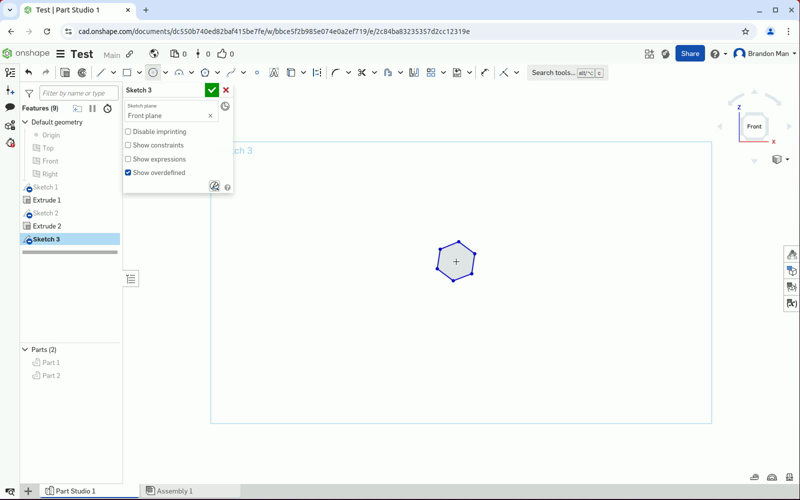
click(456, 261)
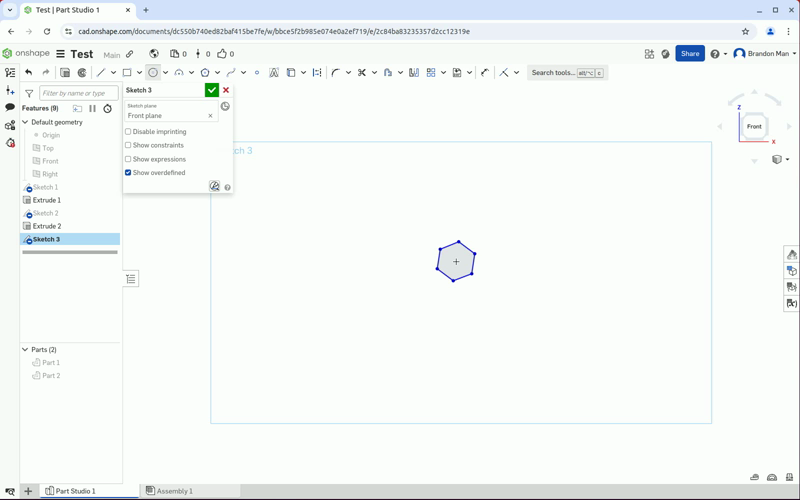
key_up(shift)
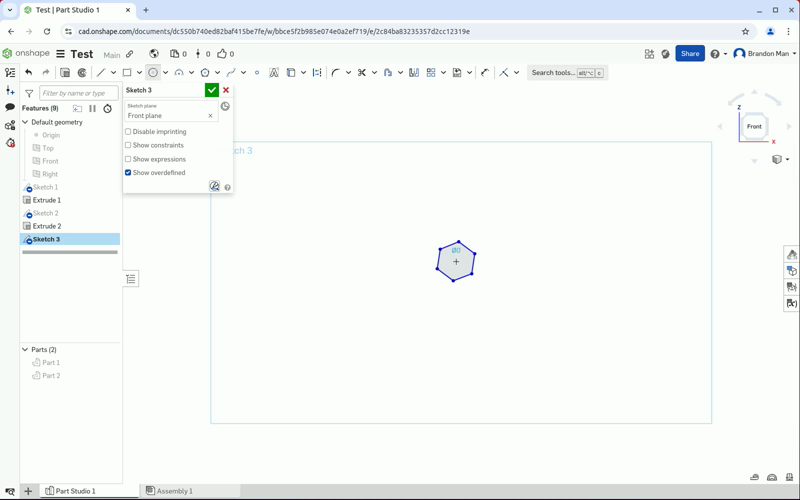
mouse_move(464, 261)
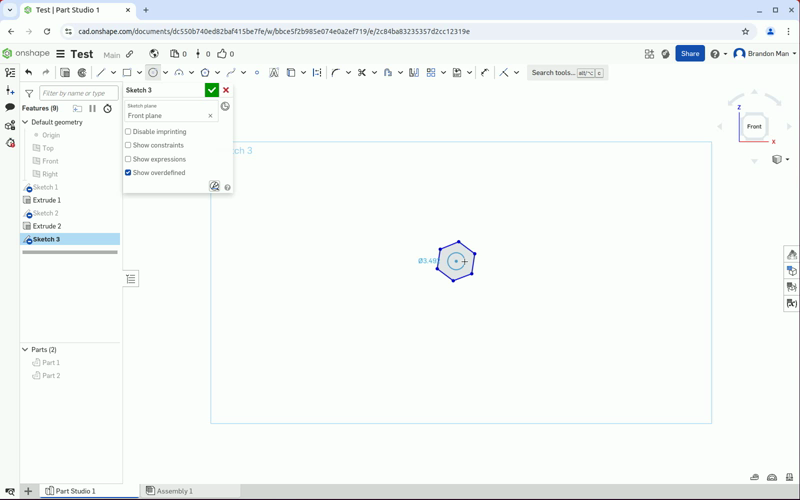
click(464, 261)
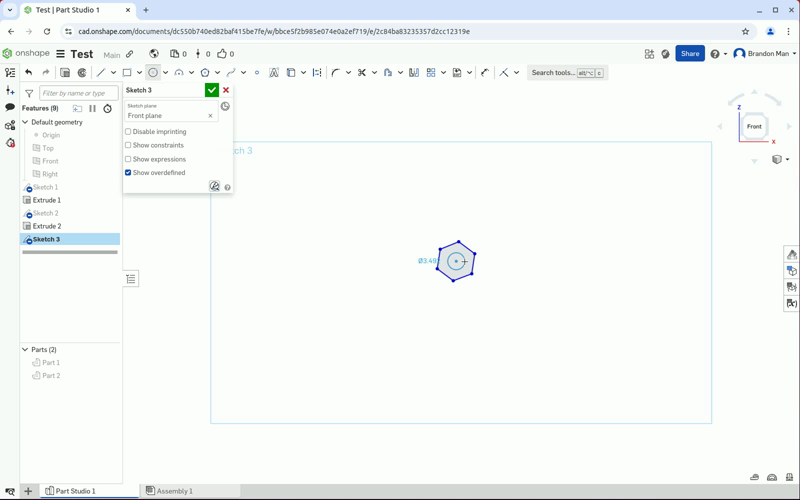
key(esc)
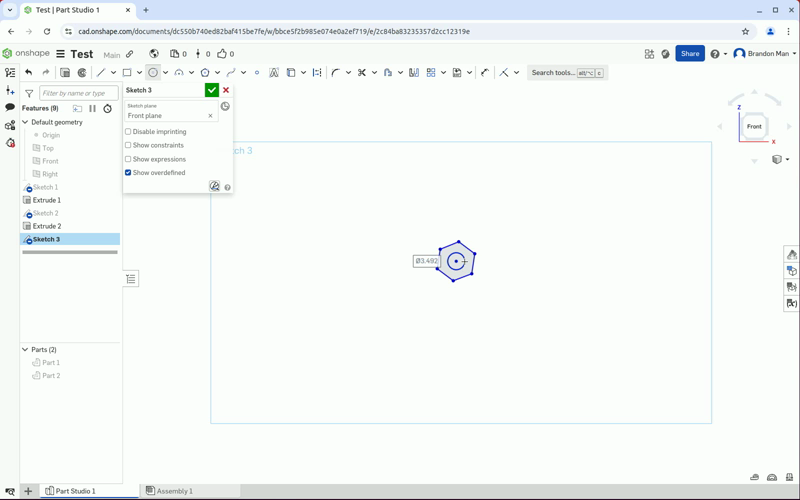
mouse_move(468, 272)
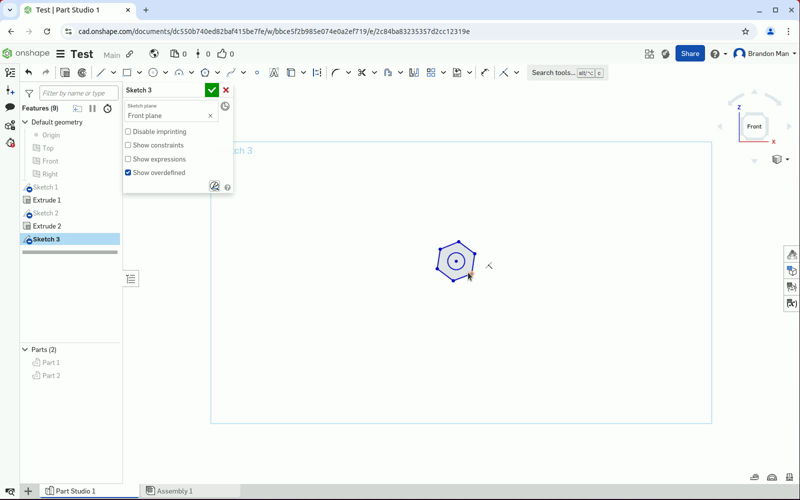
scroll(6)
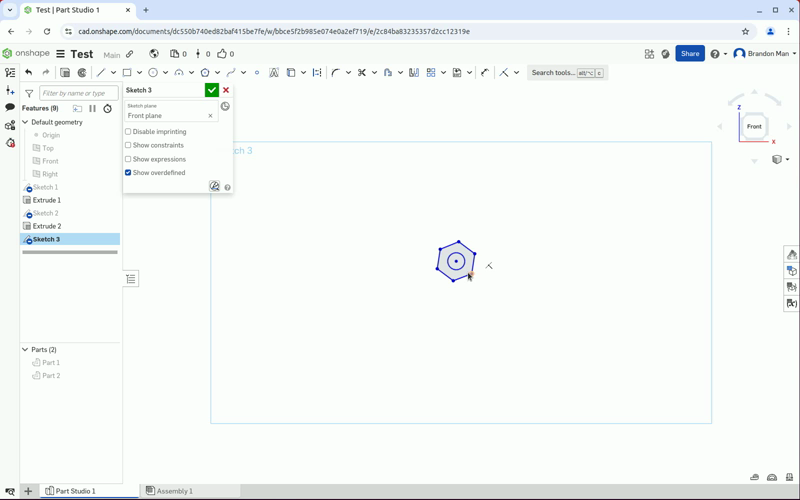
scroll(6)
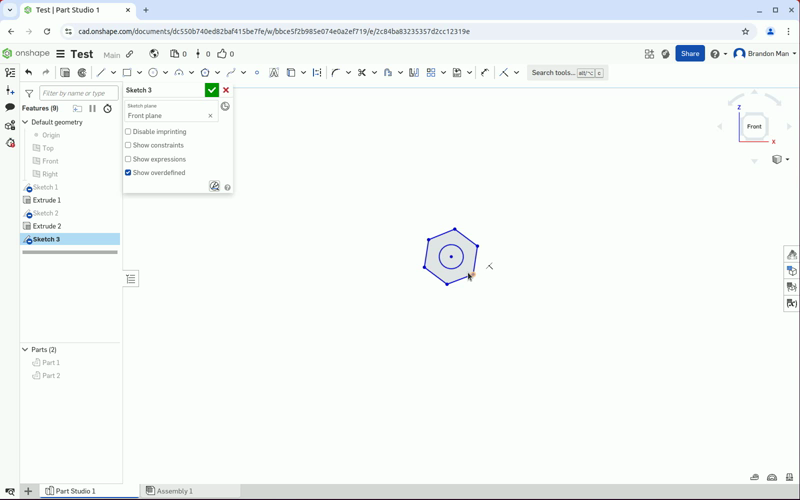
scroll(6)
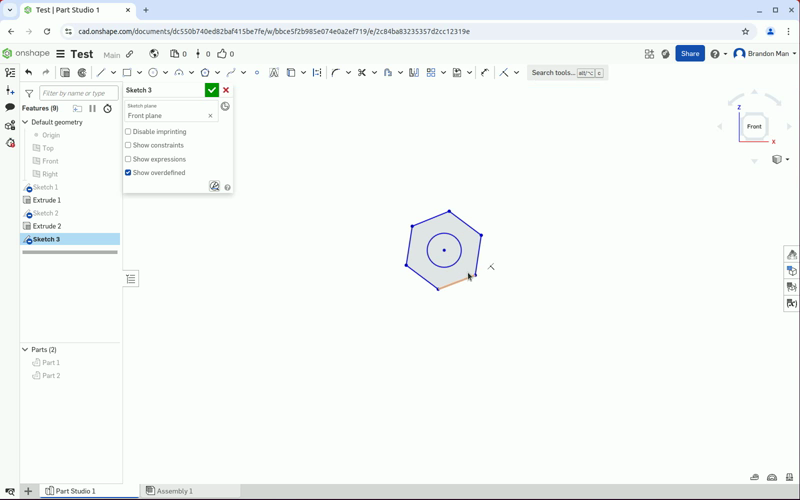
scroll(6)
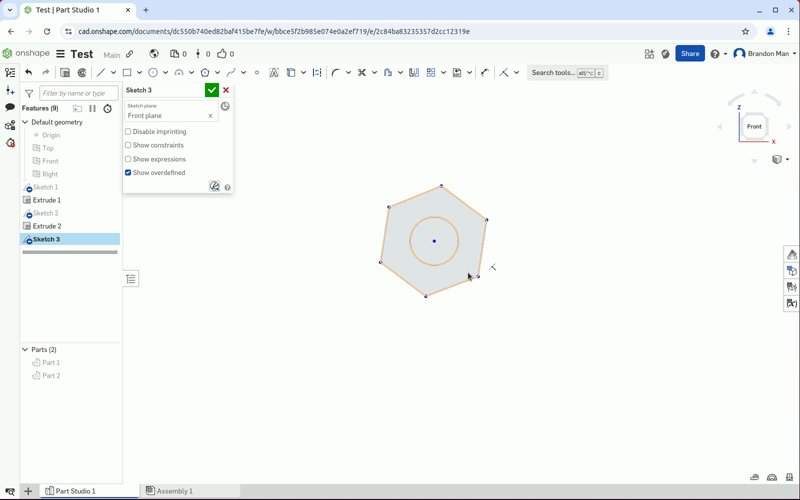
scroll(6)
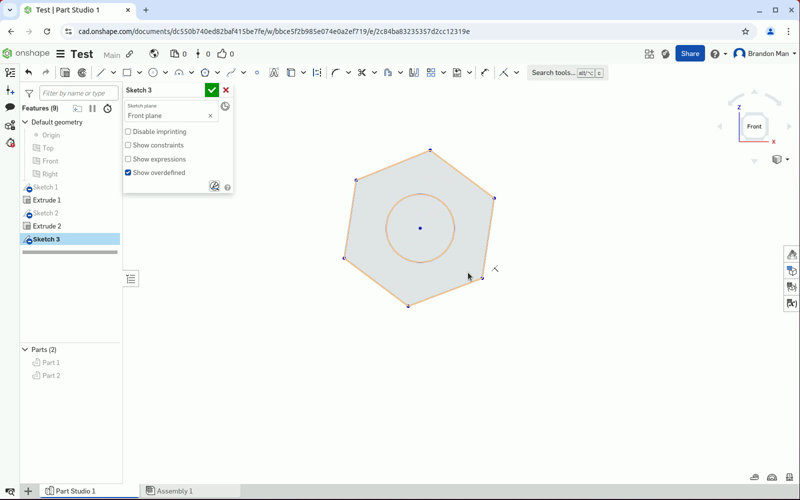
scroll(6)
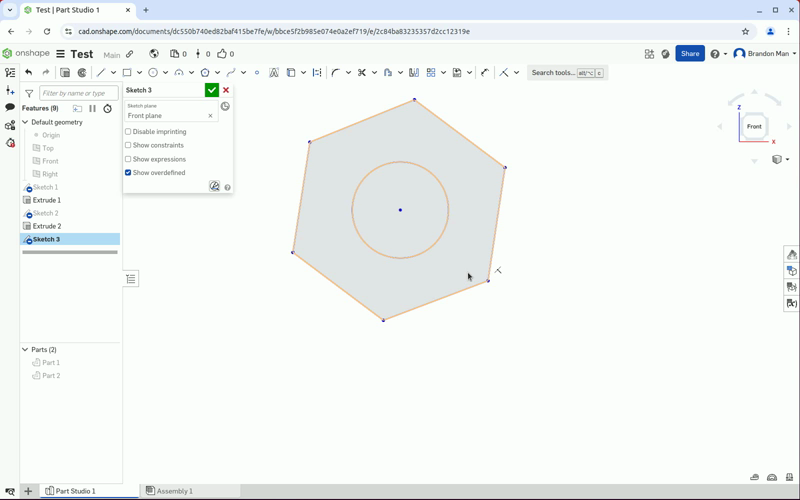
scroll(6)
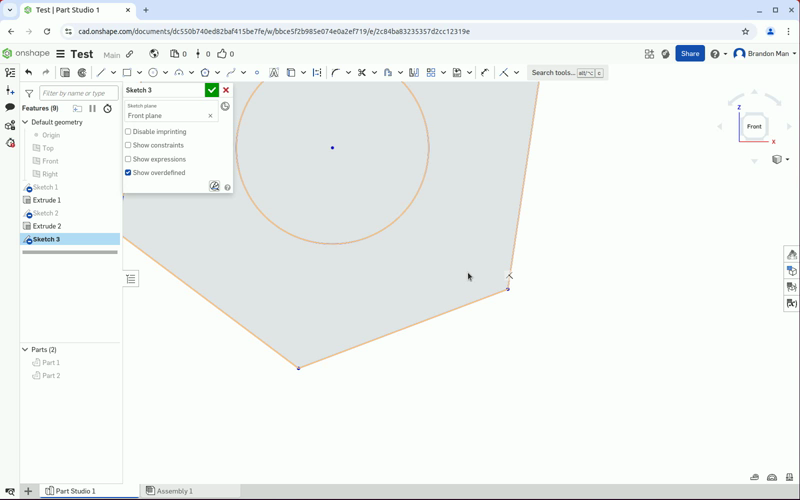
click(468, 272)
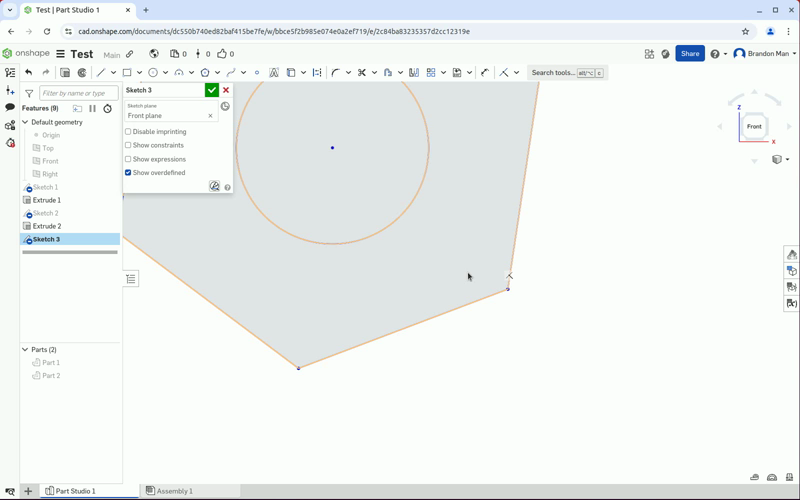
scroll(-6)
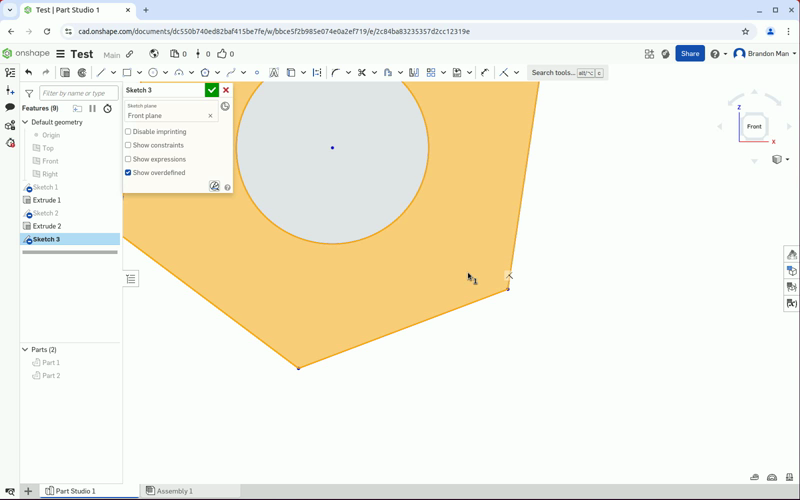
scroll(-6)
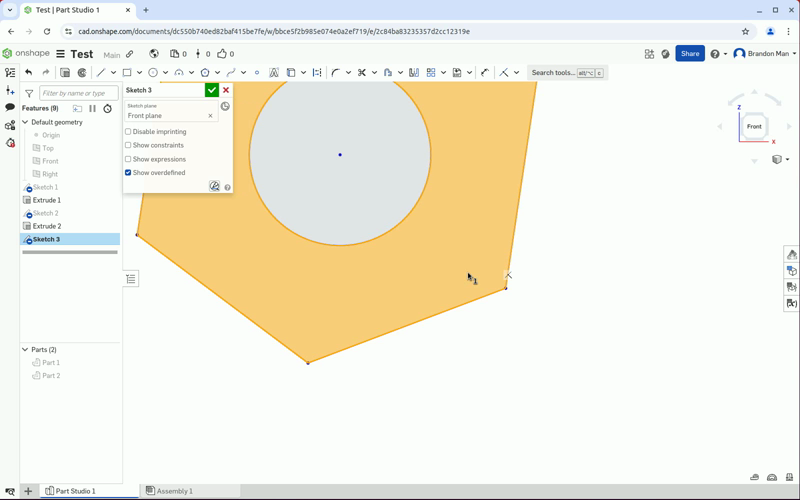
scroll(-6)
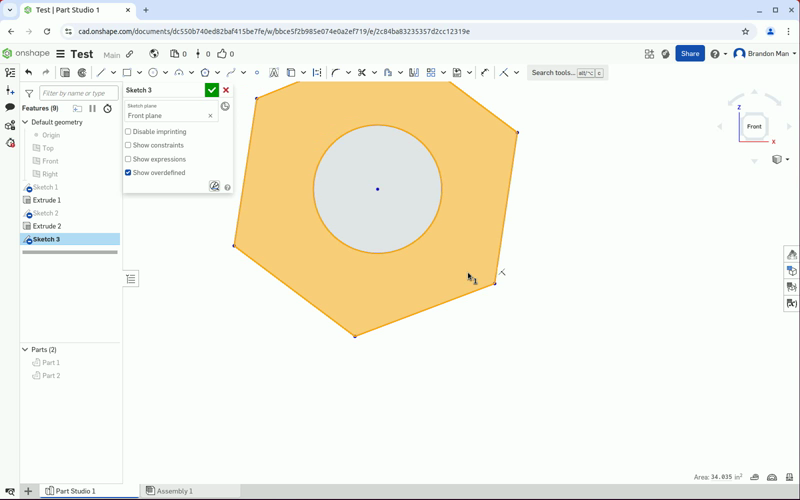
scroll(-6)
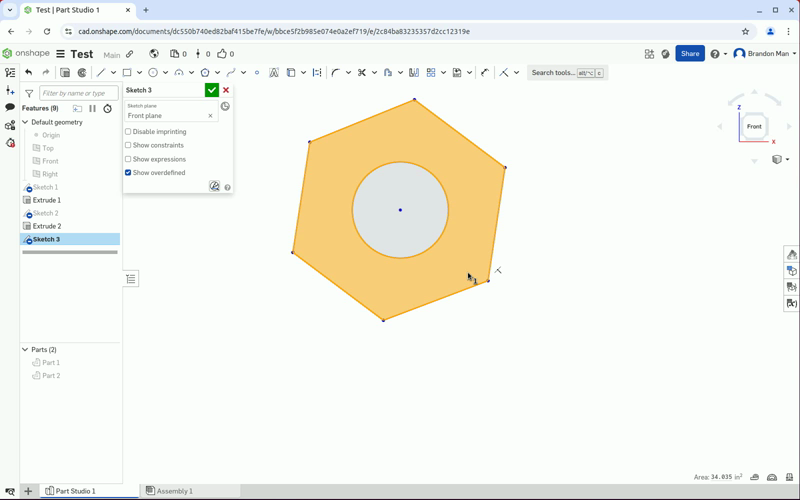
scroll(-6)
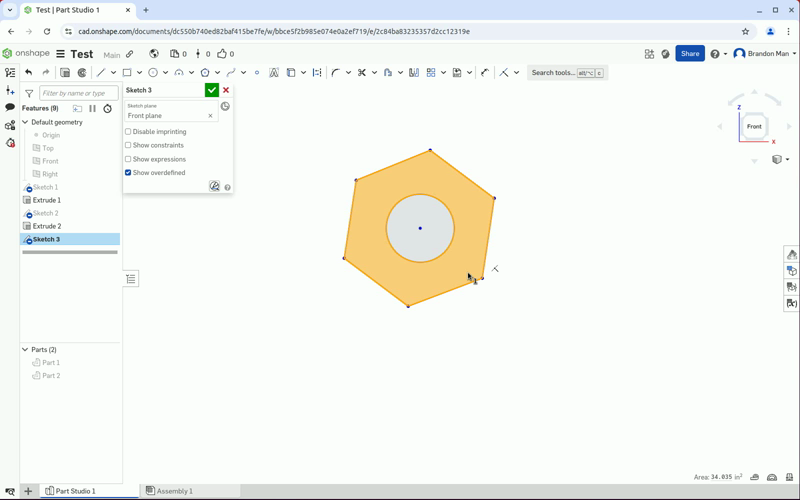
scroll(-6)
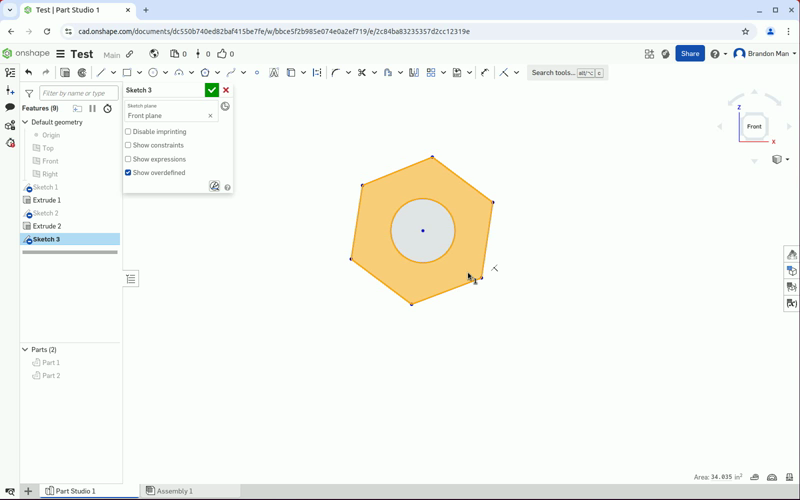
scroll(-6)
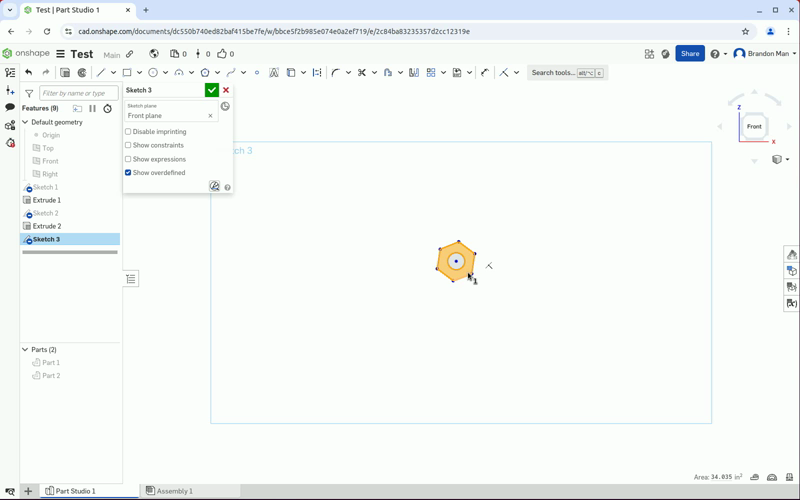
mouse_move(73, 352)
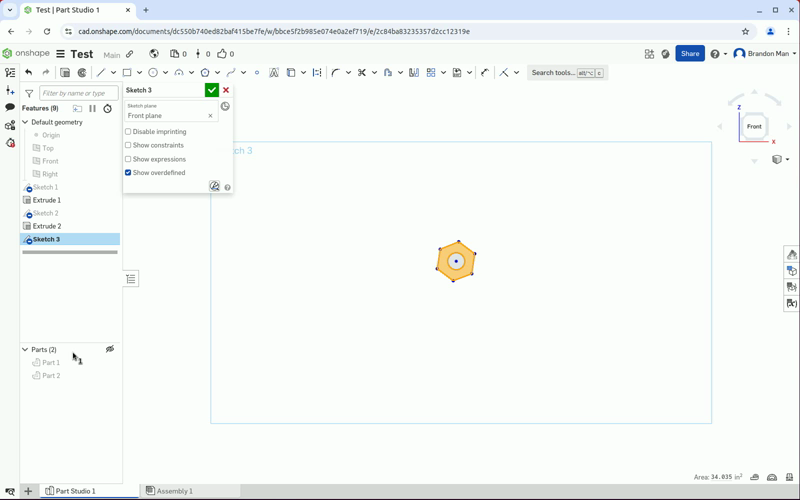
key(shift+y)
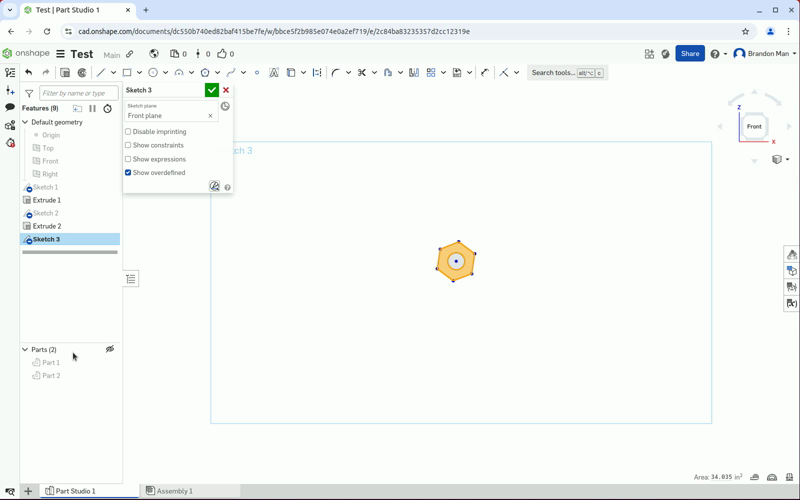
key(shift+e)
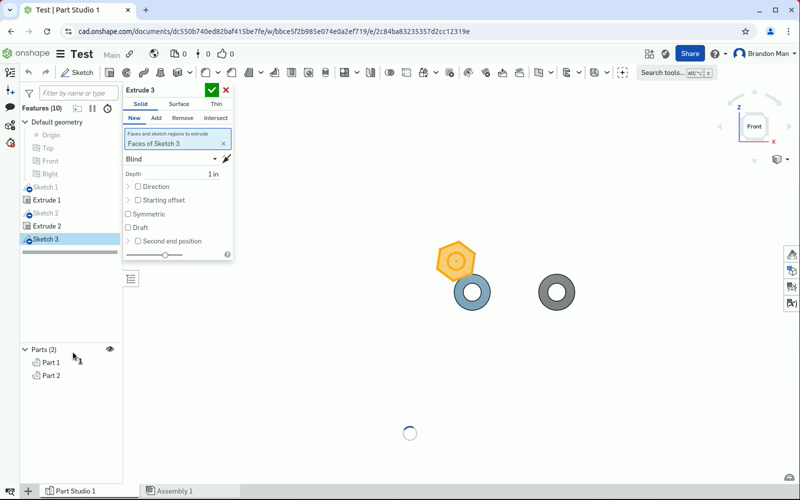
mouse_move(143, 106)
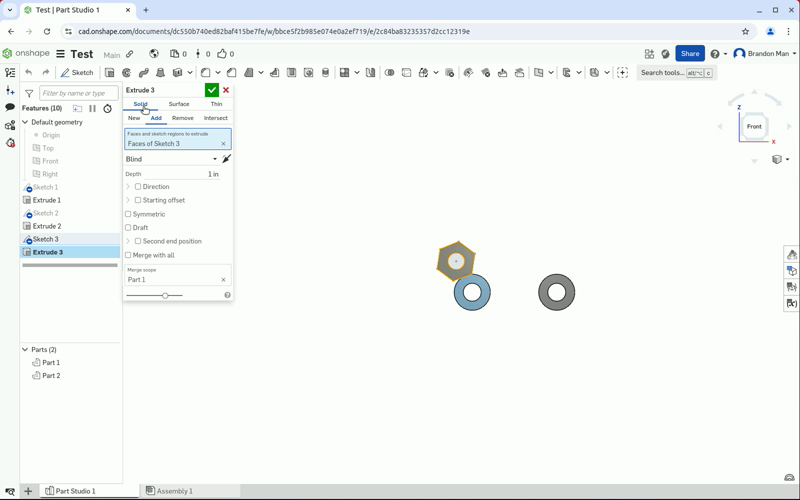
click(143, 106)
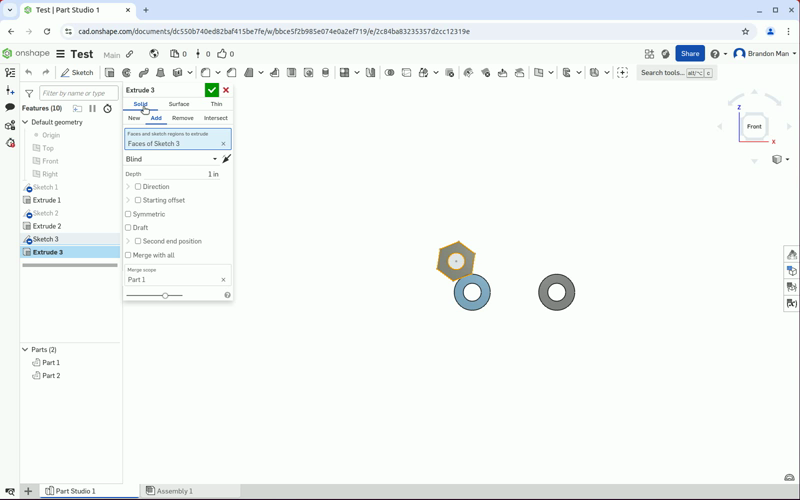
mouse_move(137, 120)
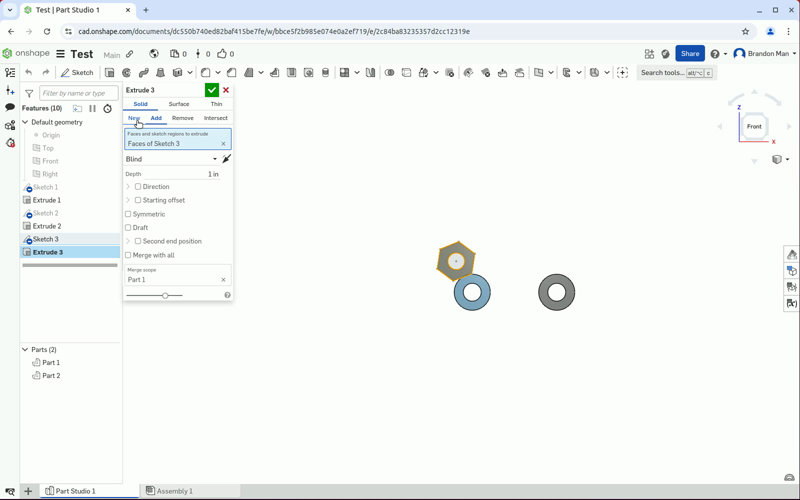
click(137, 120)
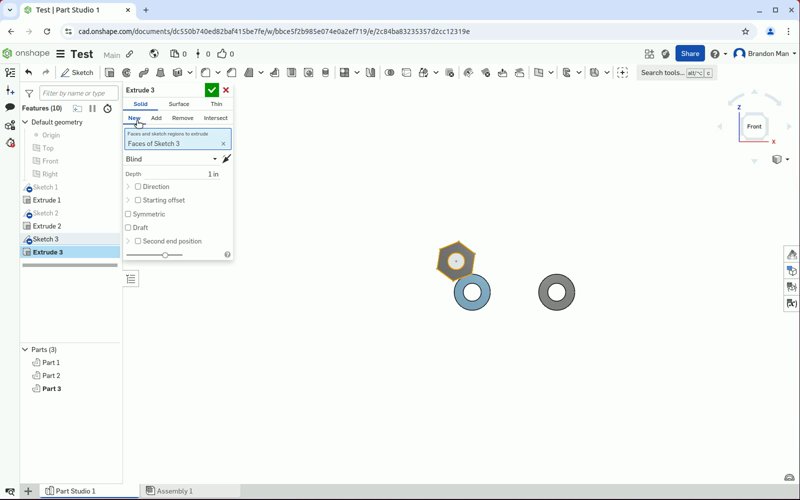
key(tab, 4)
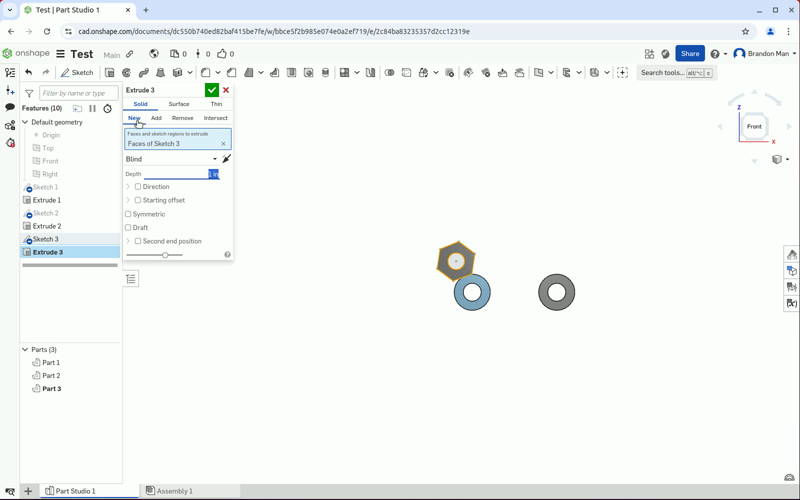
text(4.092)
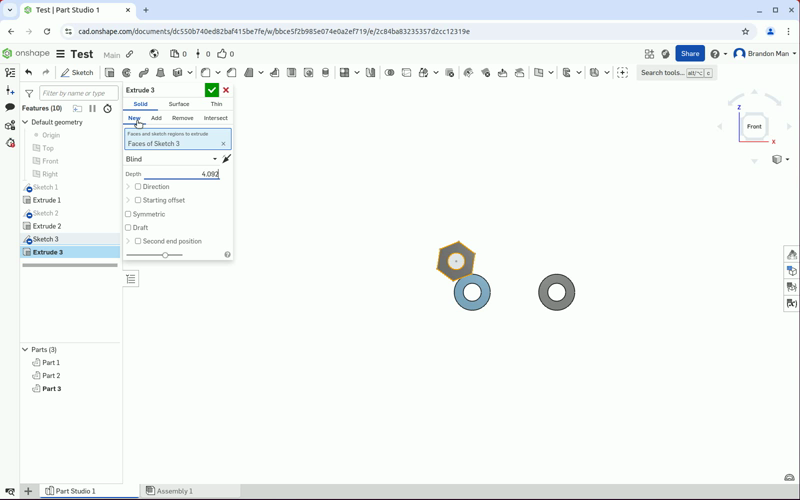
key(enter)
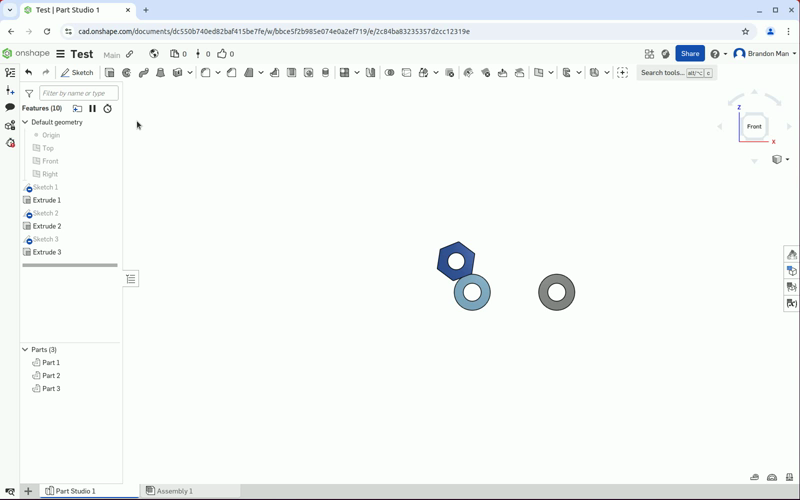
key(shift+h)
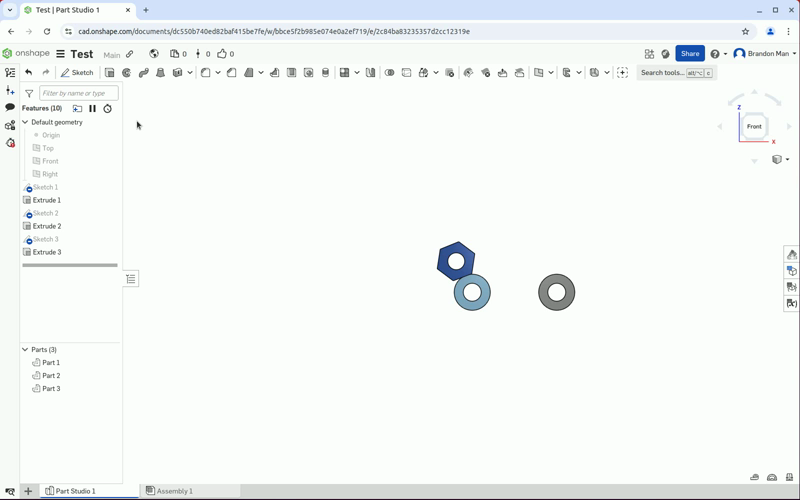
key(shift+h)
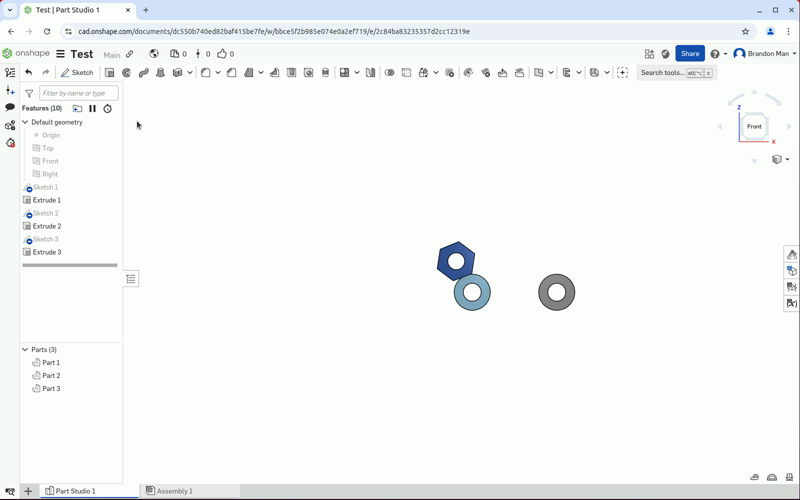
mouse_move(73, 189)
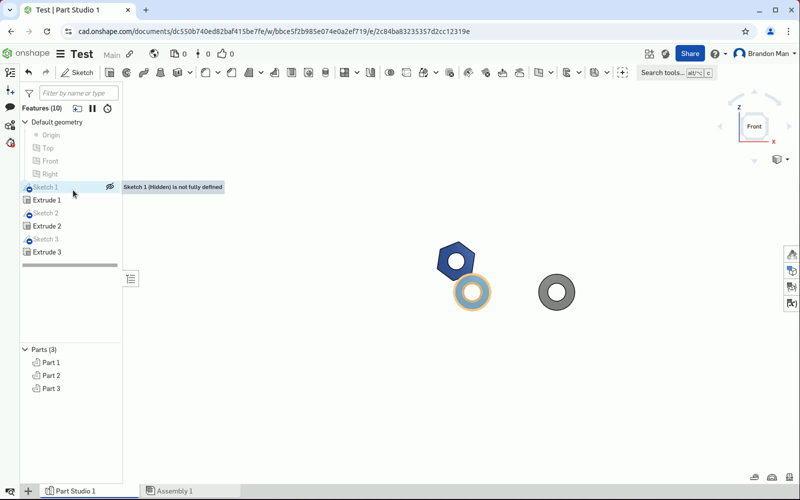
click(73, 189)
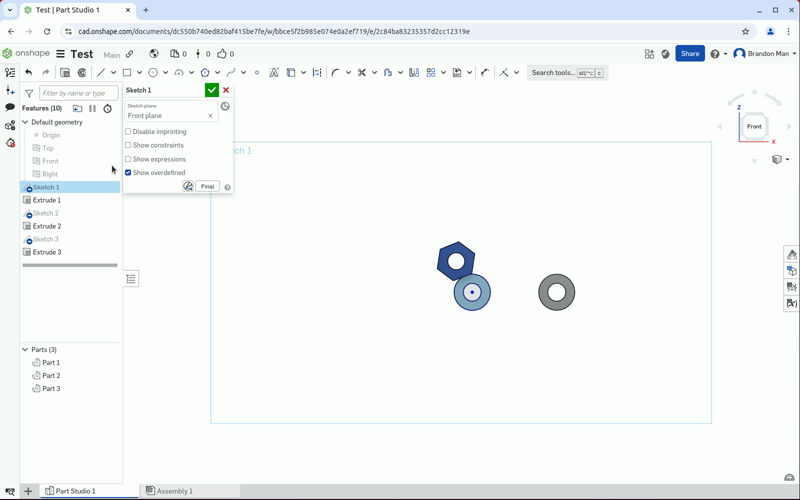
mouse_move(229, 92)
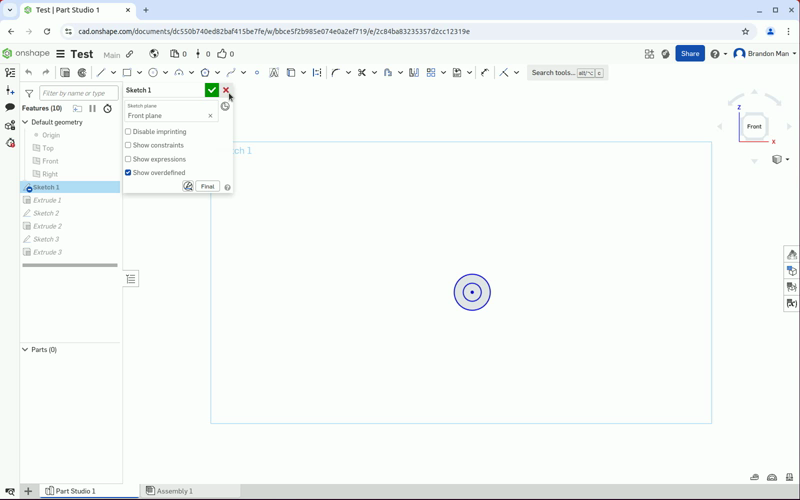
click(229, 92)
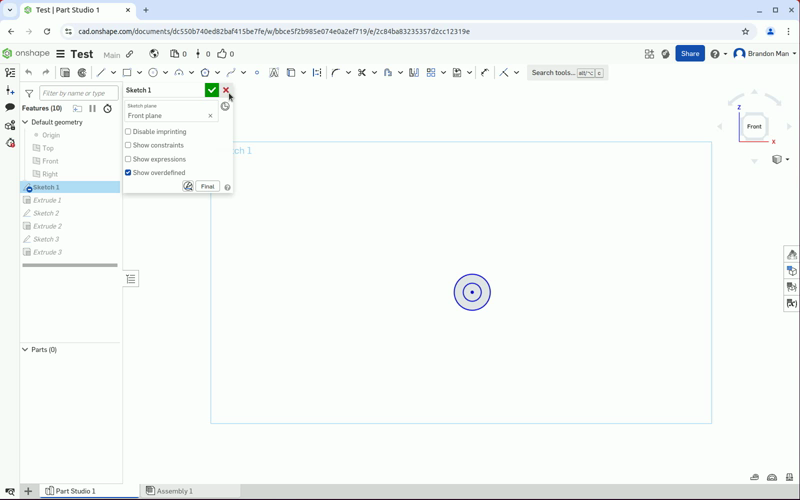
key(shift+s)
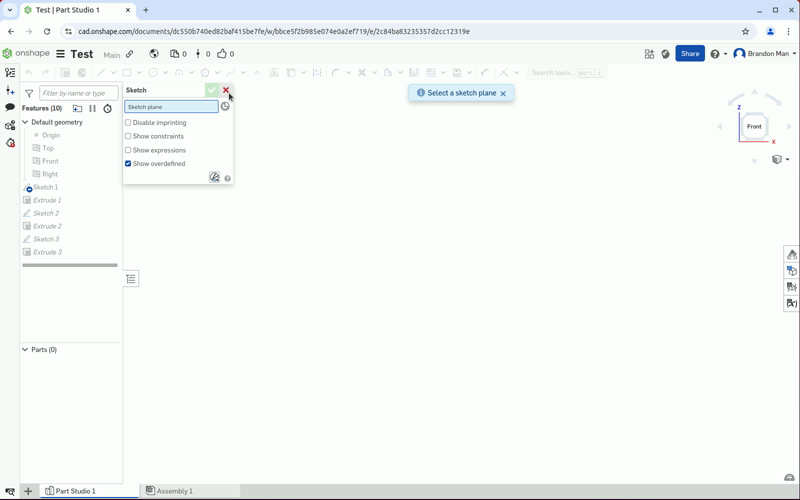
mouse_move(73, 163)
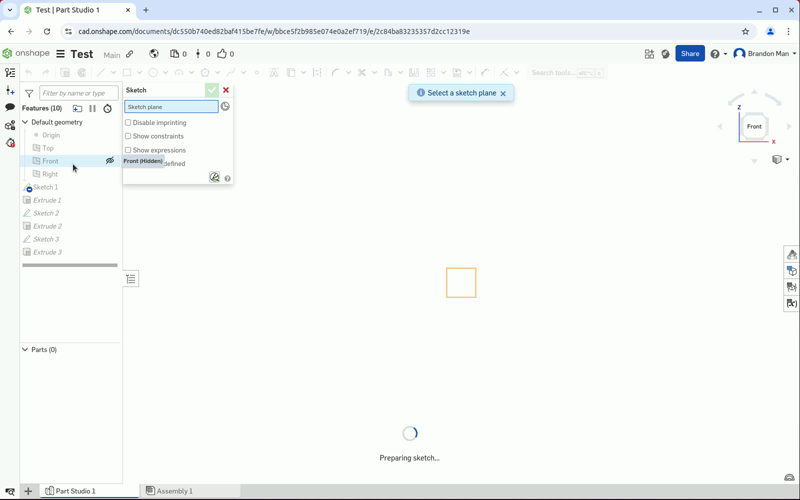
click(73, 163)
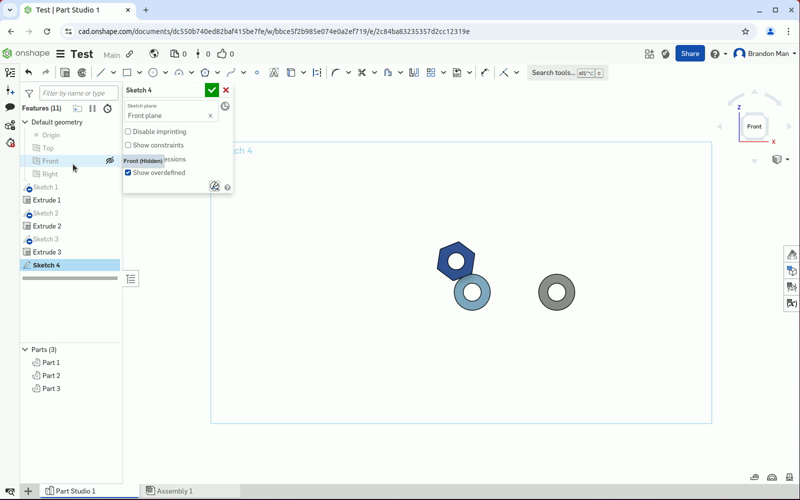
mouse_move(73, 352)
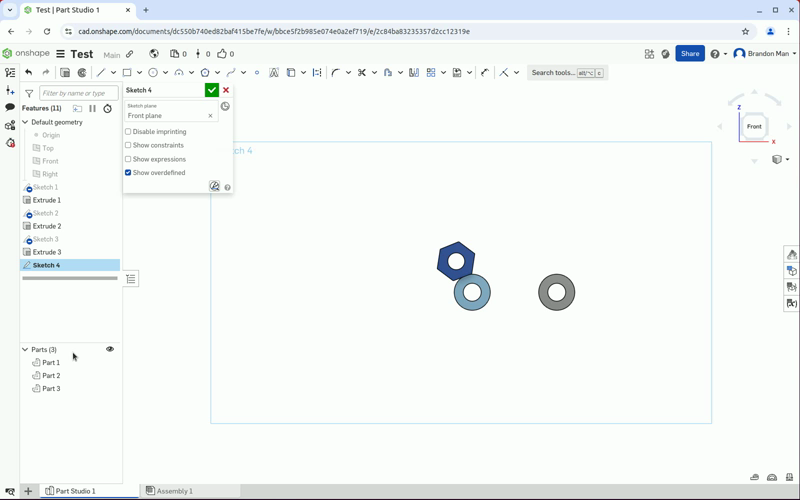
key(y)
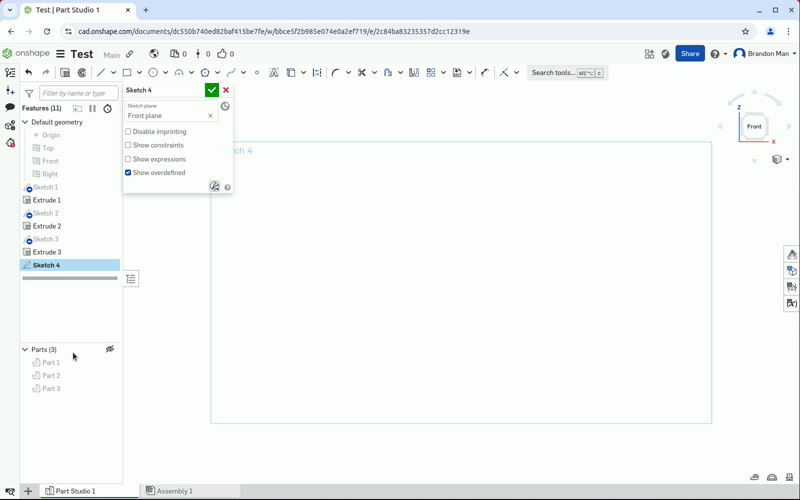
key(c)
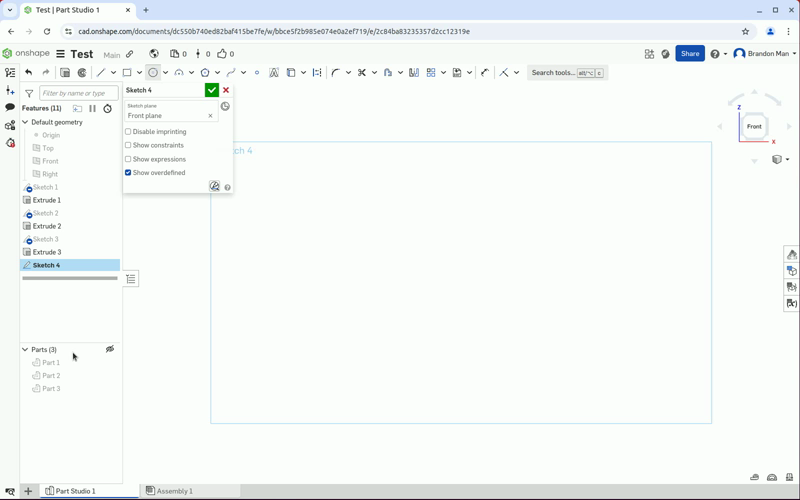
key_down(shift)
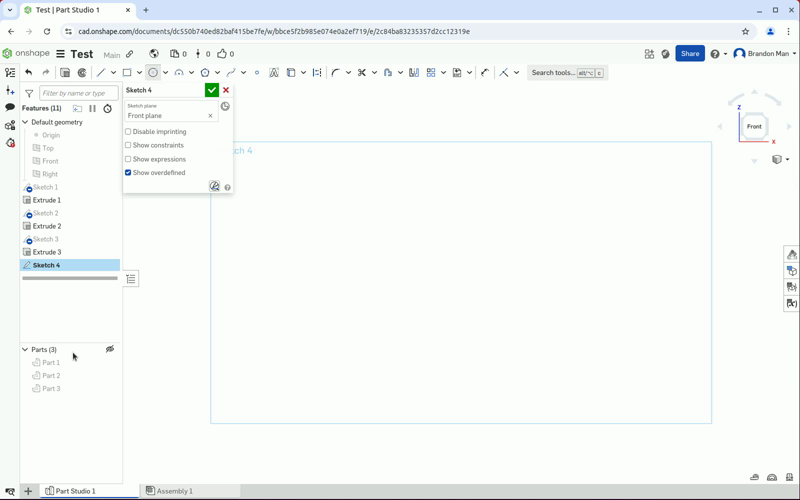
mouse_move(399, 293)
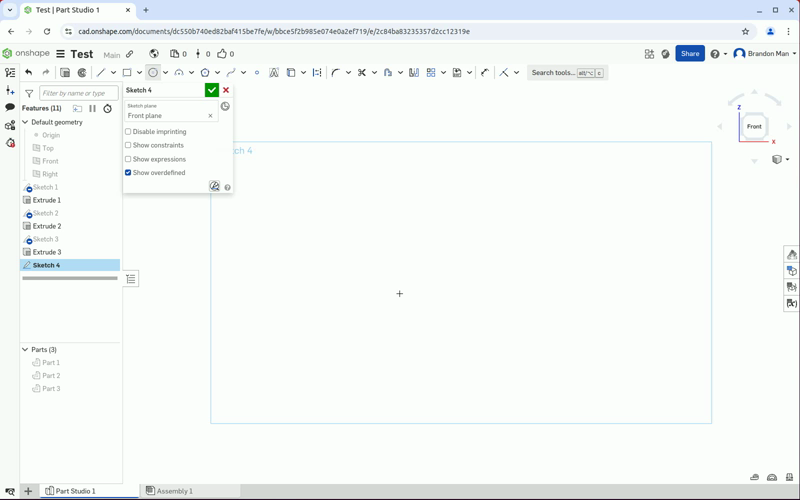
click(399, 293)
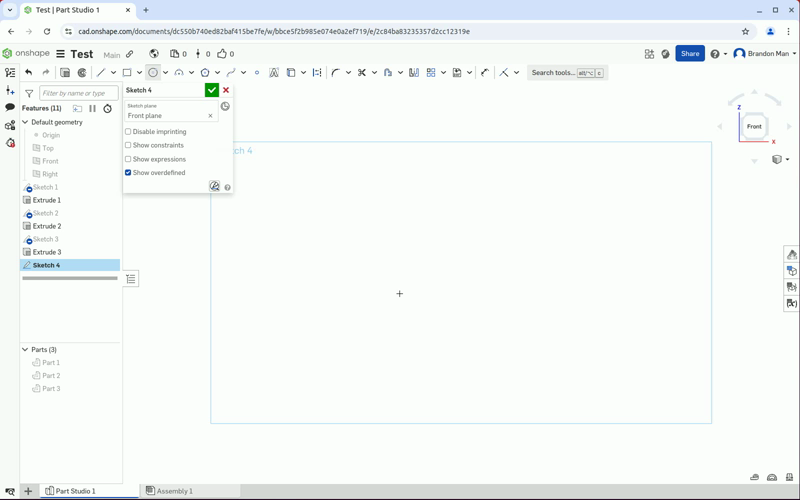
key_up(shift)
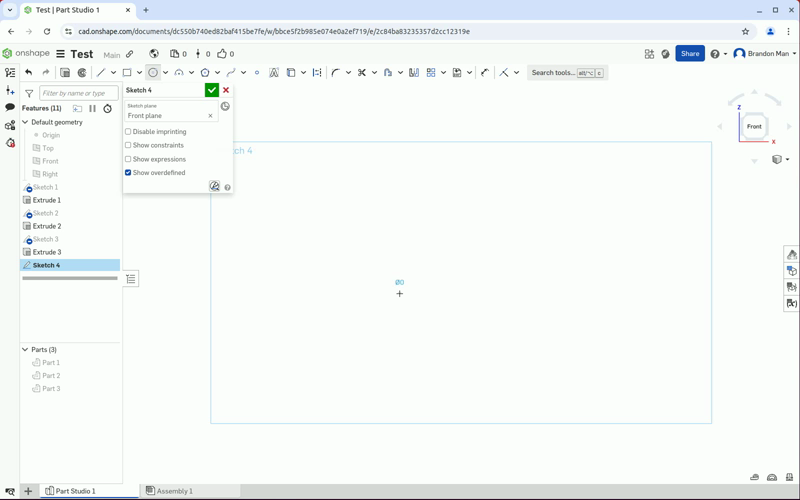
mouse_move(416, 293)
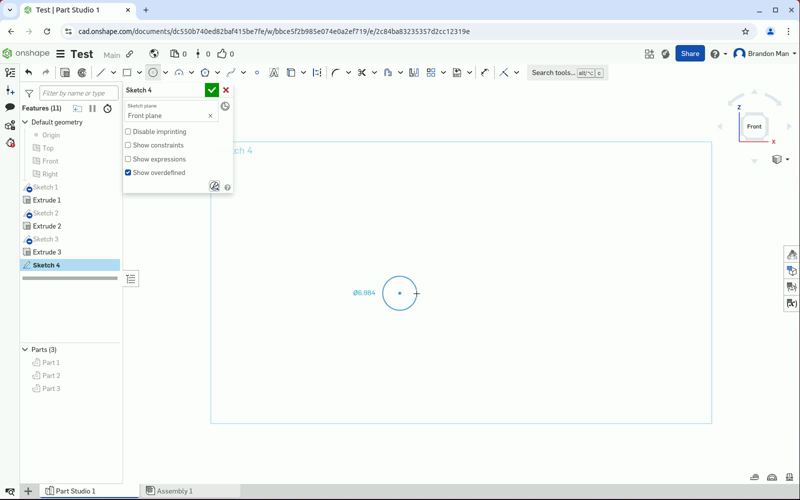
click(416, 293)
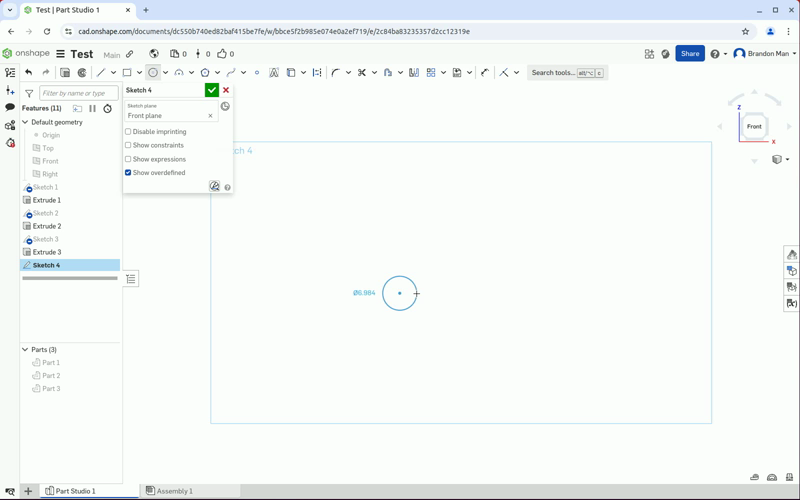
key(esc)
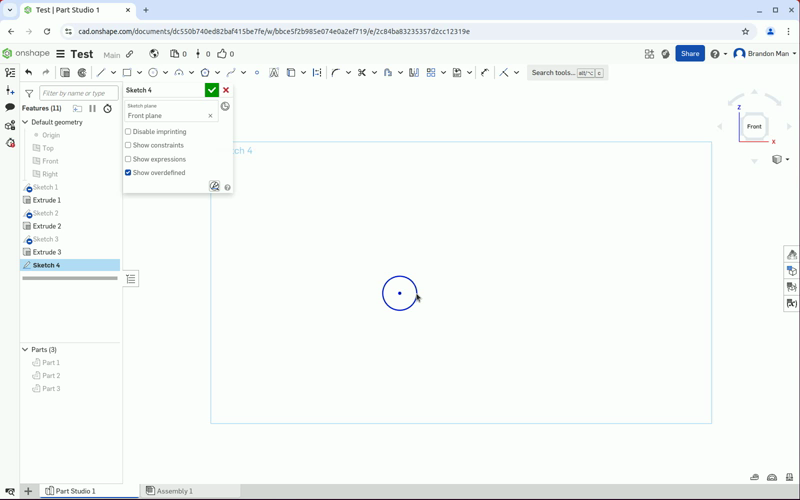
key(c)
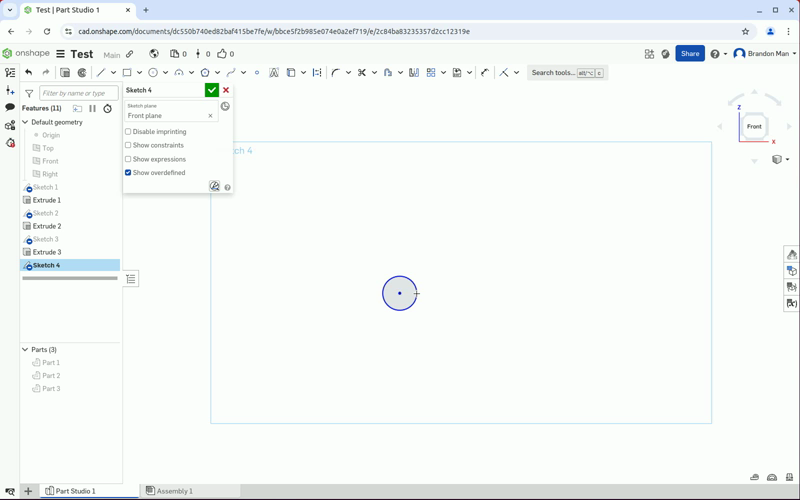
key_down(shift)
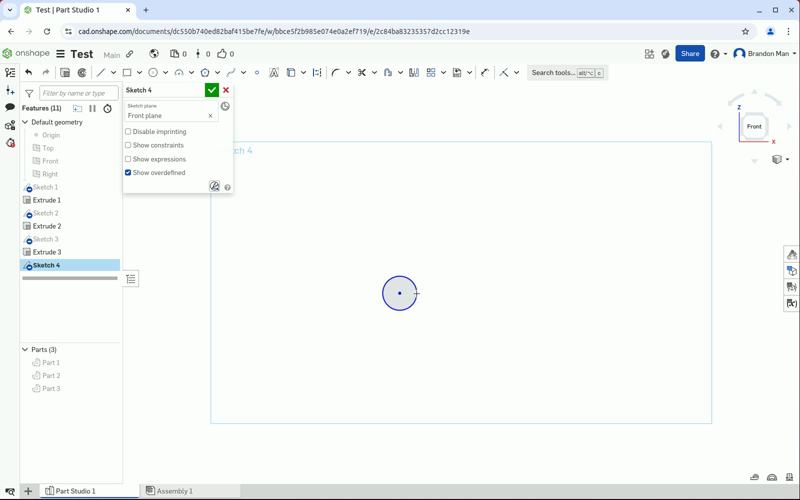
mouse_move(399, 293)
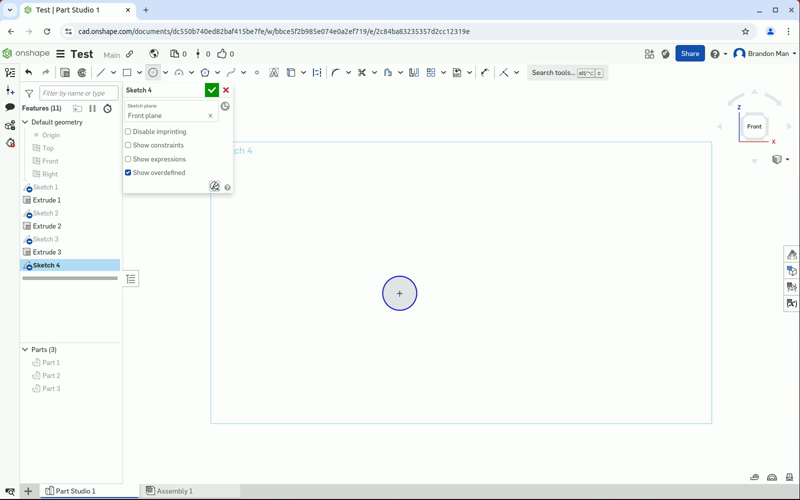
click(399, 293)
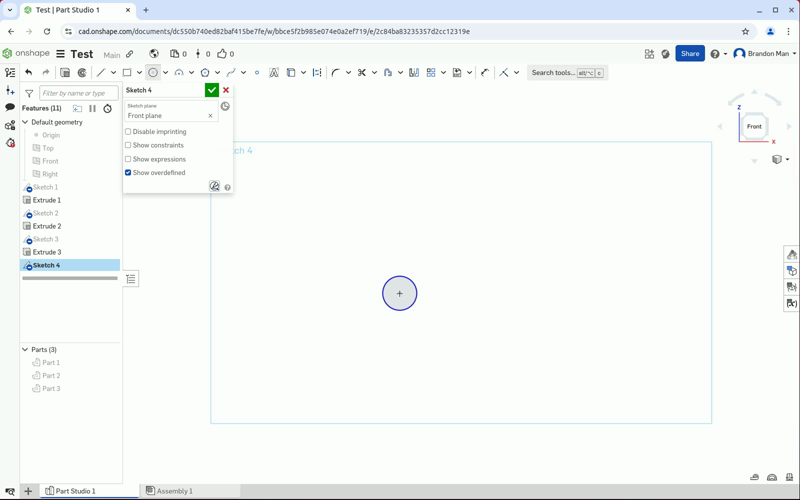
key_up(shift)
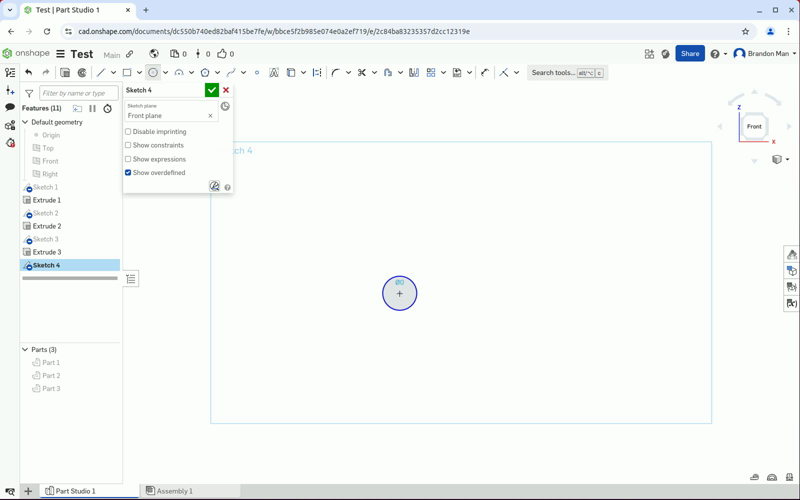
mouse_move(408, 293)
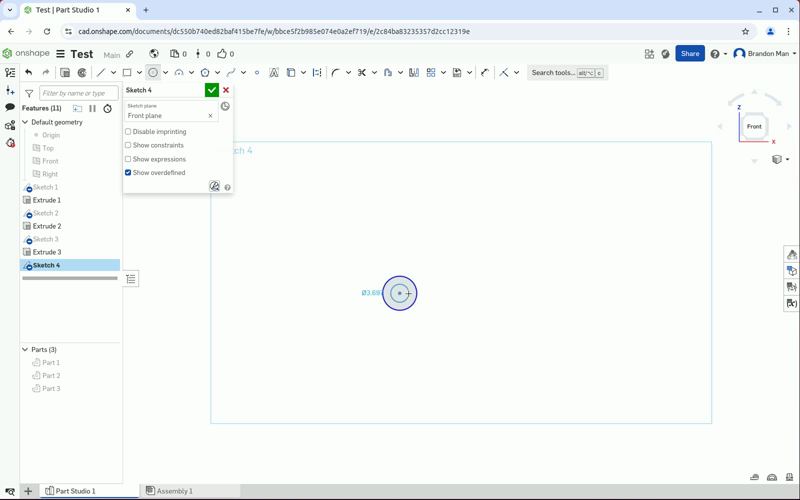
click(408, 293)
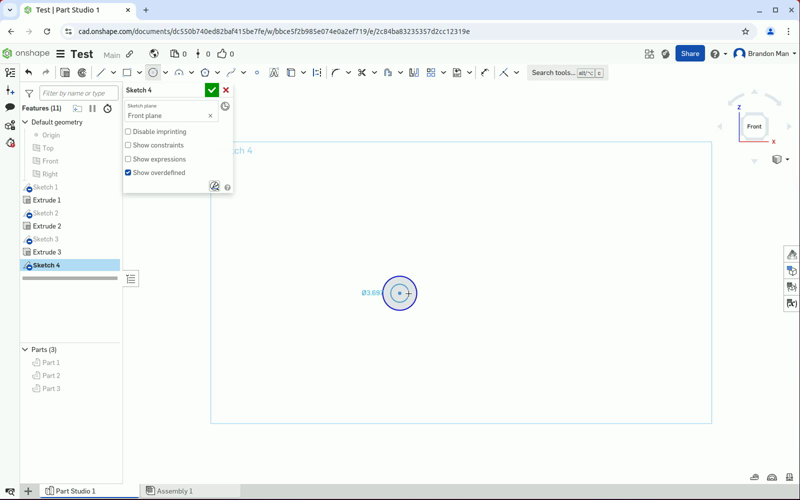
key(esc)
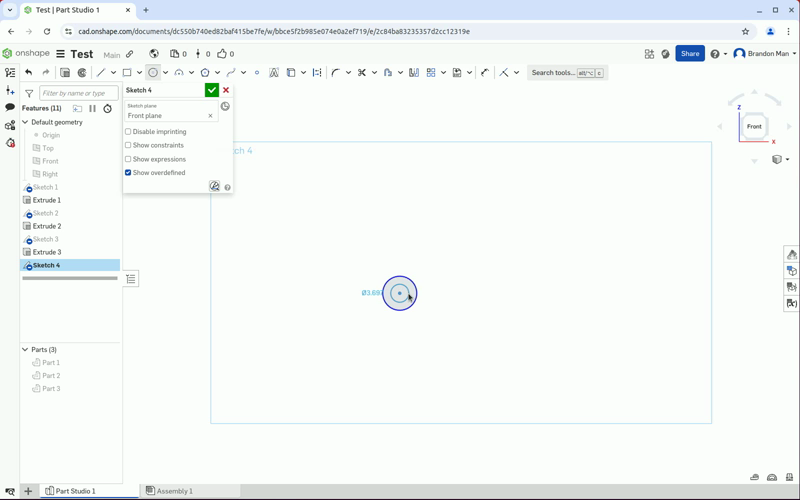
mouse_move(403, 280)
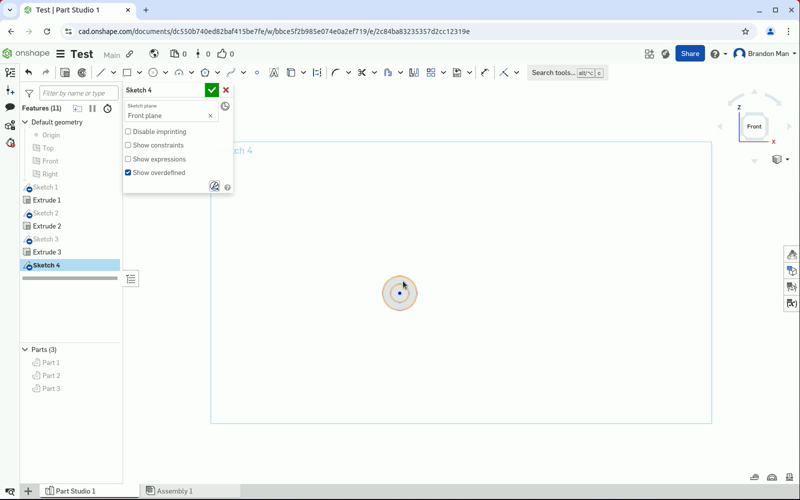
scroll(6)
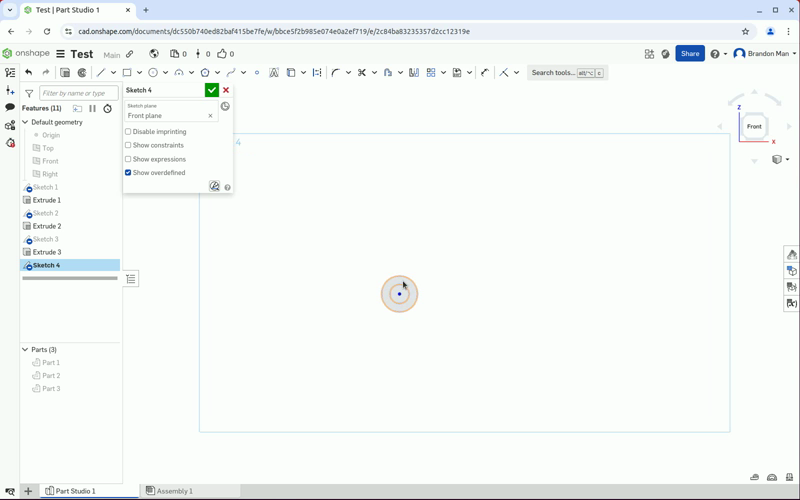
scroll(6)
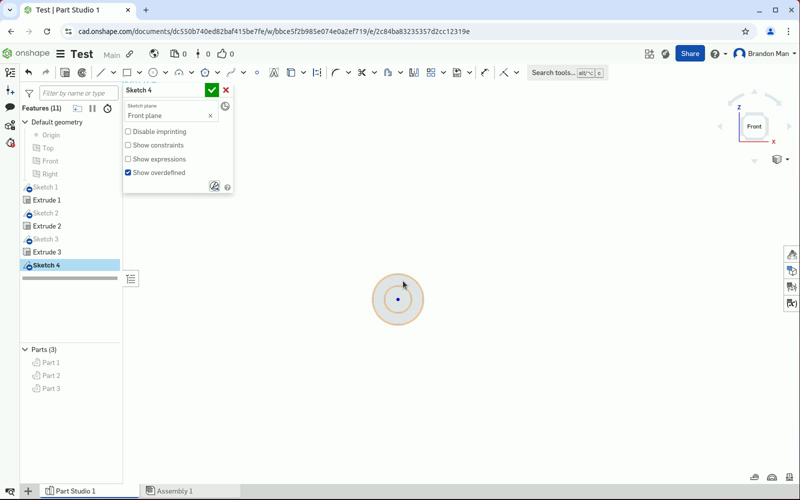
scroll(6)
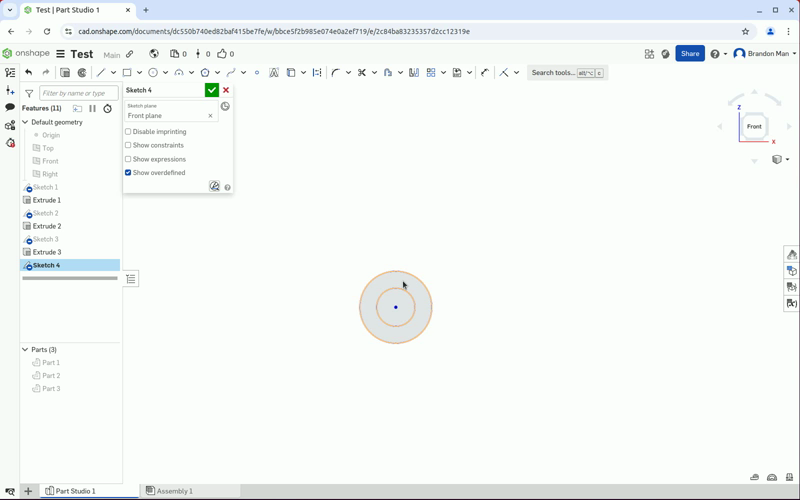
scroll(6)
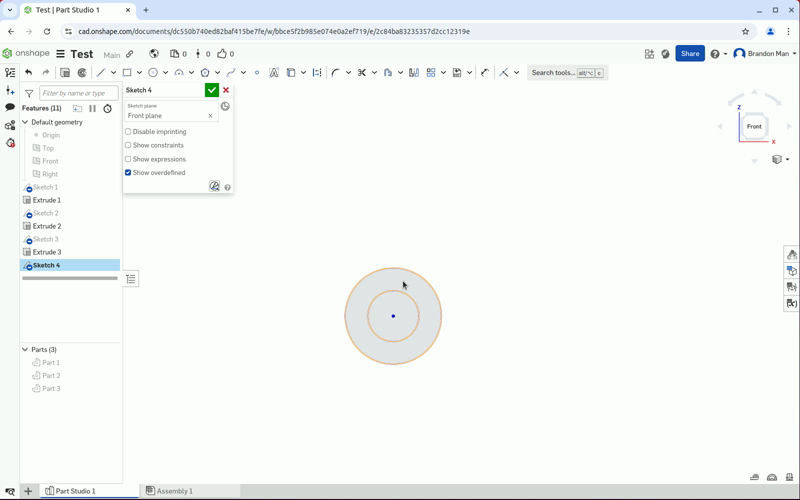
scroll(6)
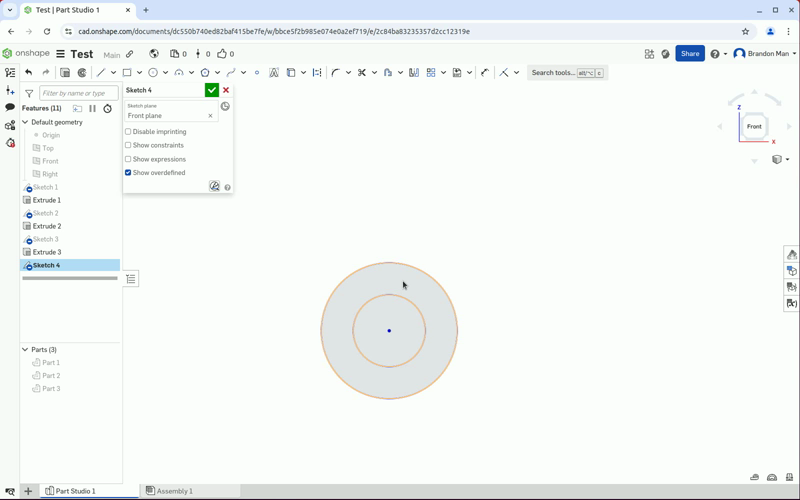
scroll(6)
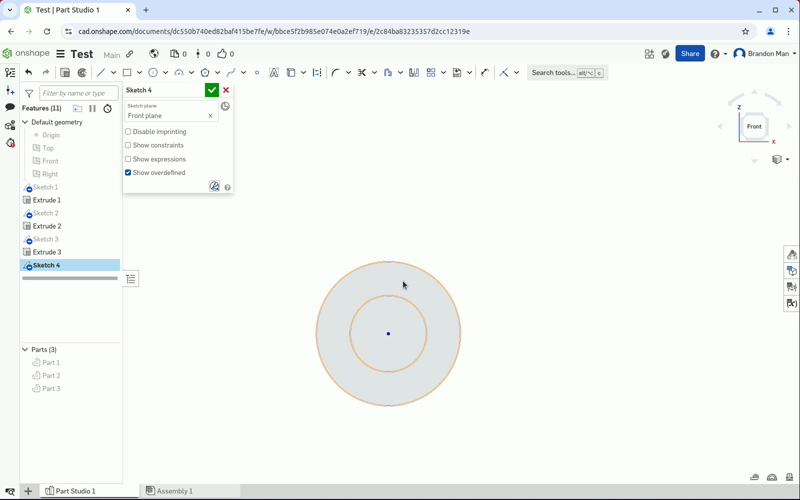
scroll(6)
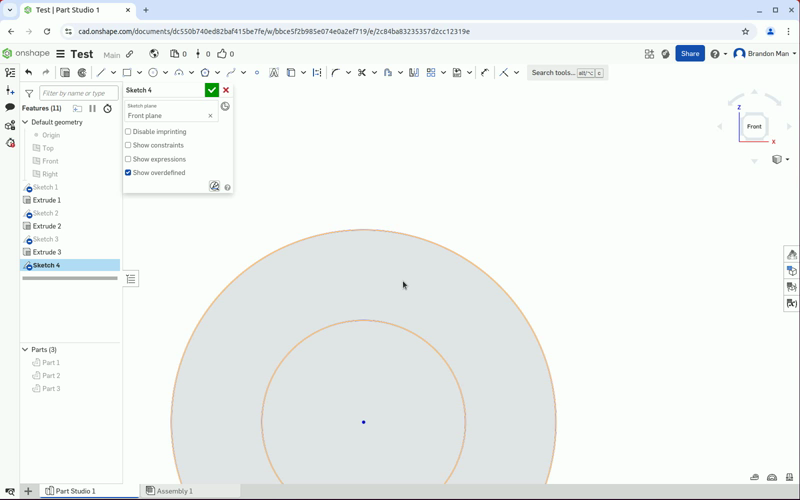
click(403, 280)
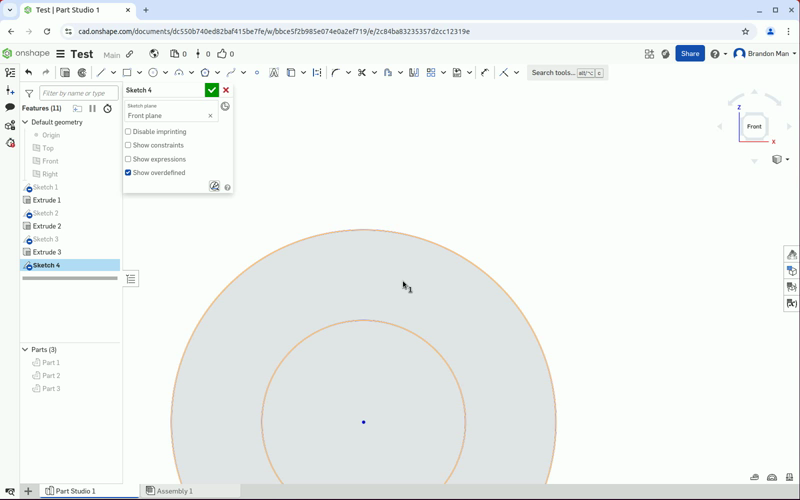
scroll(-6)
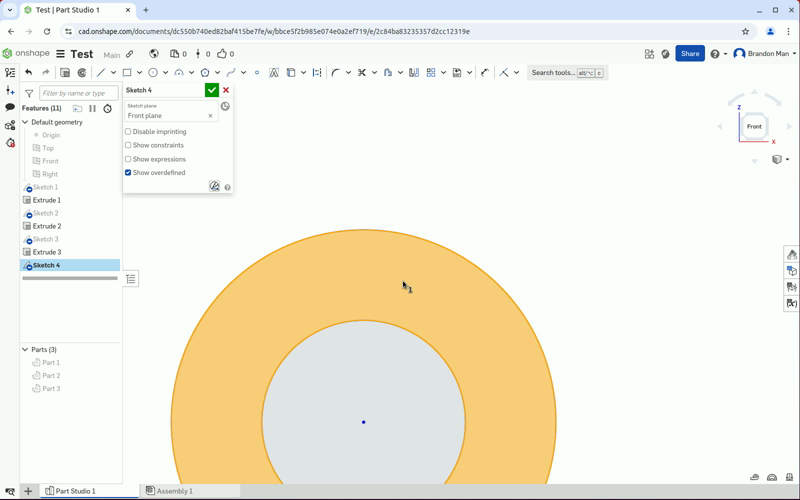
scroll(-6)
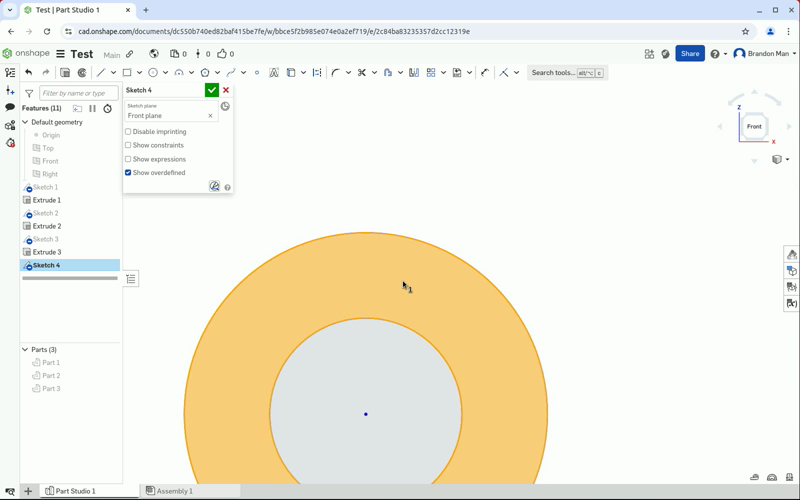
scroll(-6)
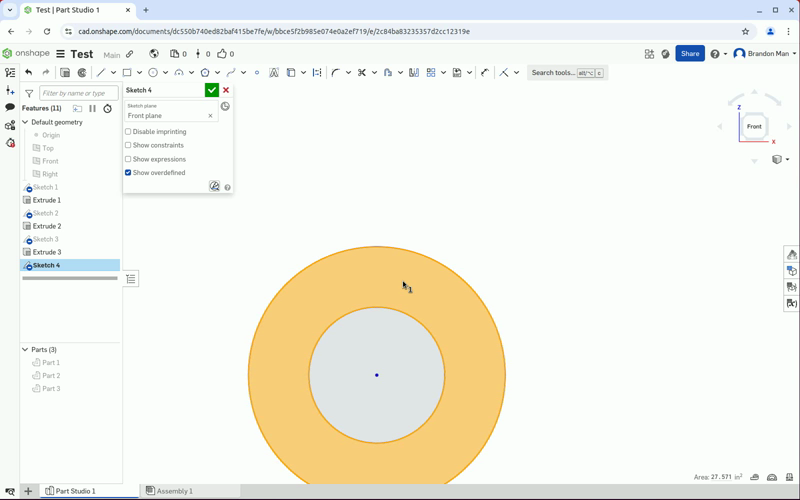
scroll(-6)
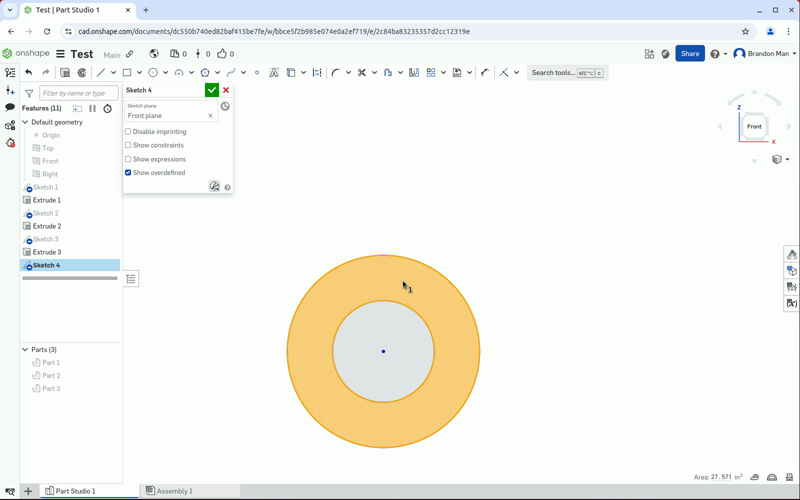
scroll(-6)
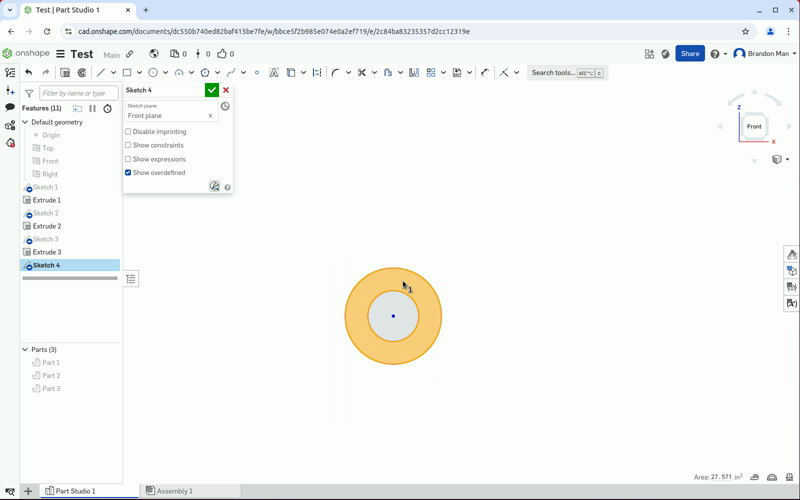
scroll(-6)
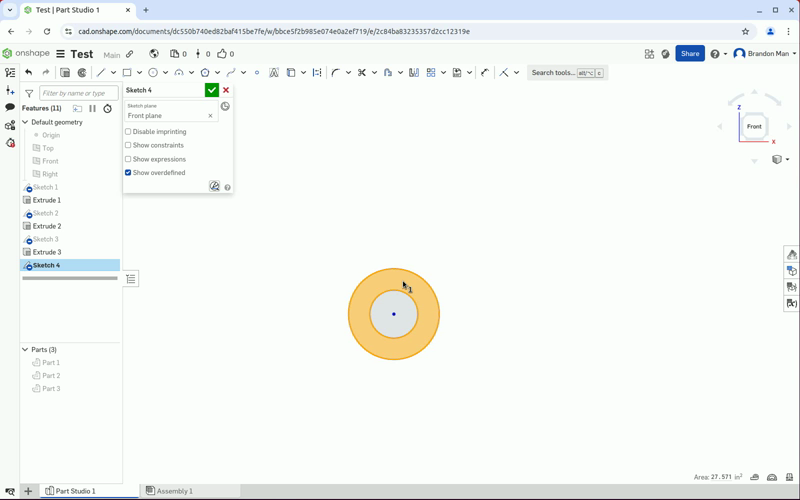
scroll(-6)
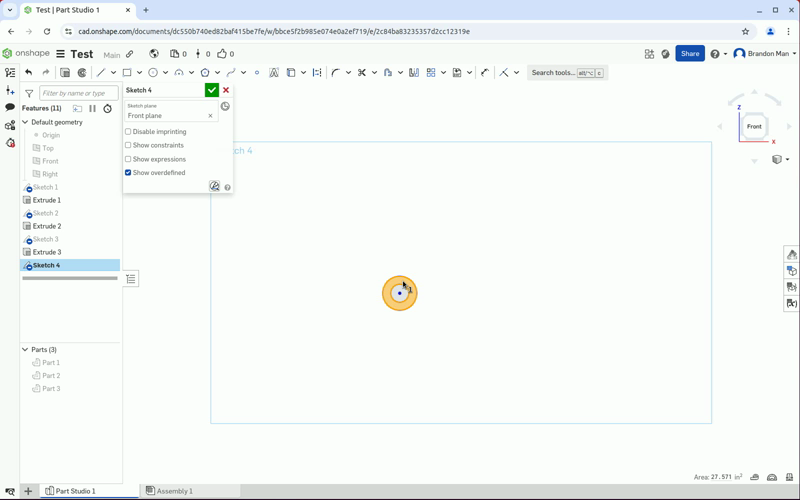
mouse_move(73, 352)
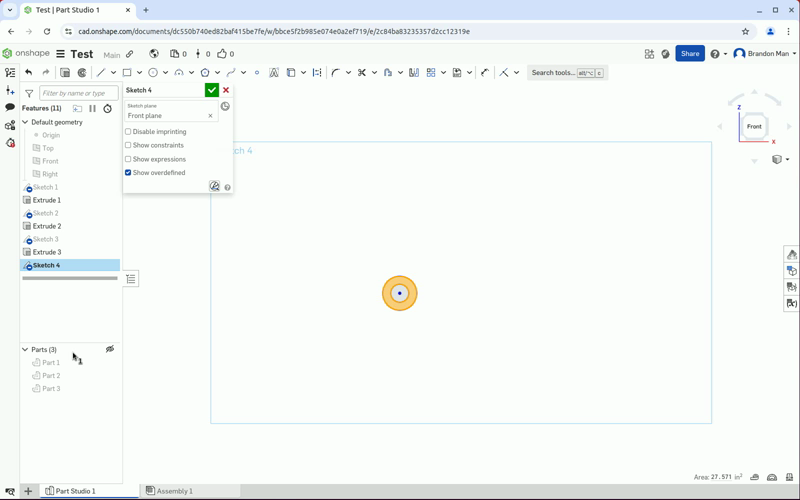
key(shift+y)
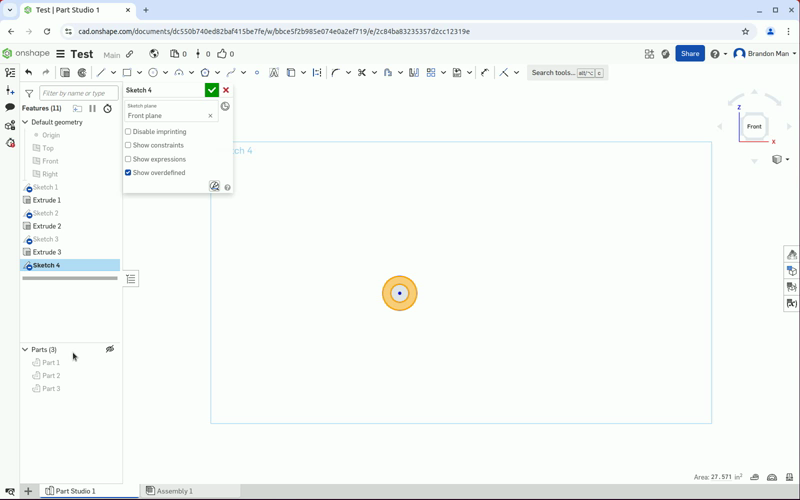
key(shift+e)
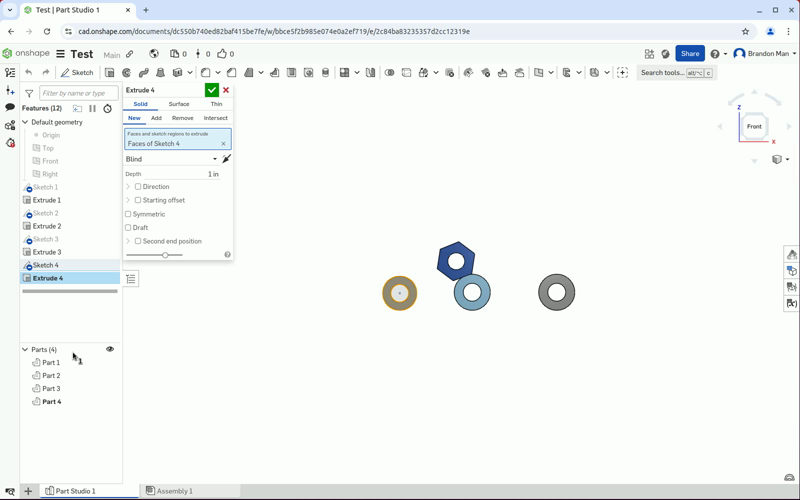
mouse_move(143, 106)
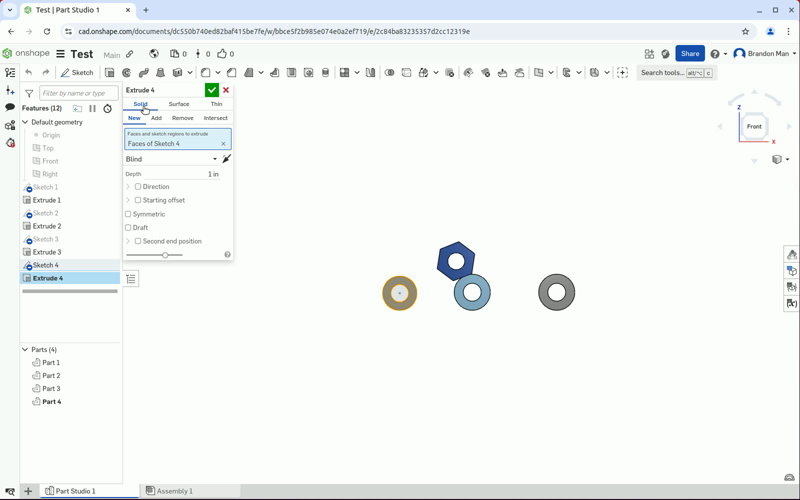
click(143, 106)
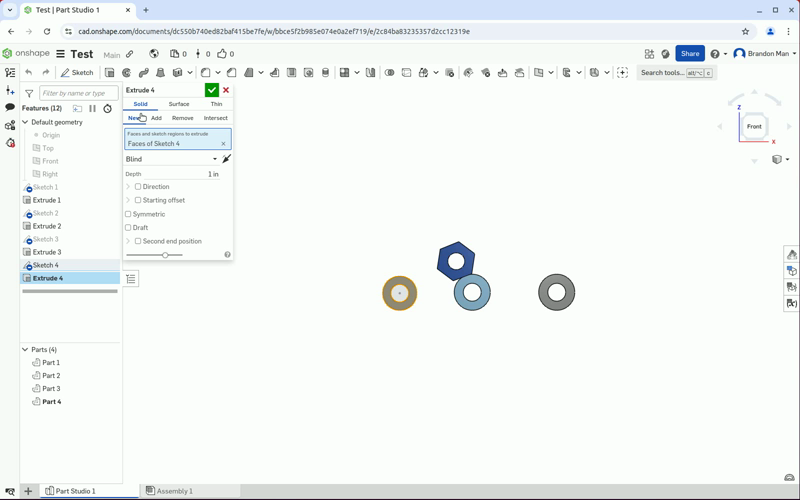
mouse_move(137, 120)
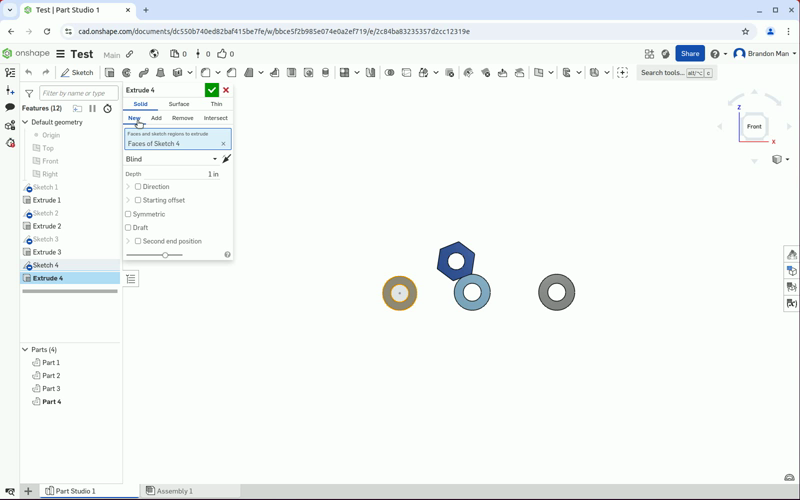
click(137, 120)
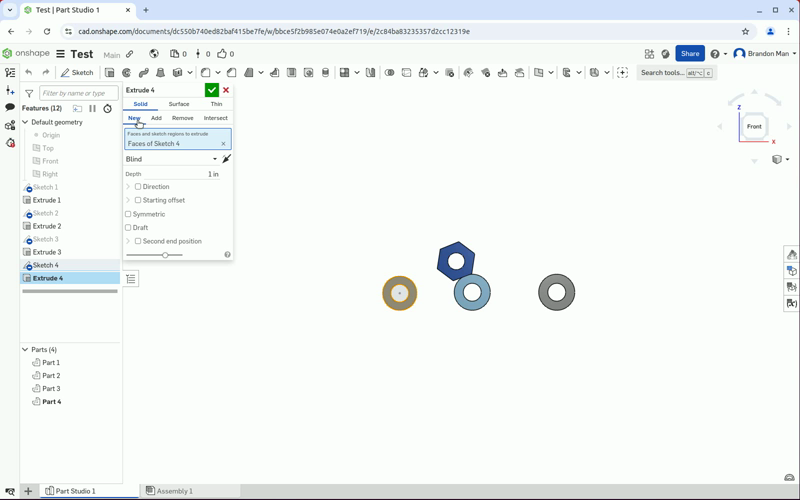
key(tab, 4)
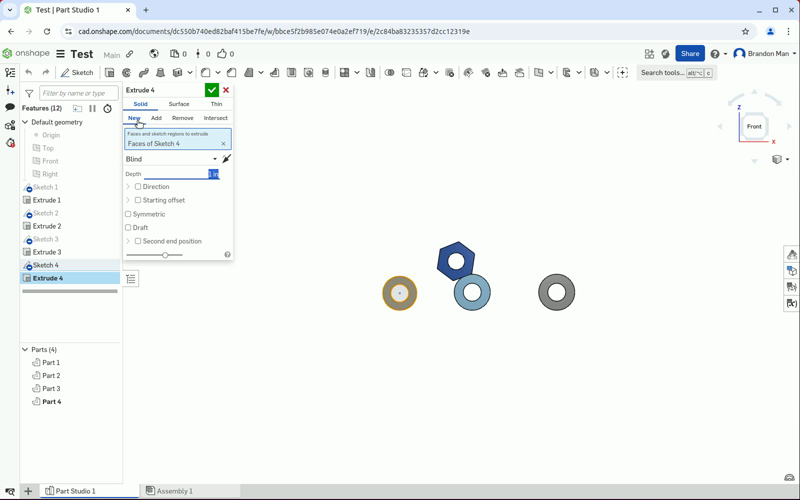
text(0.722)
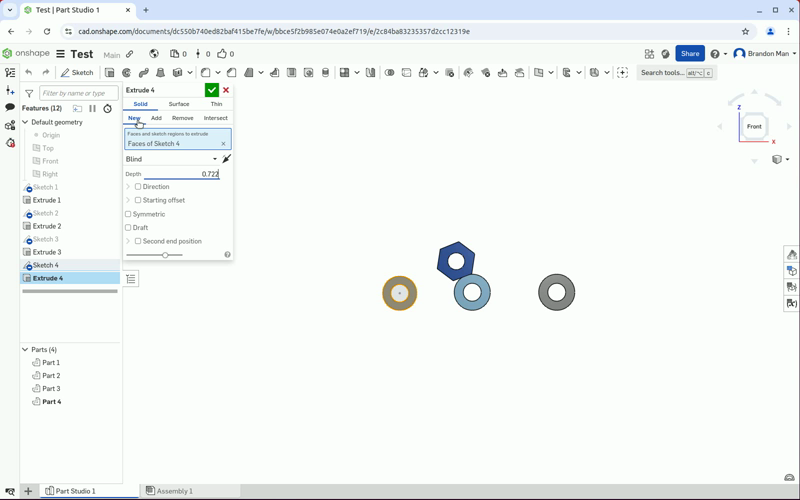
key(enter)
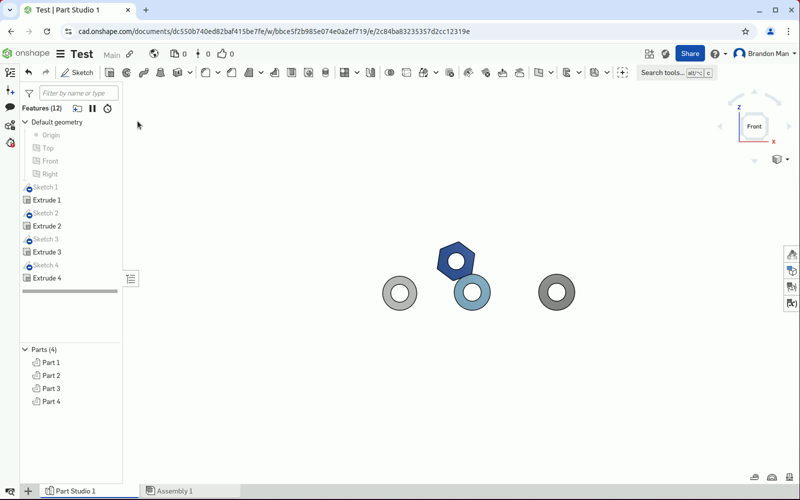
key(shift+h)
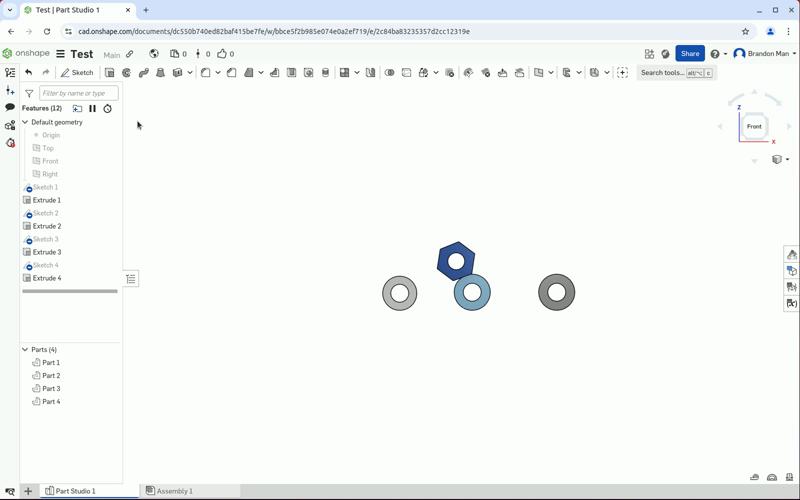
key(shift+h)
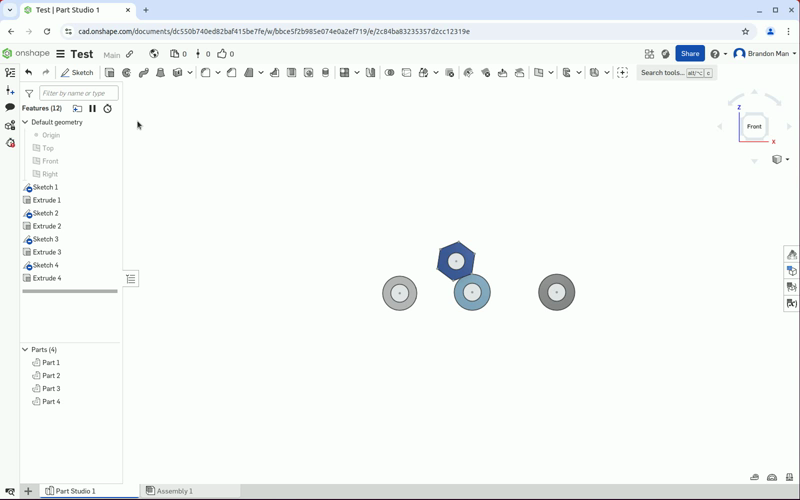
key(shift+7)
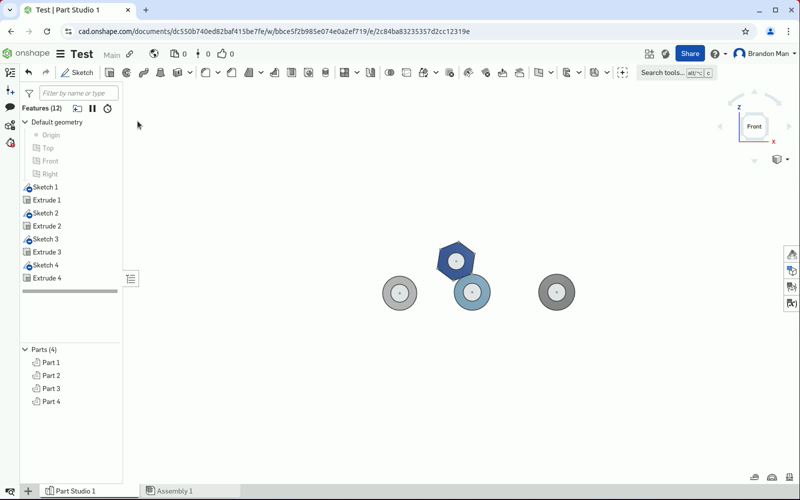
key(left, 2)
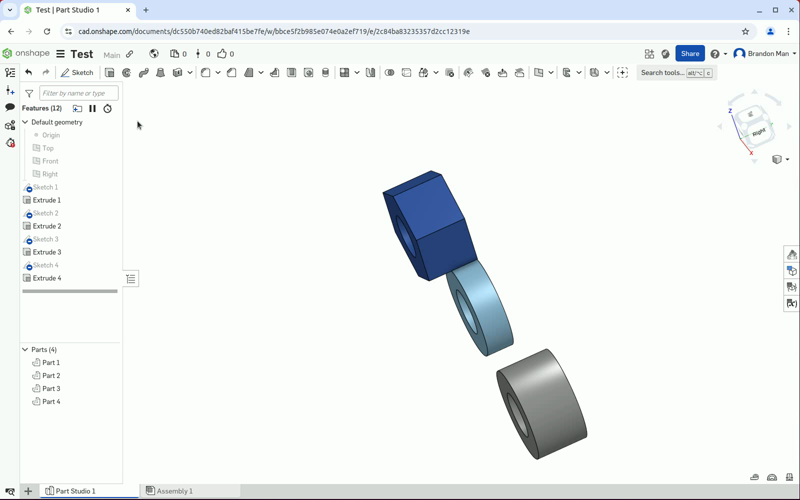
key(down, 2)
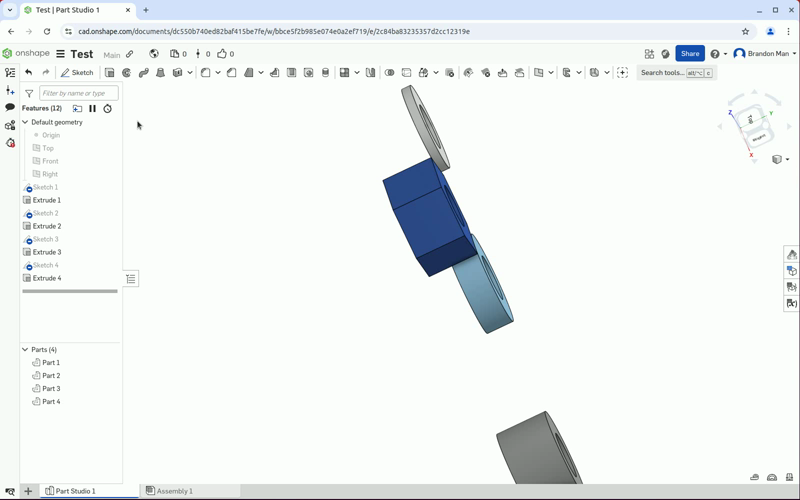
key(up, 2)
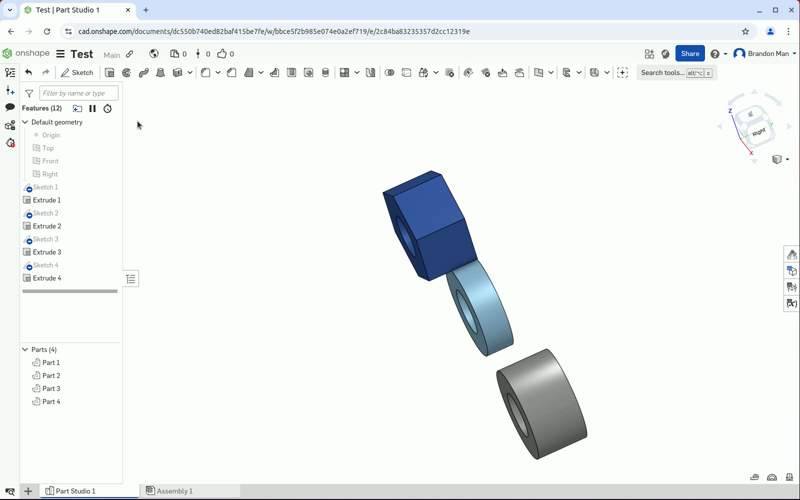
key(right, 2)
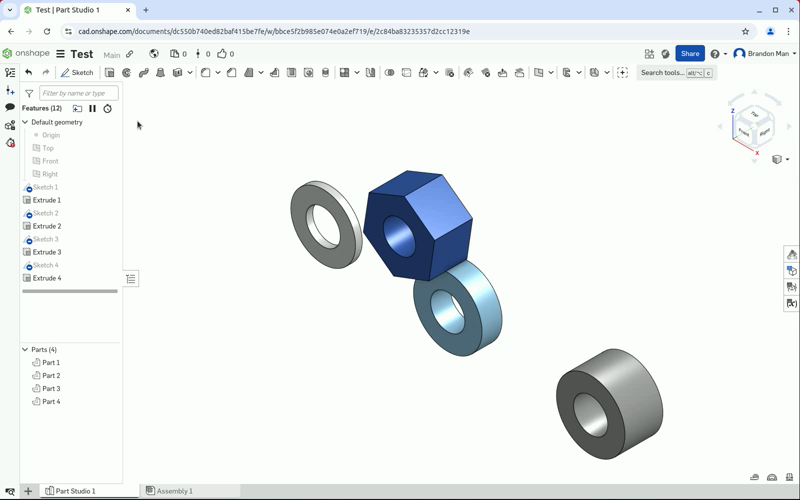
mouse_move(73, 189)
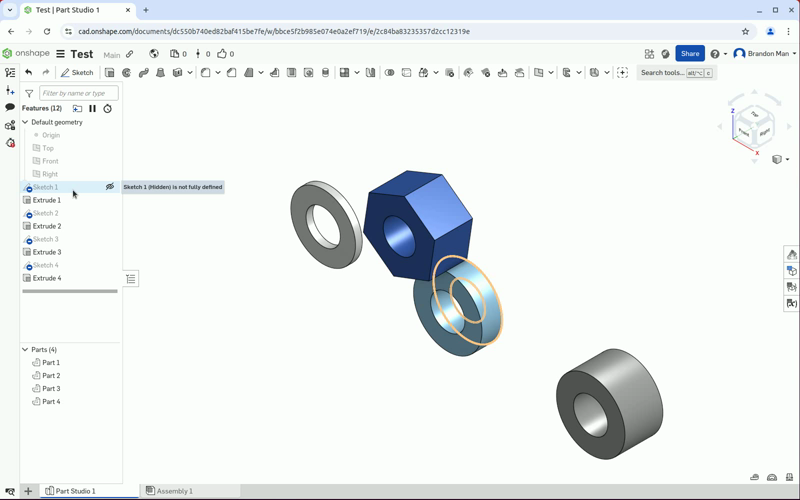
click(73, 189)